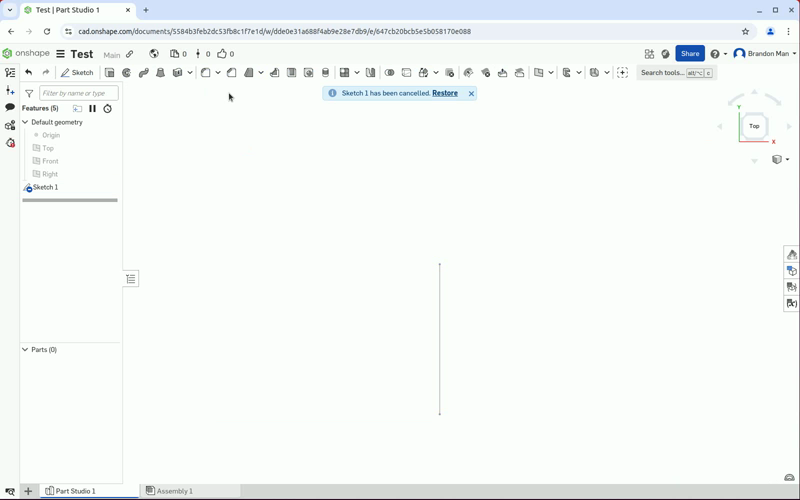
key(shift+h)
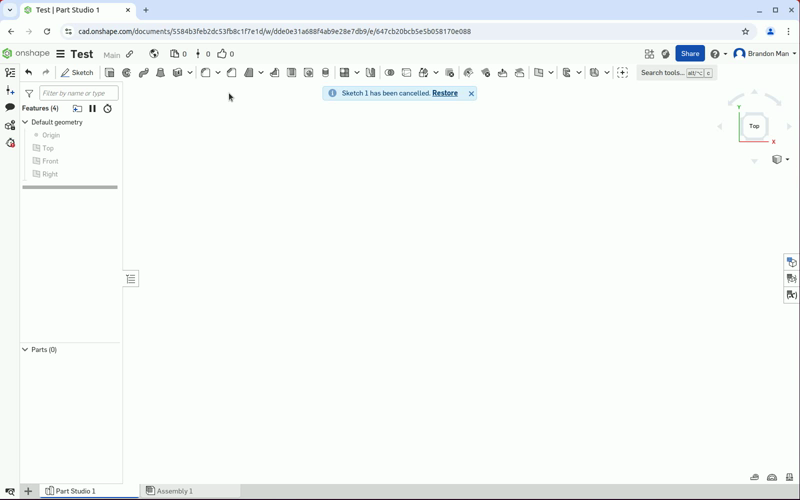
mouse_move(73, 352)
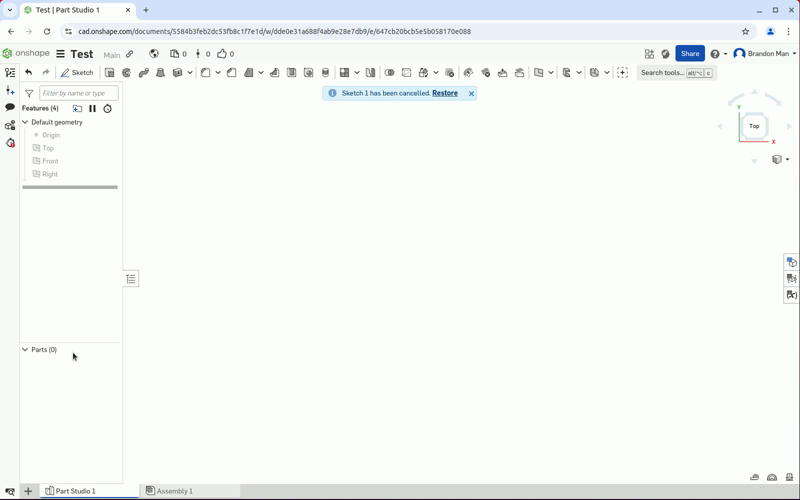
key(y)
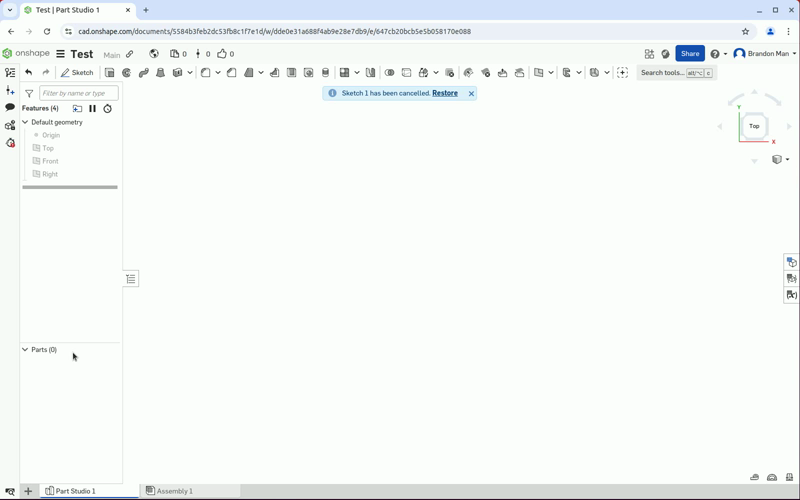
key(shift+p)
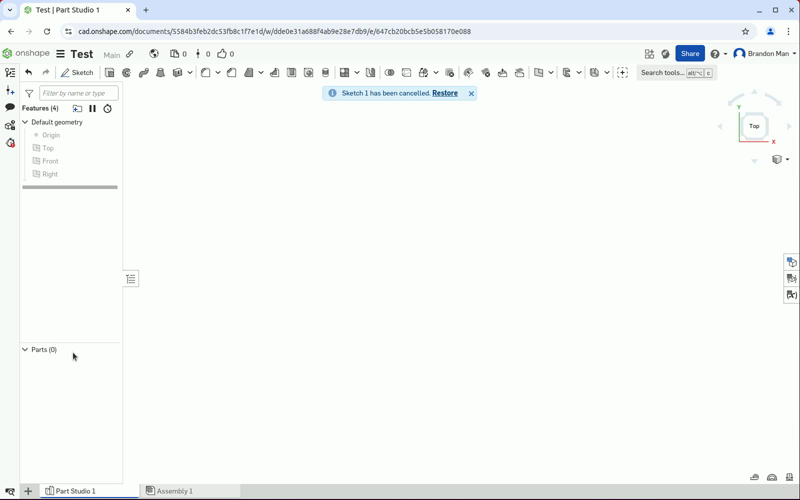
key(space)
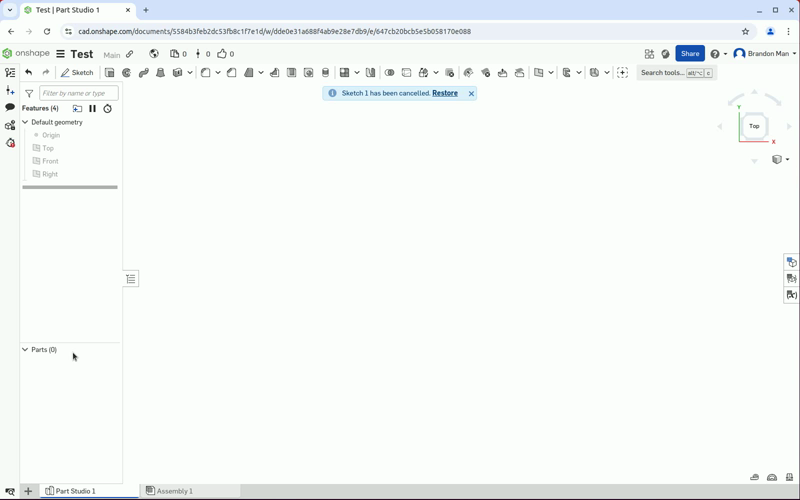
key_down(shift)
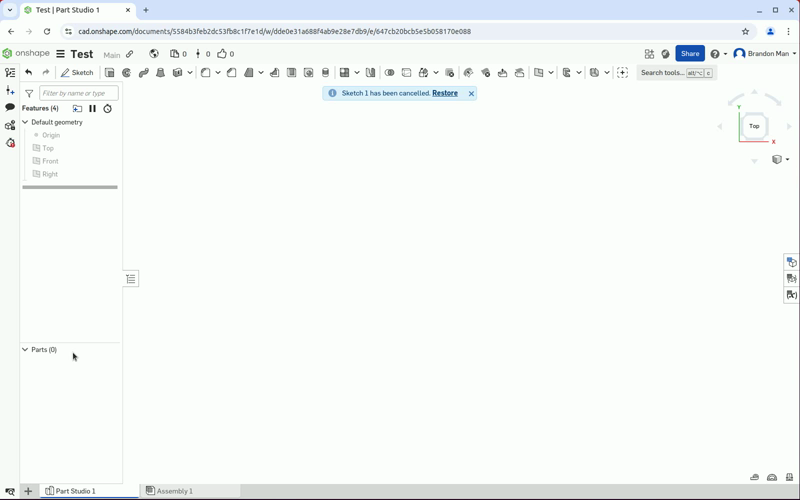
key(up)
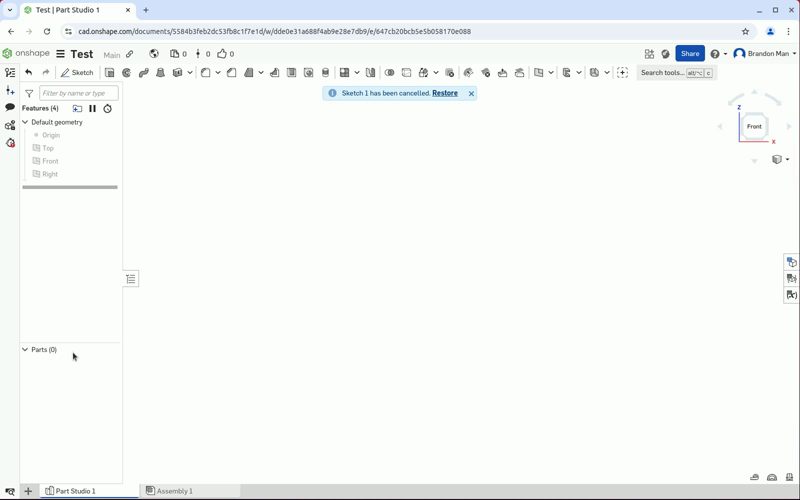
key_up(shift)
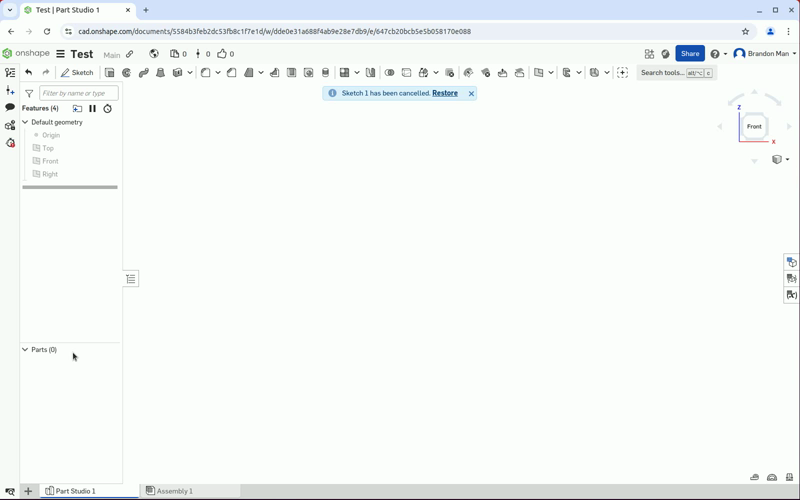
mouse_move(73, 352)
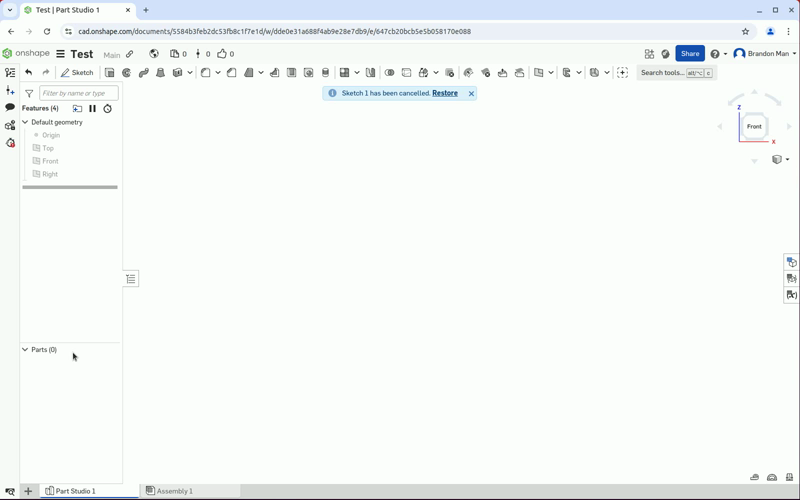
key(shift+y)
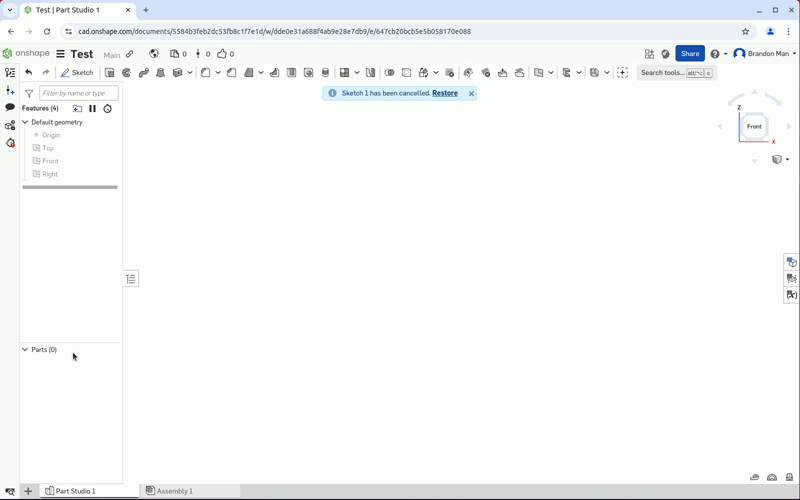
key(shift+s)
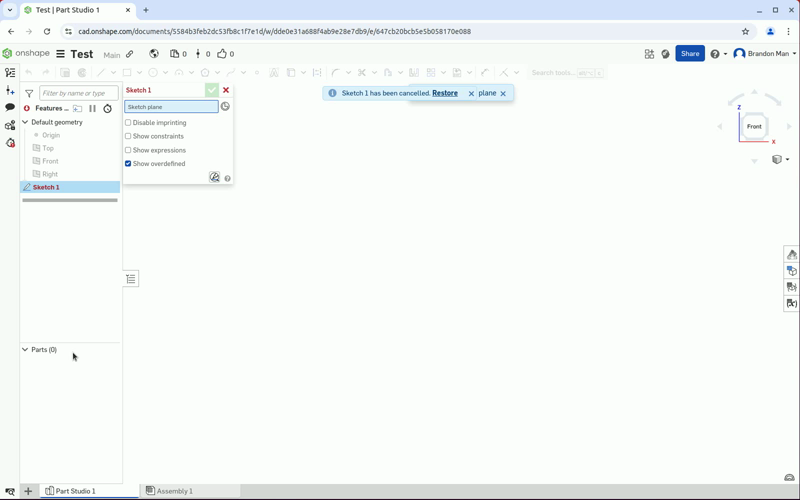
mouse_move(73, 163)
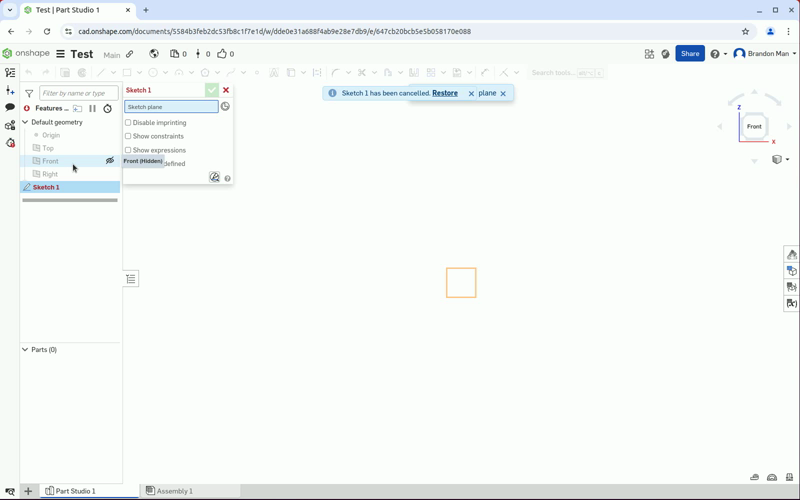
click(73, 163)
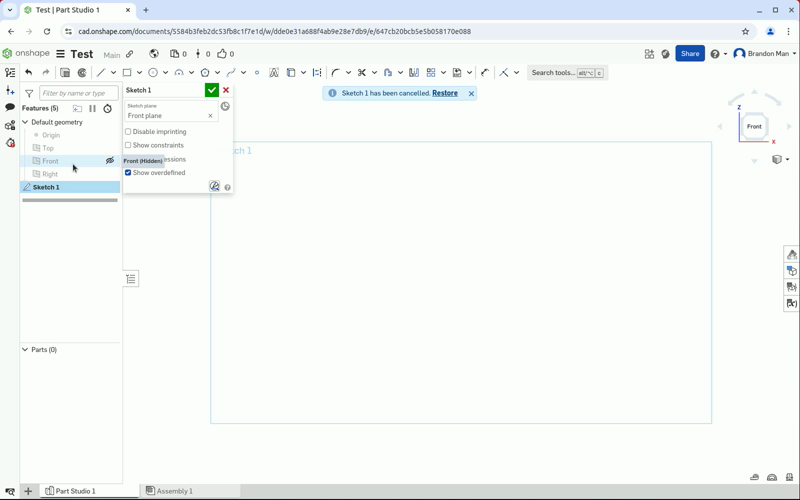
mouse_move(73, 352)
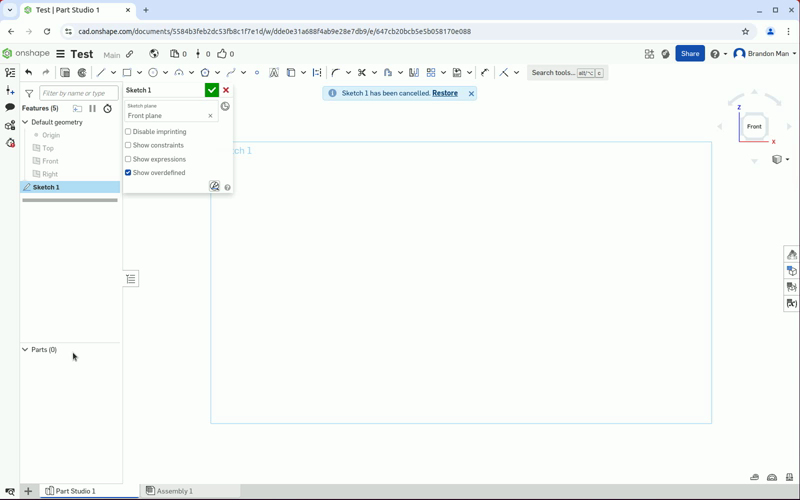
key(y)
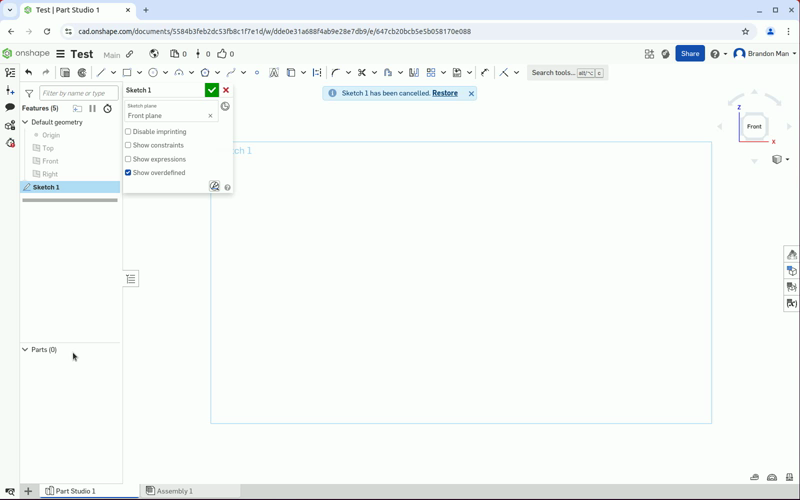
key(a)
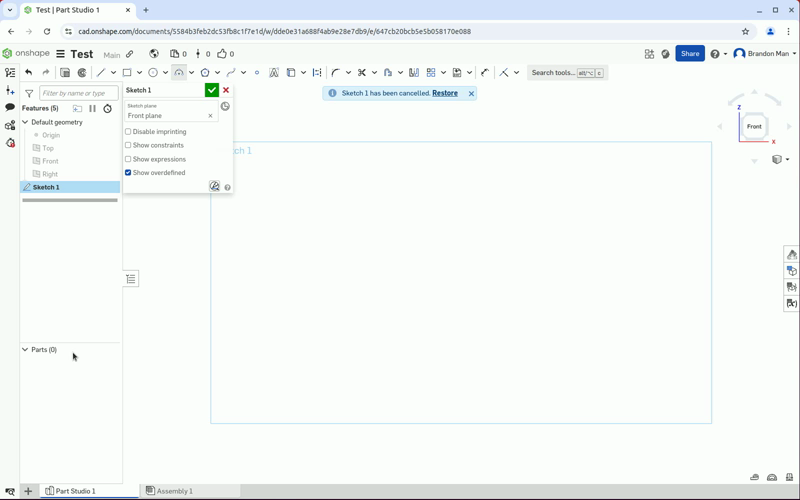
key_down(shift)
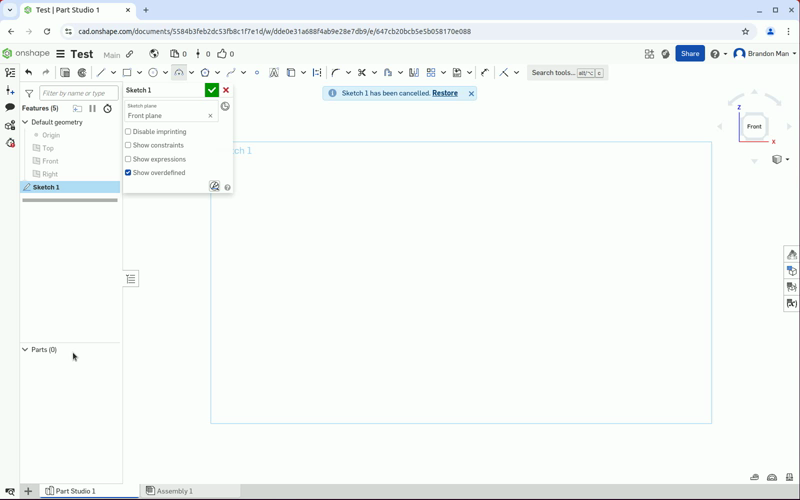
mouse_move(363, 361)
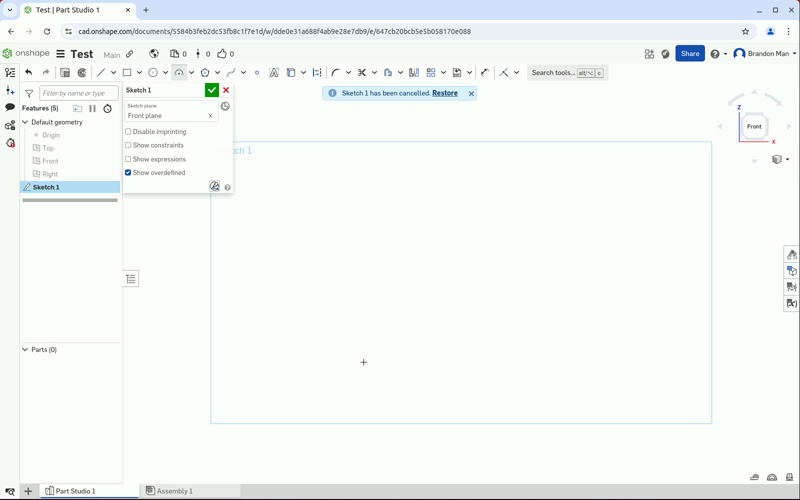
click(363, 361)
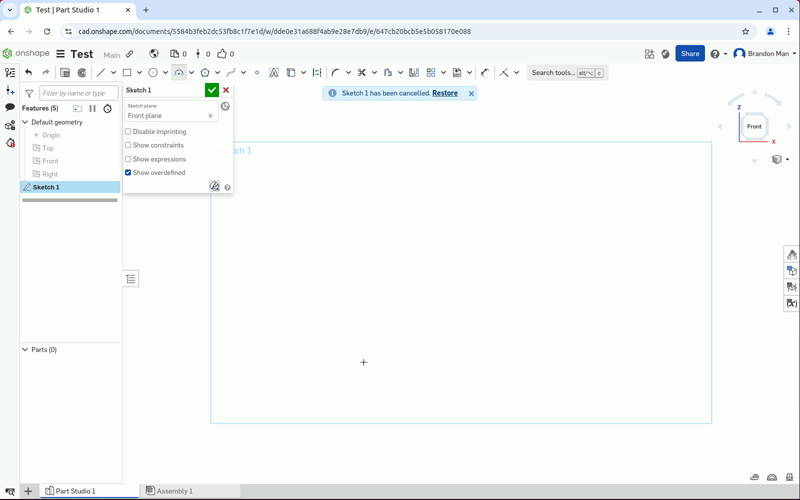
key_up(shift)
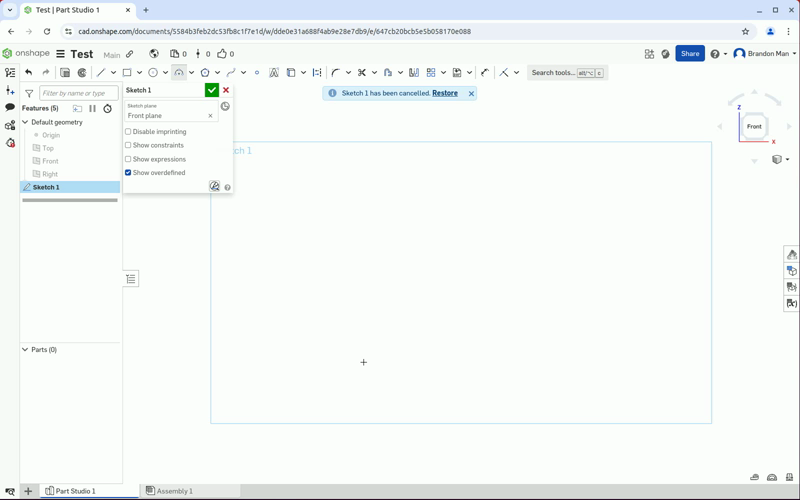
key_down(shift)
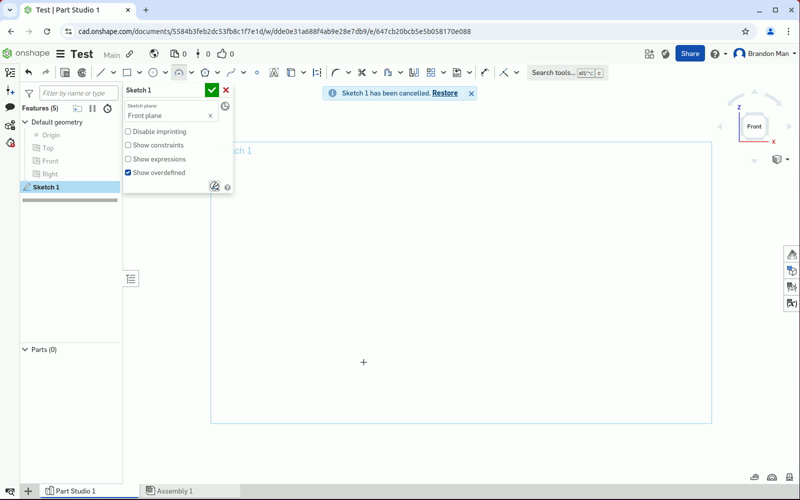
mouse_move(387, 385)
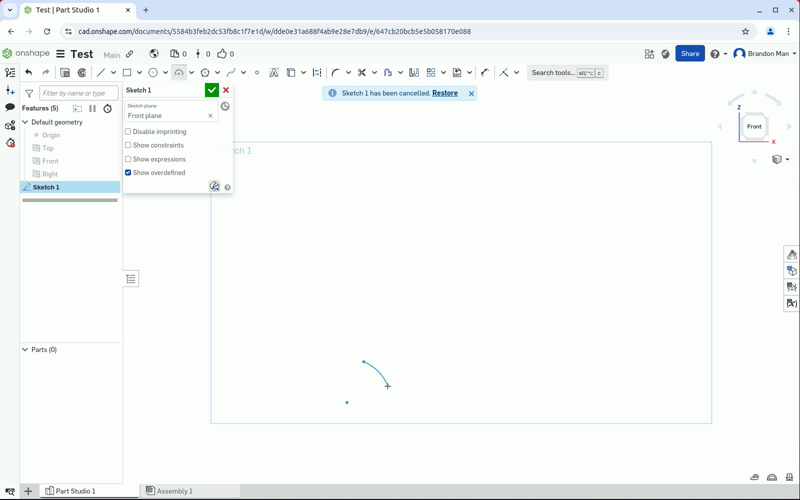
click(387, 385)
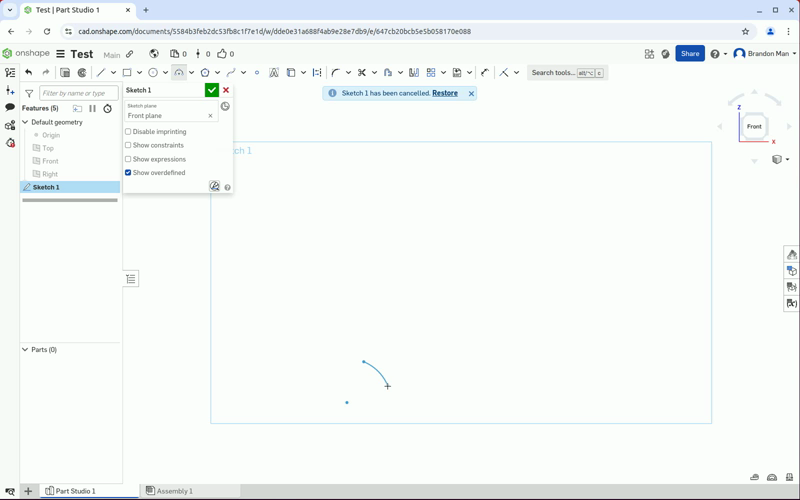
mouse_move(362, 386)
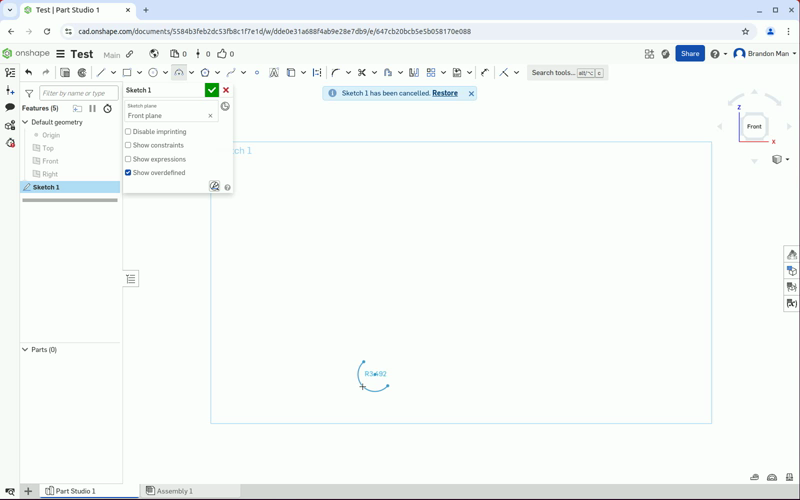
click(362, 386)
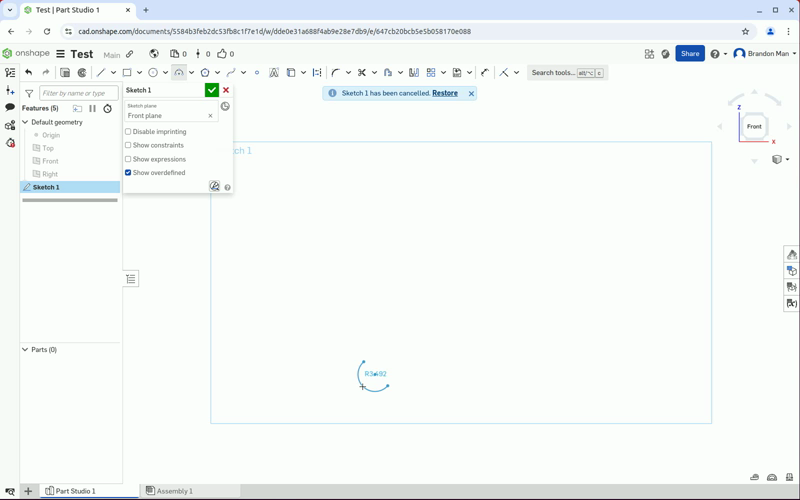
key_up(shift)
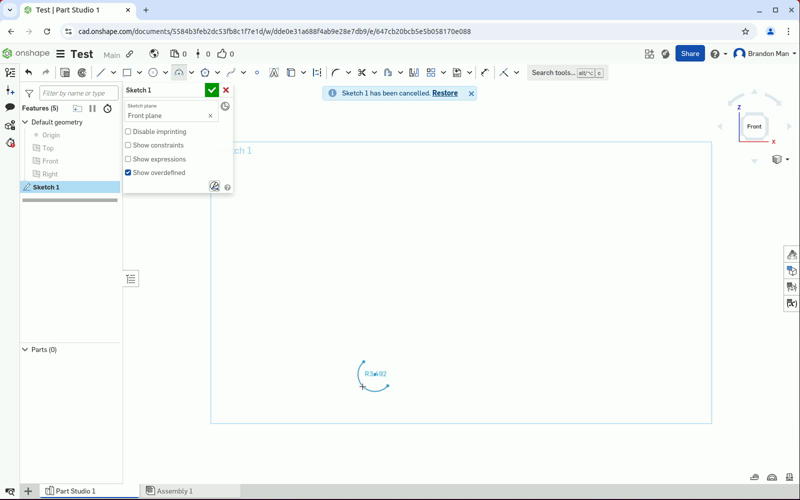
key(esc)
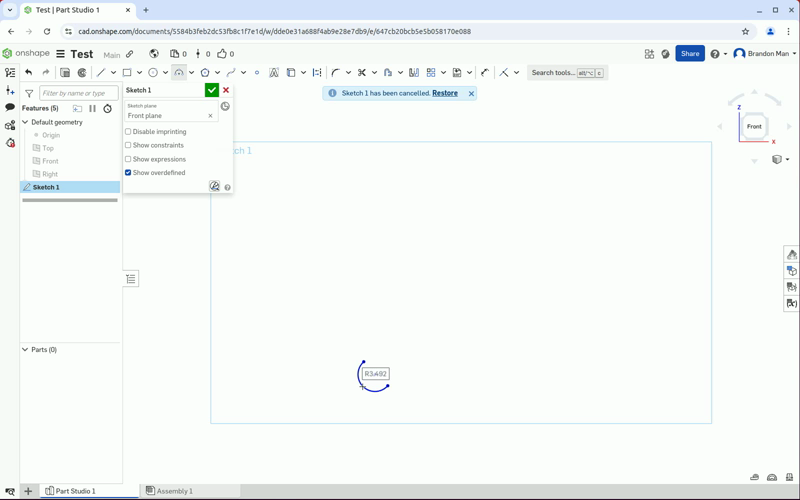
key(l)
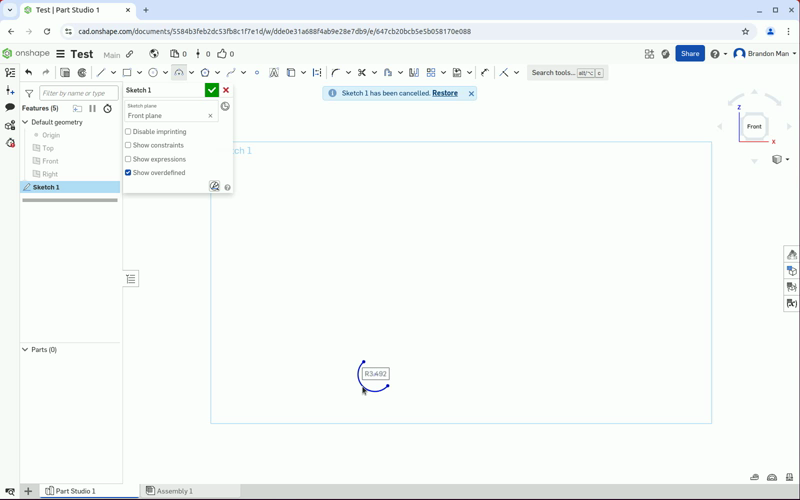
mouse_move(387, 385)
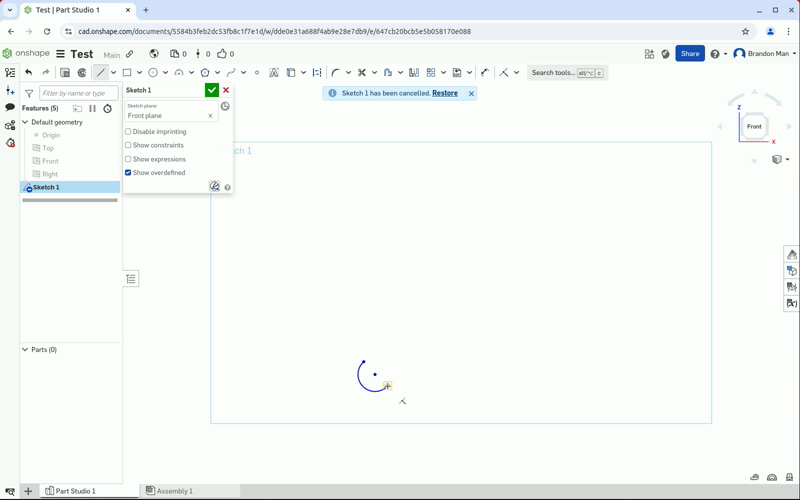
click(387, 385)
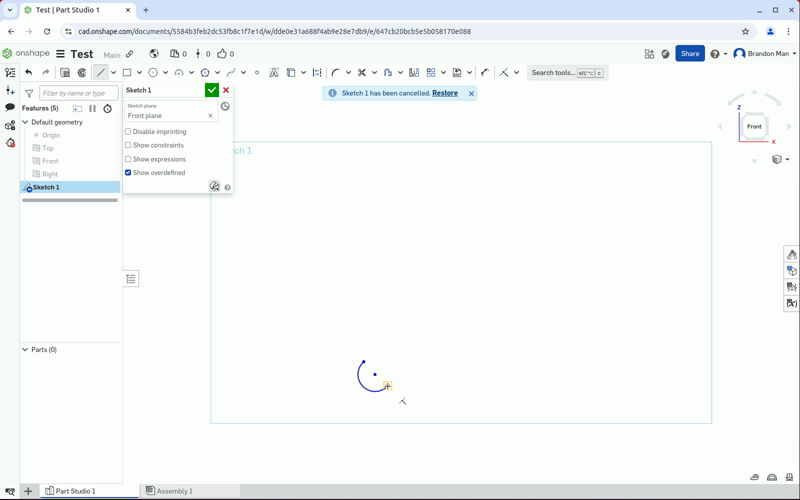
key_down(shift)
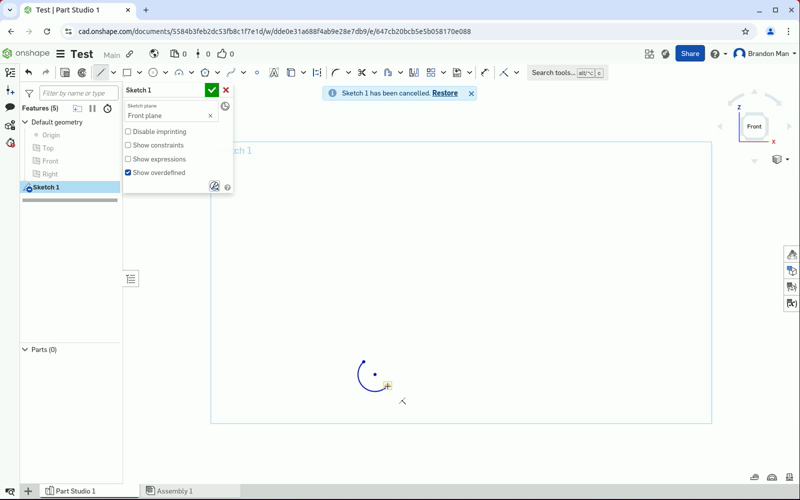
mouse_move(417, 385)
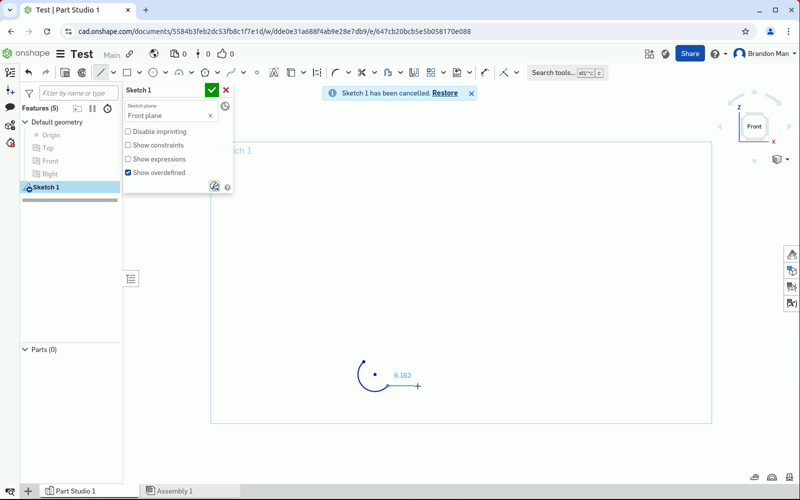
mouse_move(401, 372)
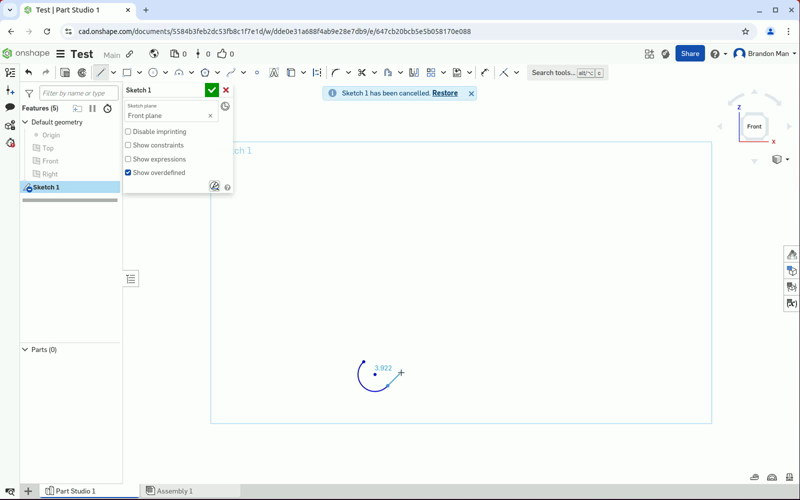
click(401, 372)
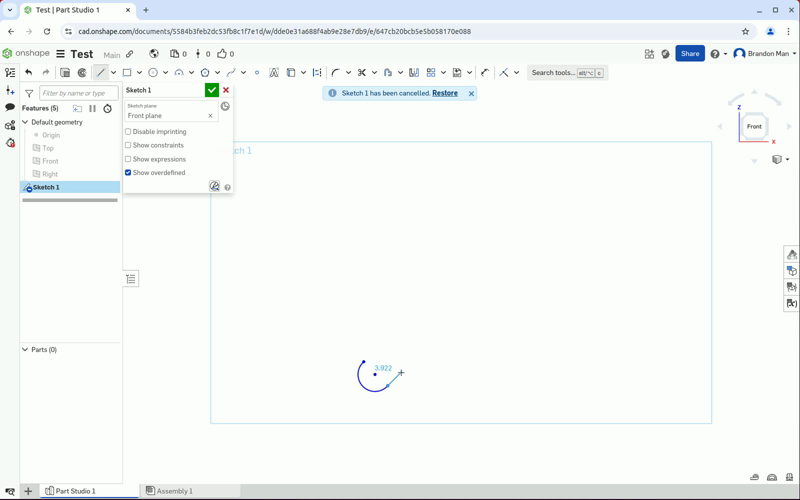
key_up(shift)
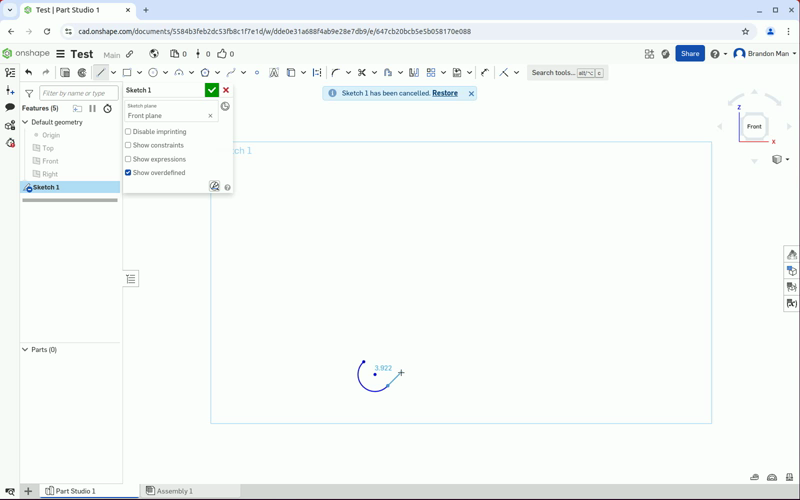
key(esc)
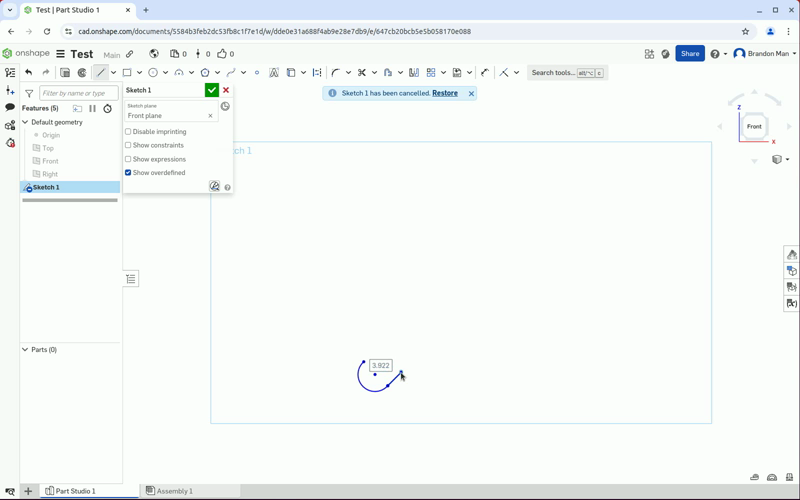
key(a)
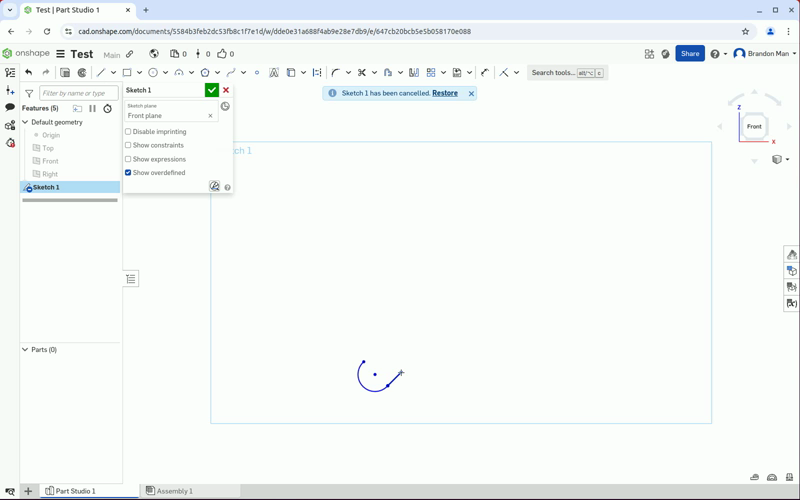
mouse_move(401, 372)
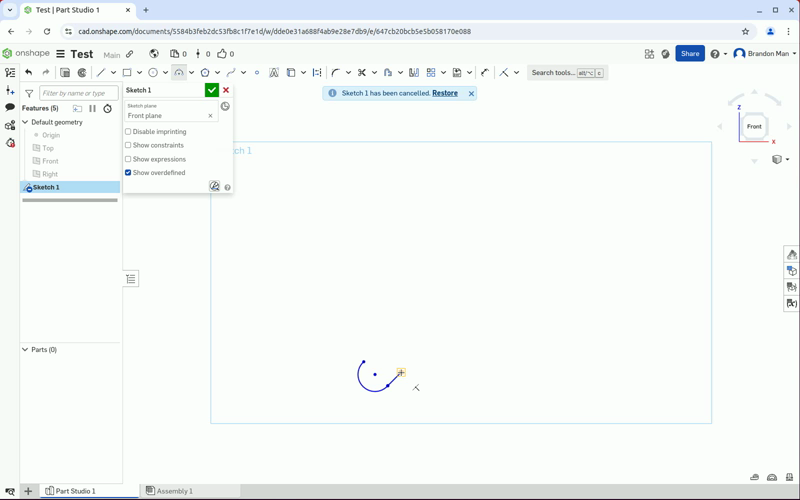
click(401, 372)
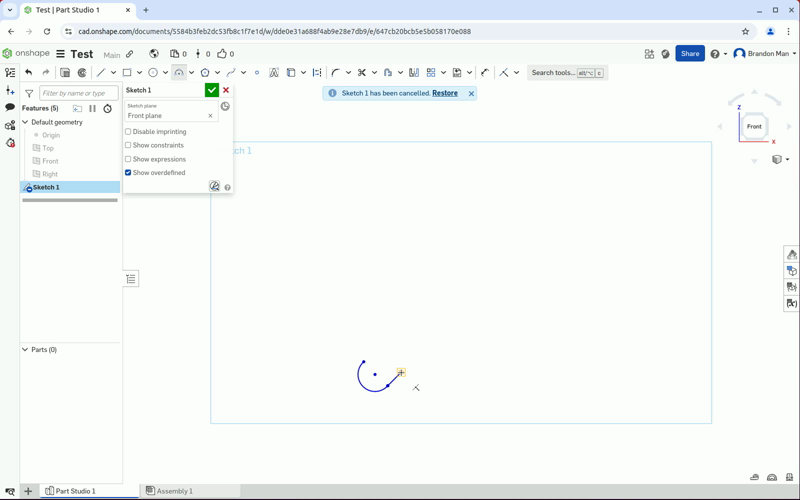
key_down(shift)
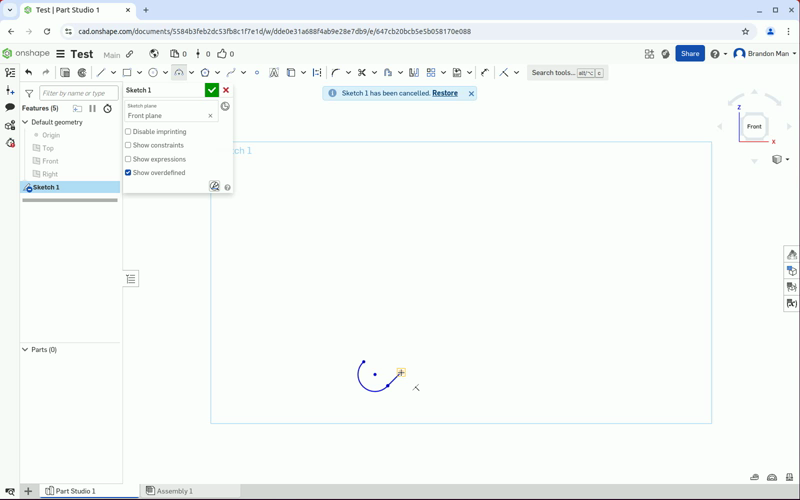
mouse_move(460, 392)
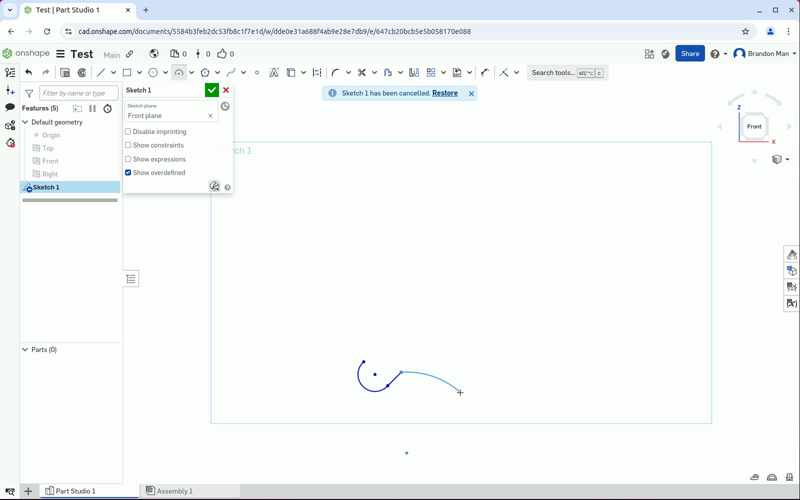
click(460, 392)
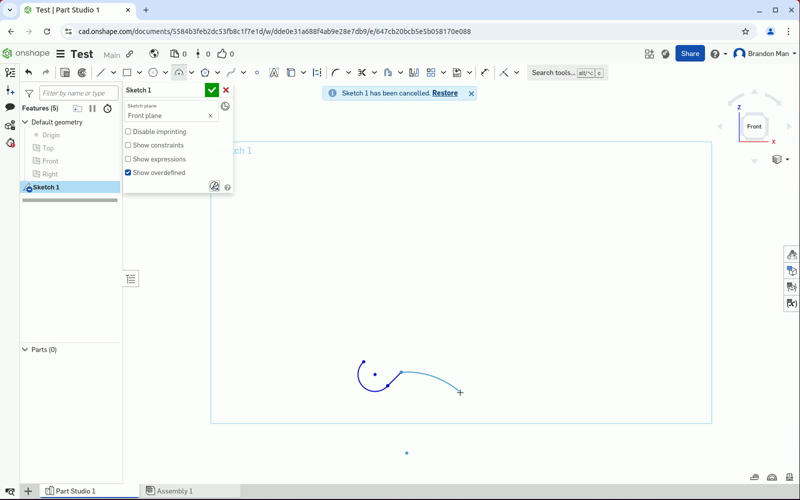
mouse_move(429, 386)
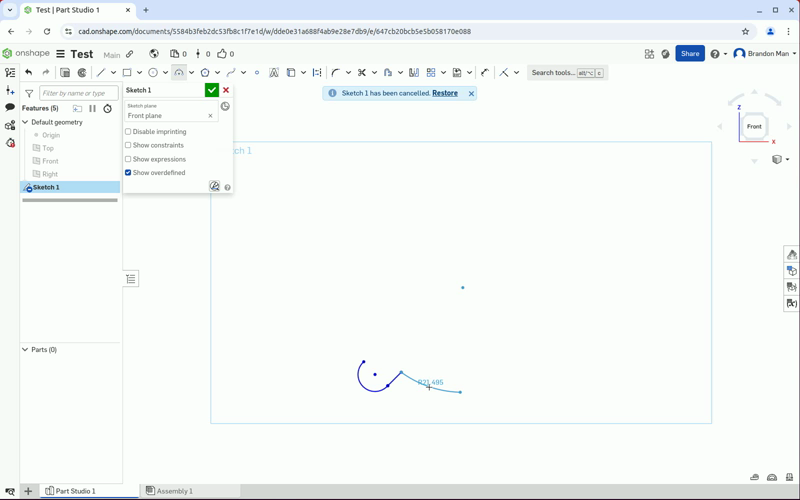
click(429, 386)
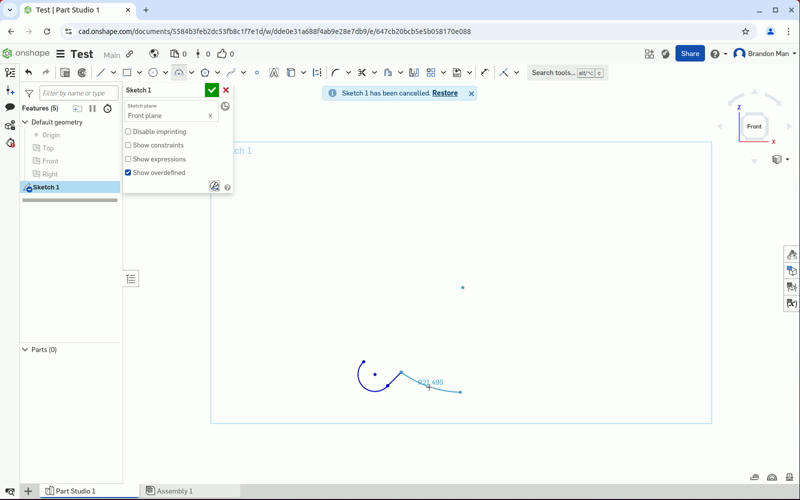
key_up(shift)
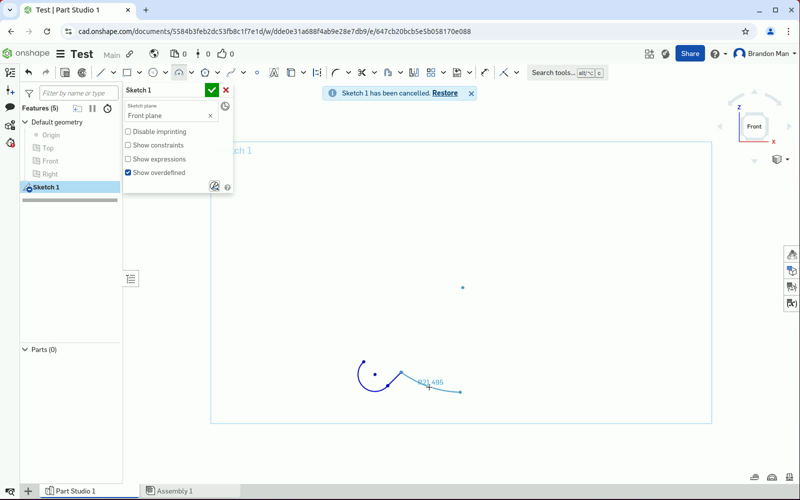
key(esc)
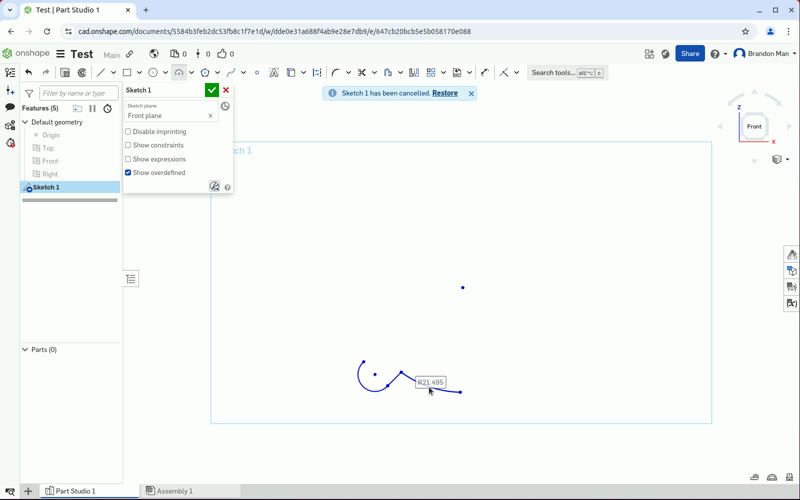
key(l)
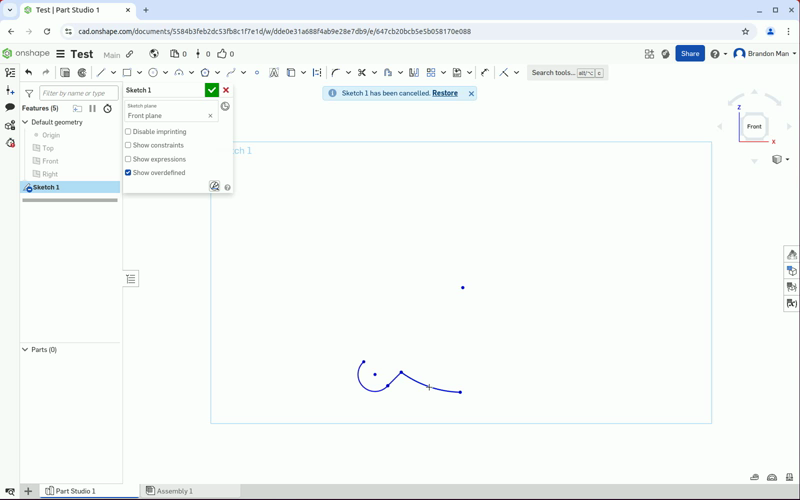
mouse_move(460, 392)
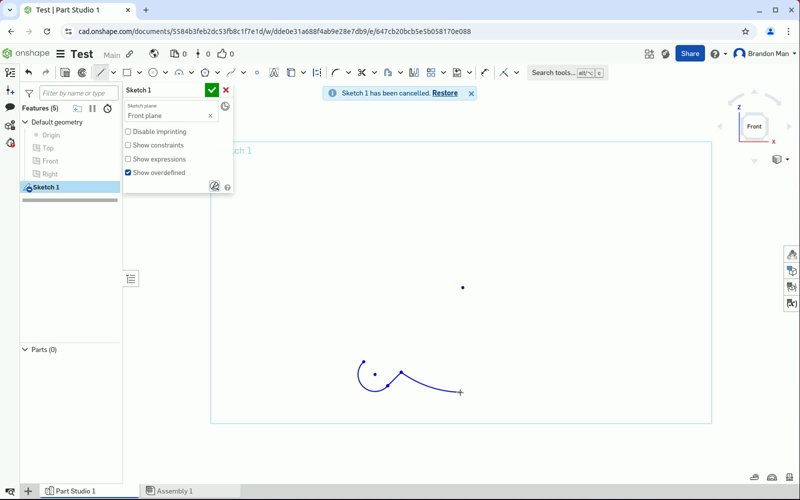
click(460, 392)
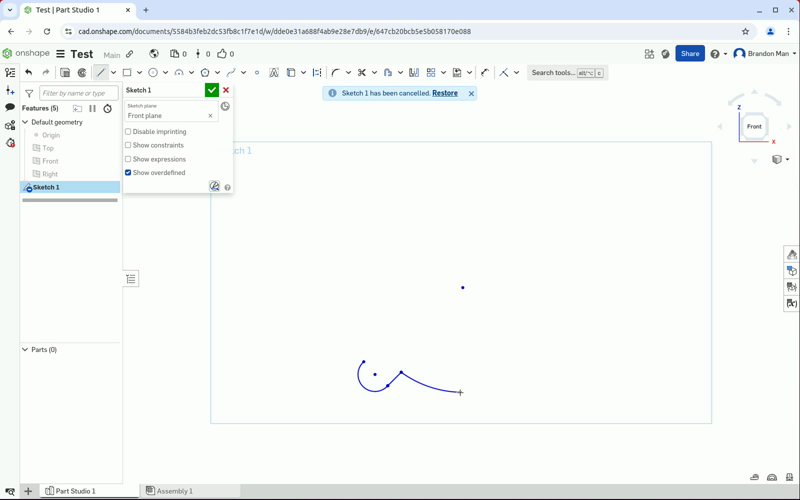
key_down(shift)
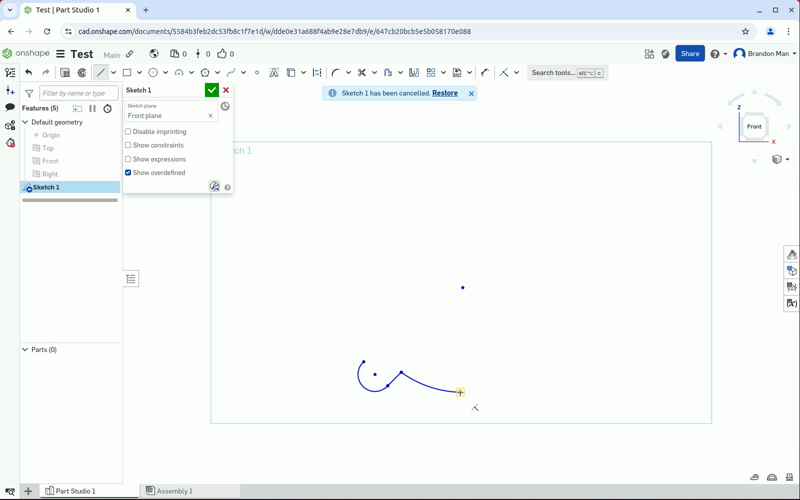
mouse_move(572, 392)
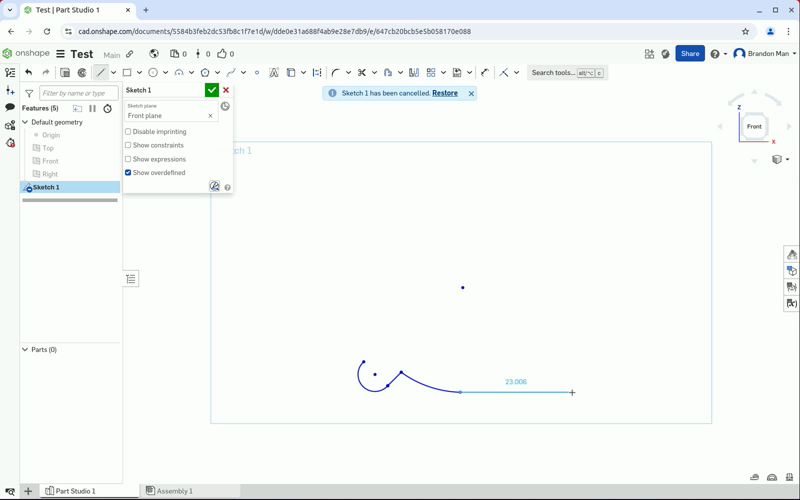
click(572, 392)
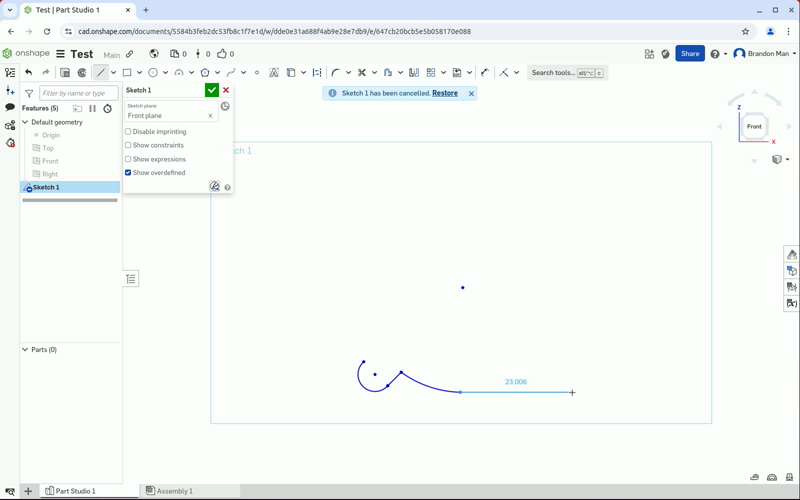
key_up(shift)
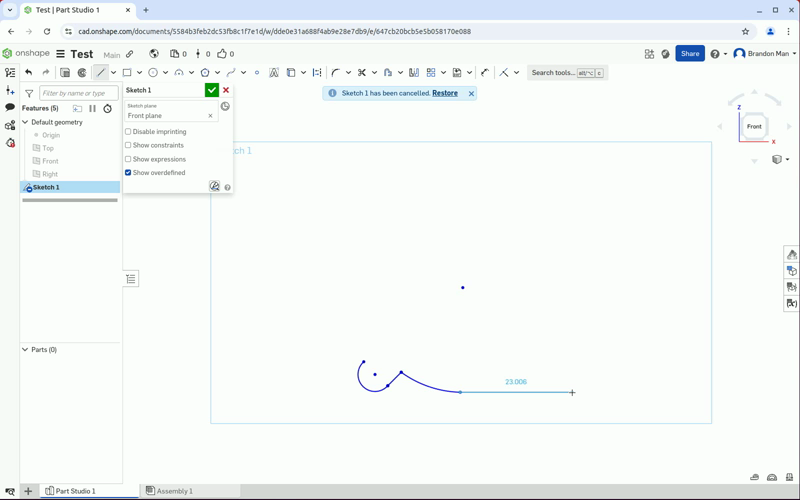
key_down(shift)
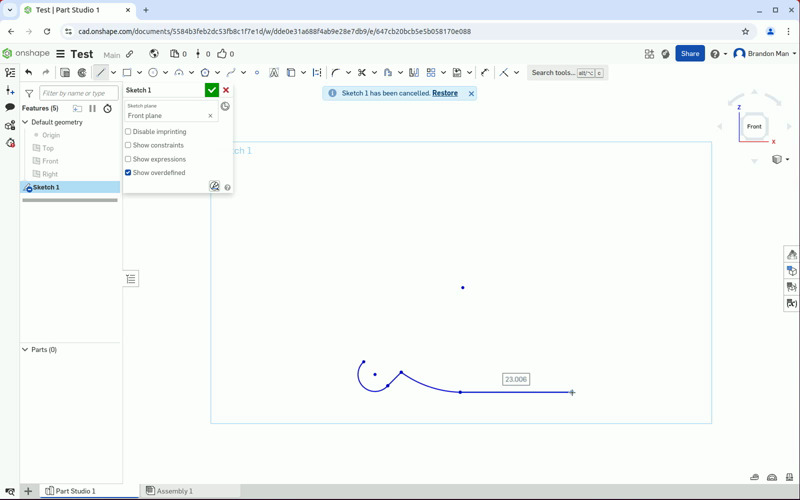
mouse_move(572, 304)
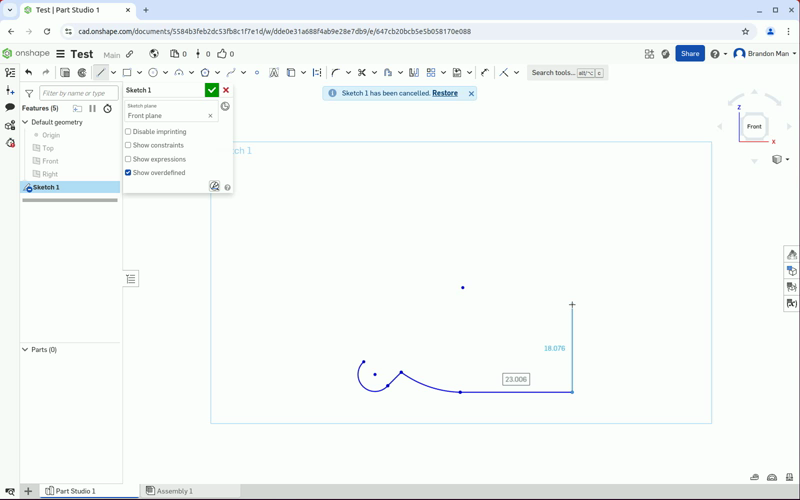
click(572, 304)
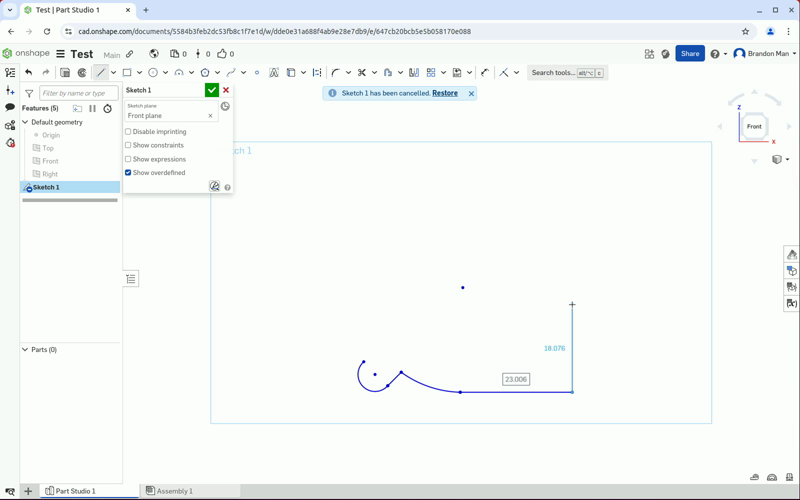
key_up(shift)
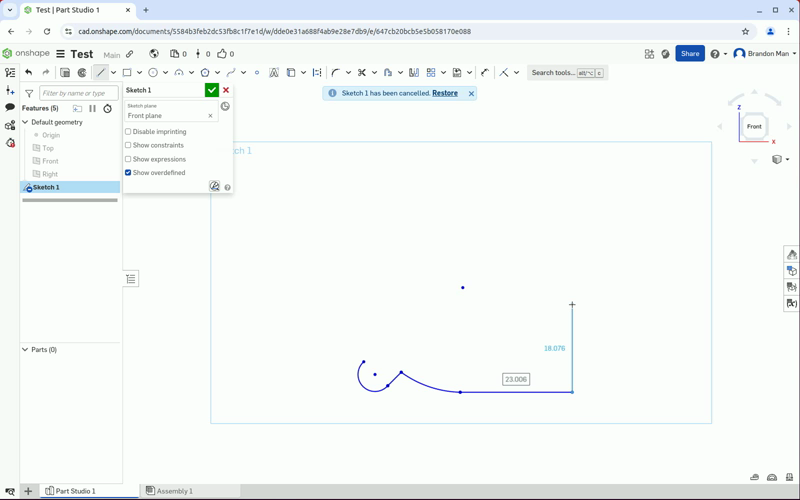
key_down(shift)
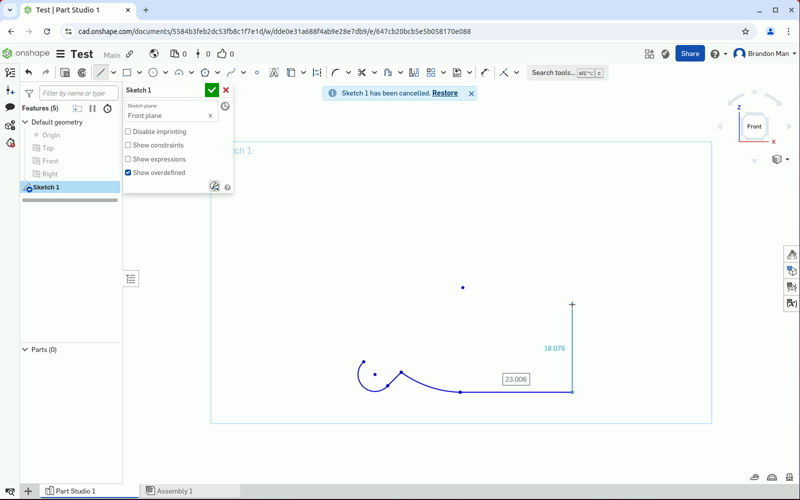
mouse_move(589, 304)
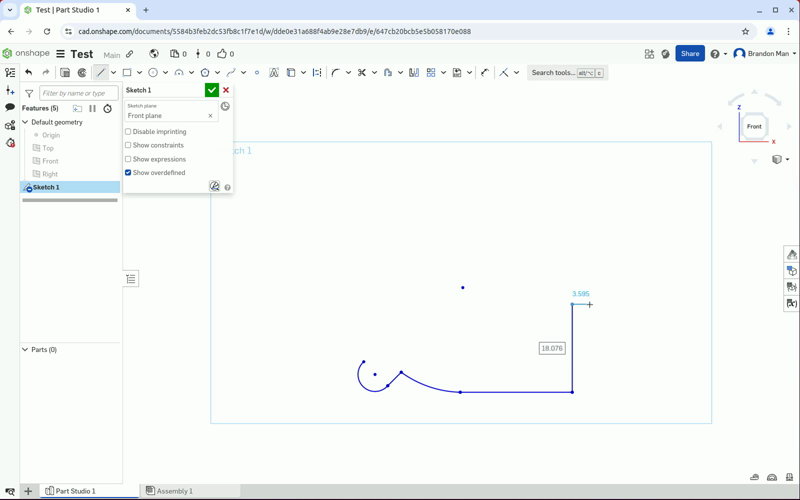
mouse_move(565, 304)
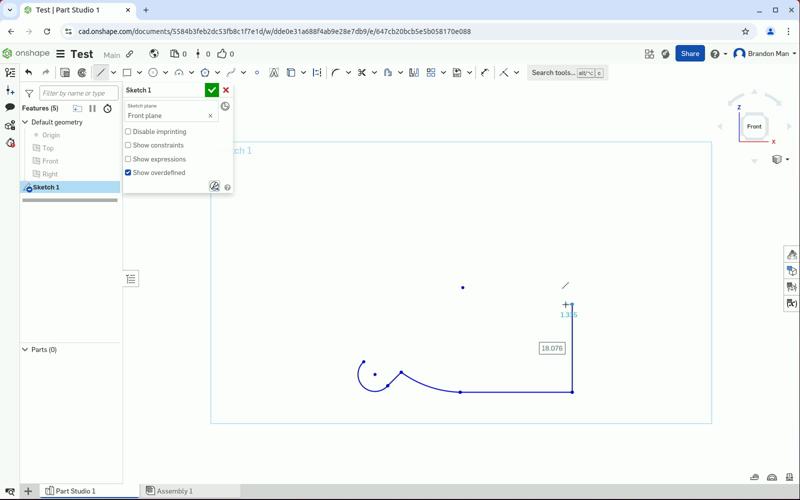
scroll(6)
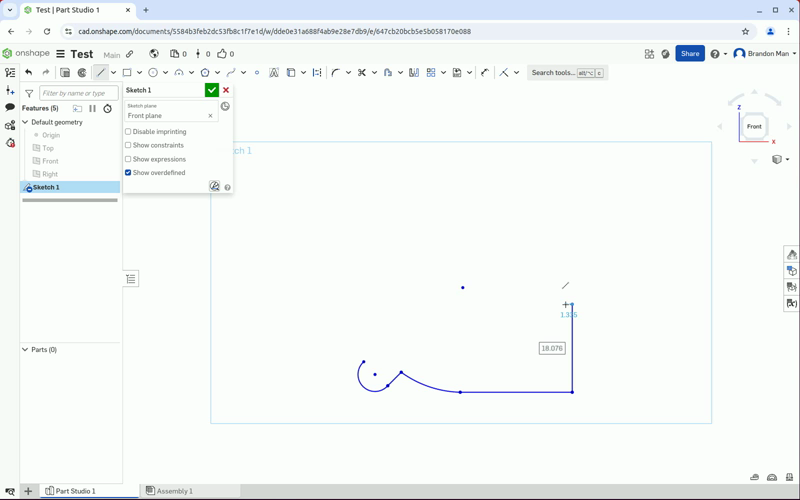
scroll(6)
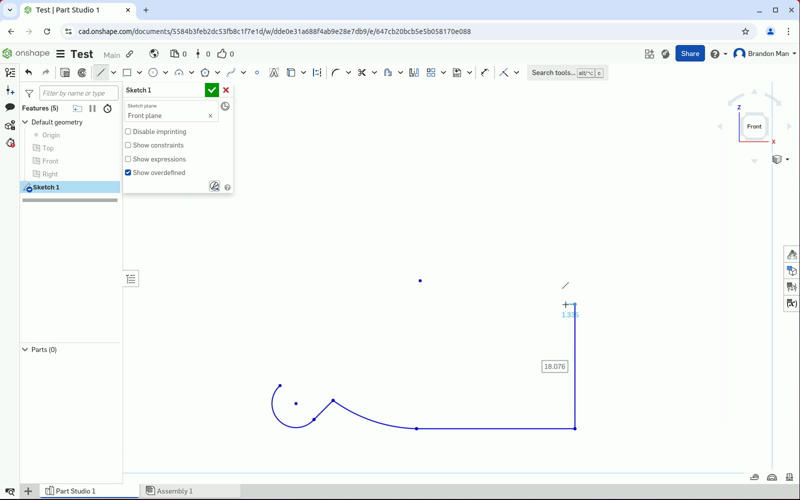
scroll(6)
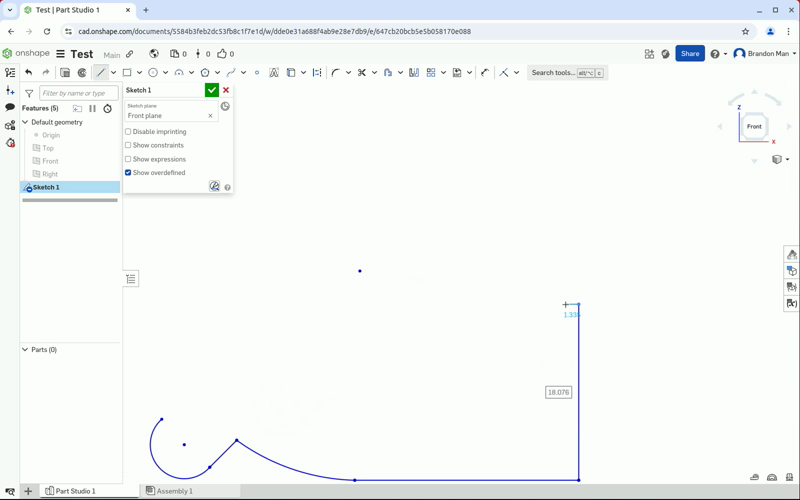
scroll(6)
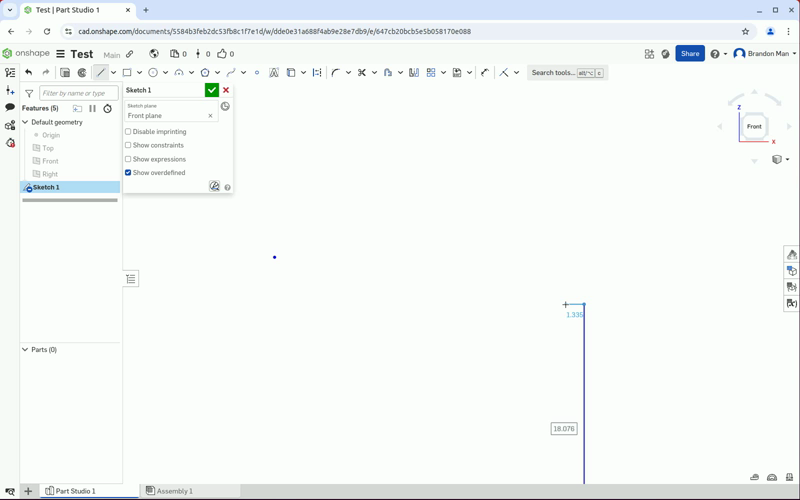
scroll(6)
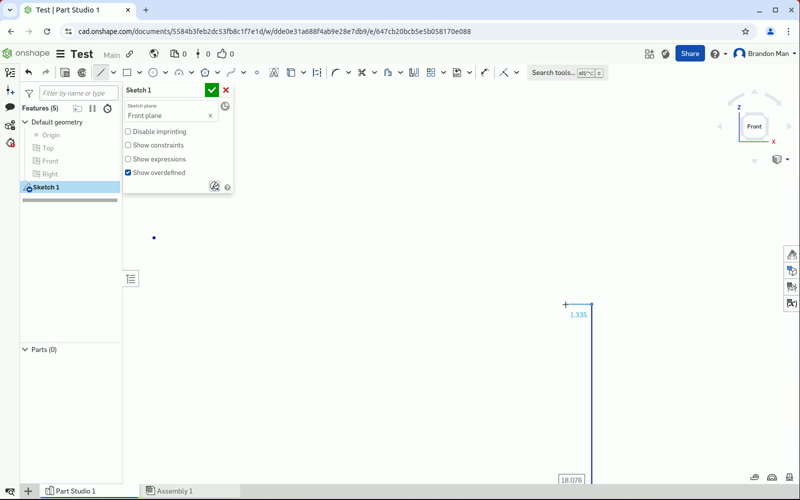
scroll(6)
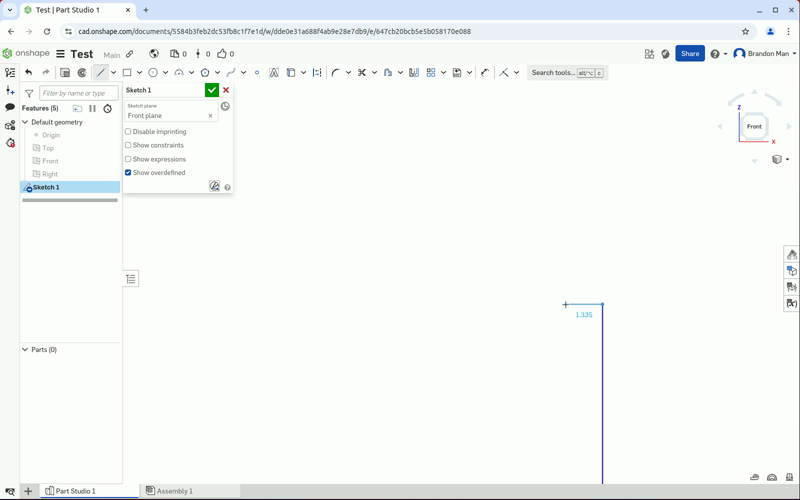
scroll(6)
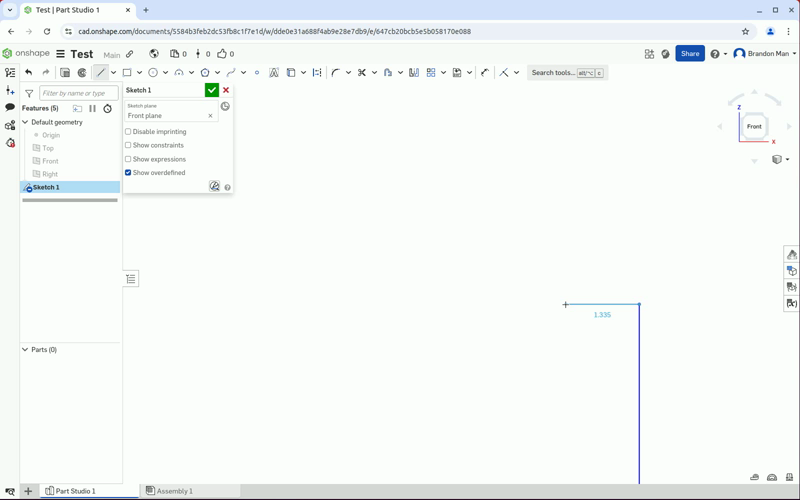
click(565, 304)
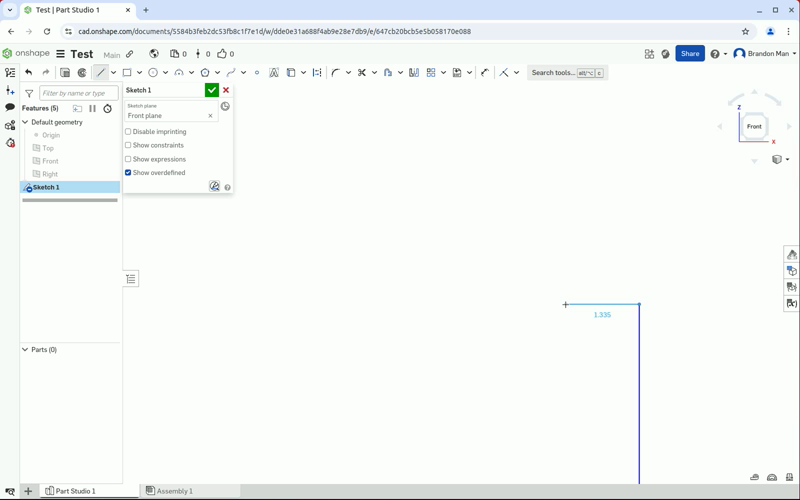
scroll(-6)
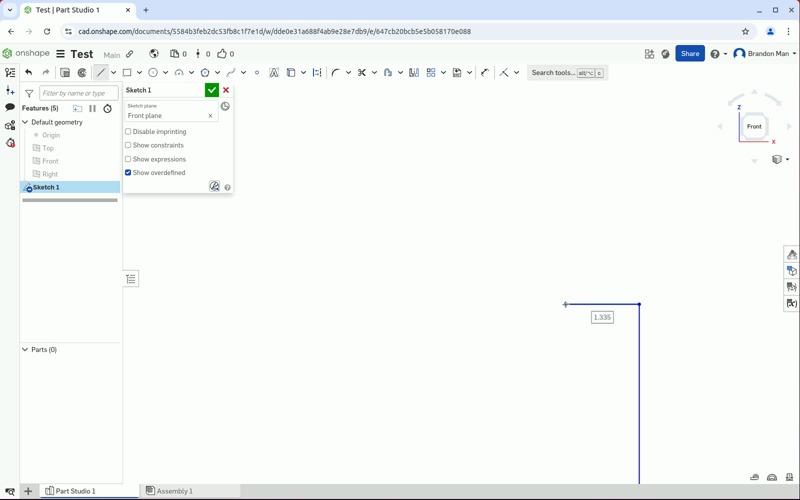
scroll(-6)
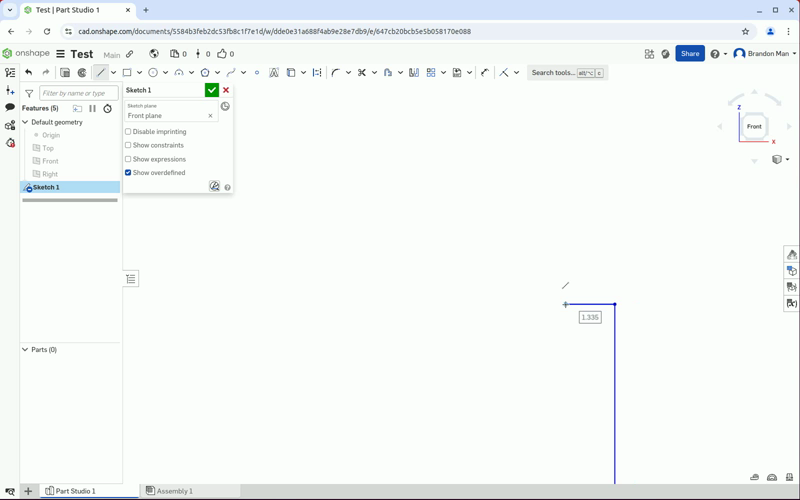
scroll(-6)
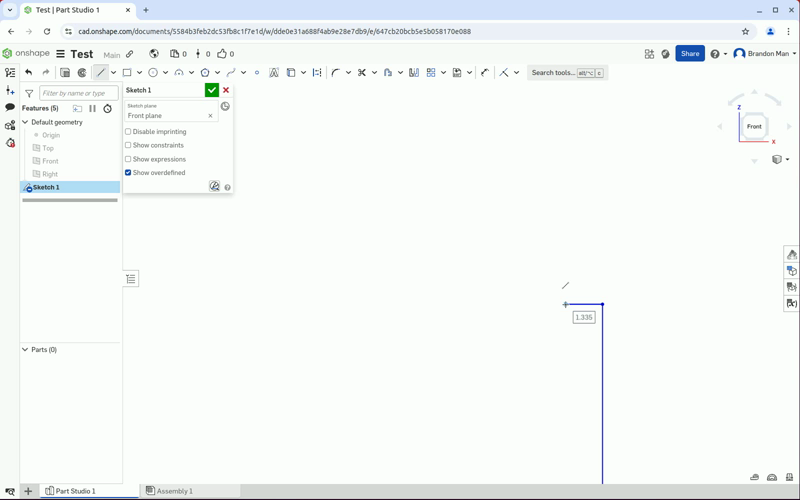
scroll(-6)
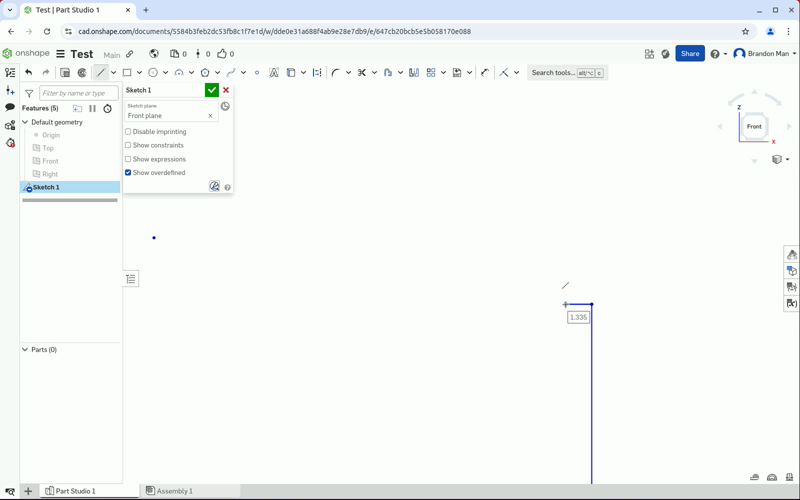
scroll(-6)
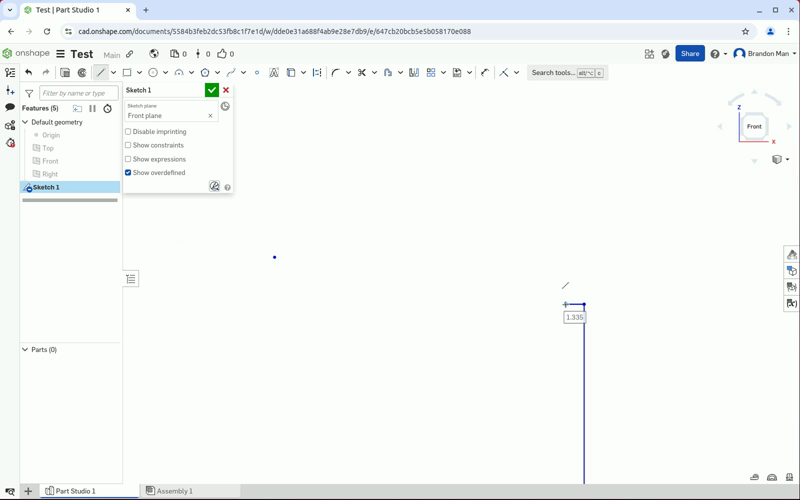
scroll(-6)
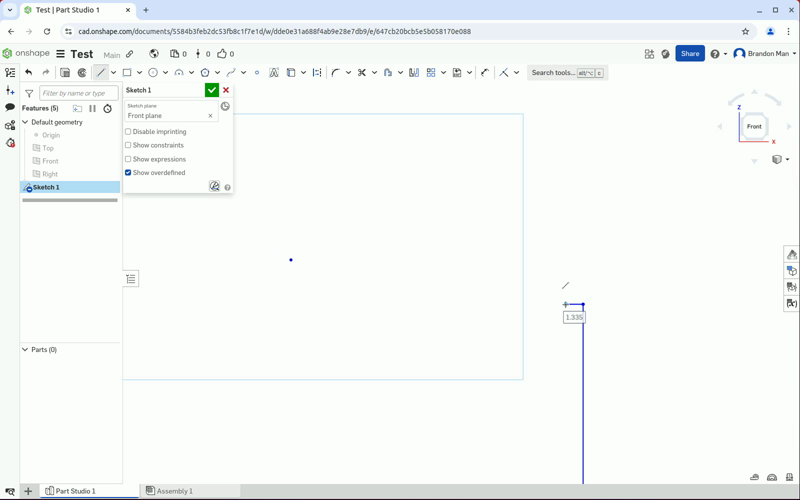
scroll(-6)
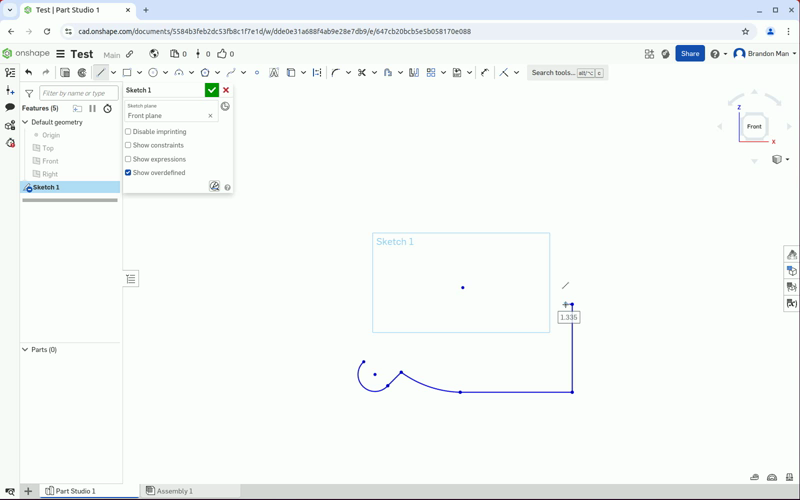
key_up(shift)
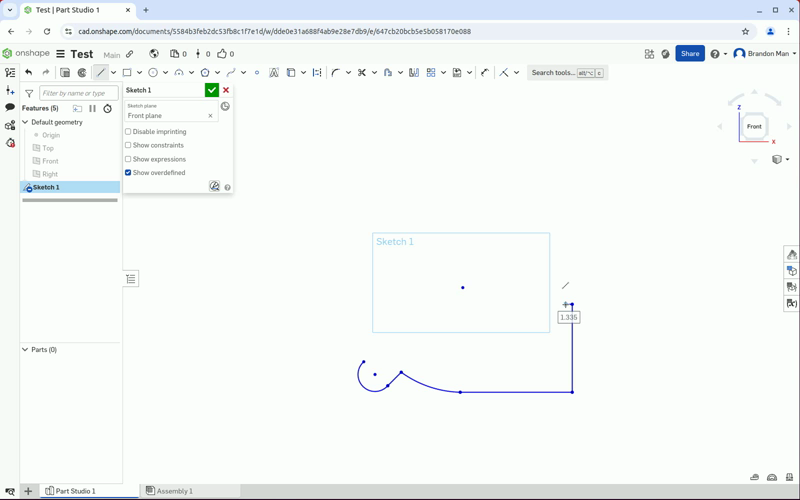
key(esc)
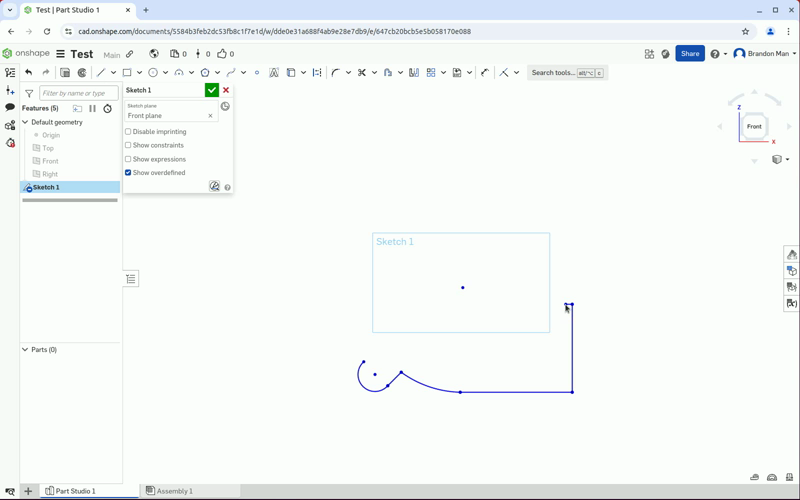
key(a)
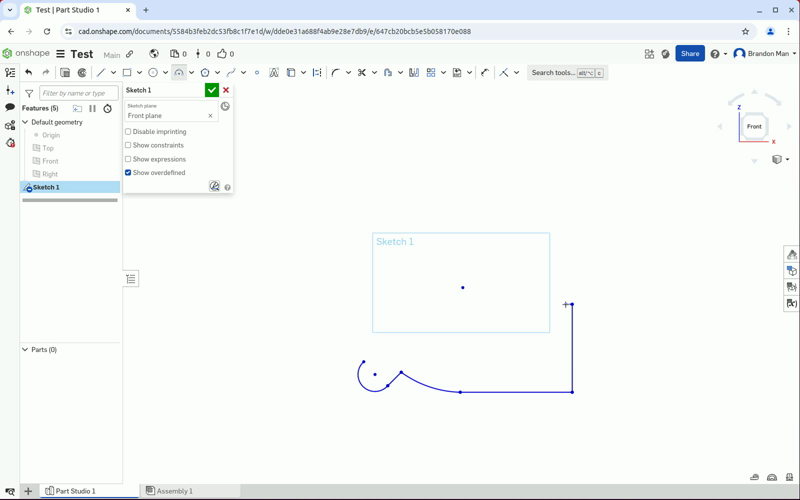
mouse_move(565, 304)
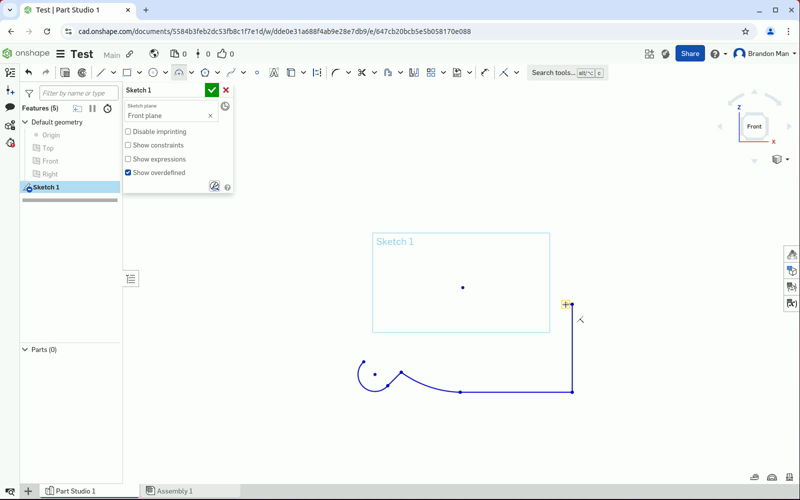
click(565, 304)
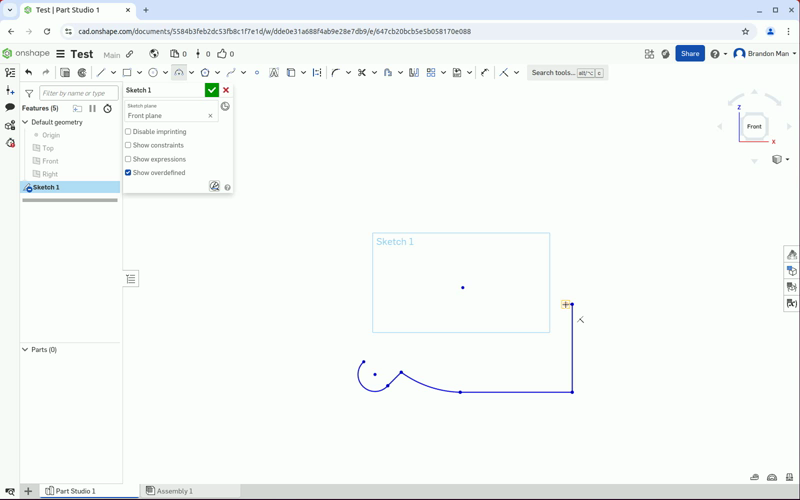
key_down(shift)
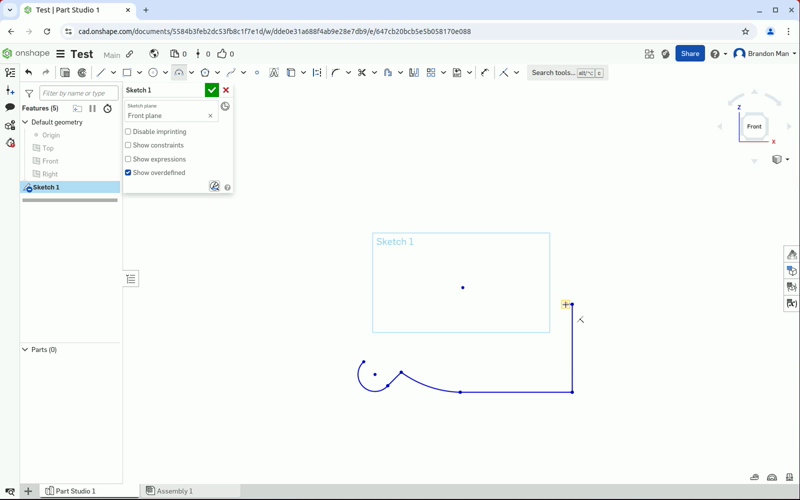
mouse_move(546, 216)
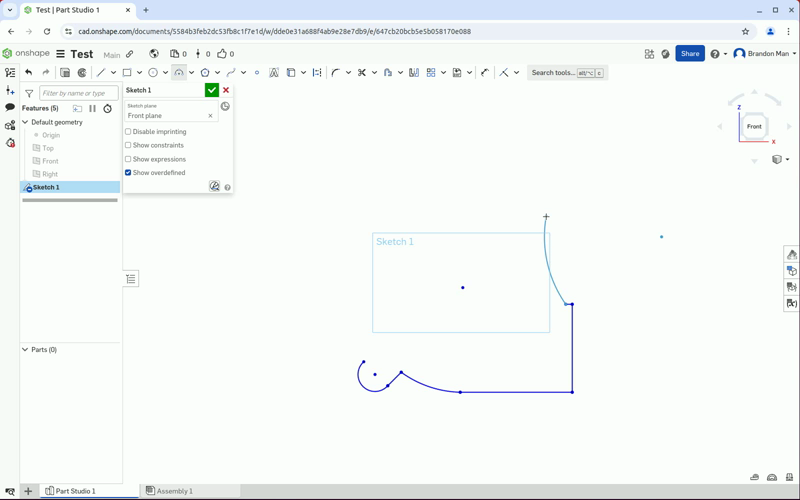
click(546, 216)
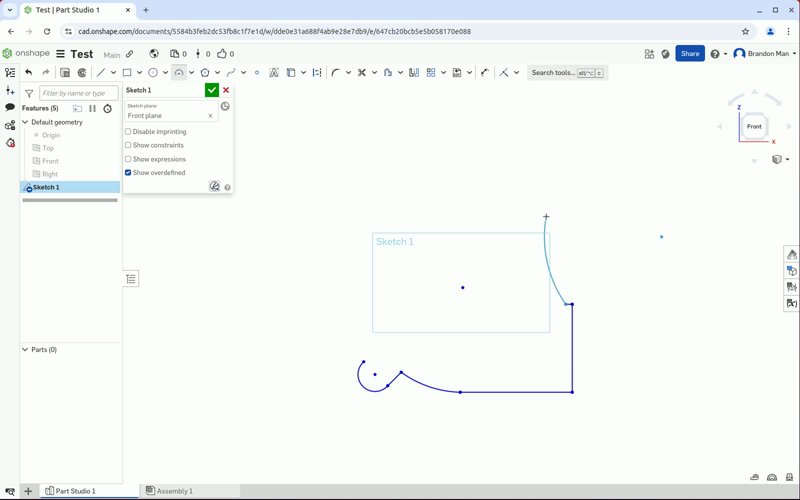
mouse_move(566, 258)
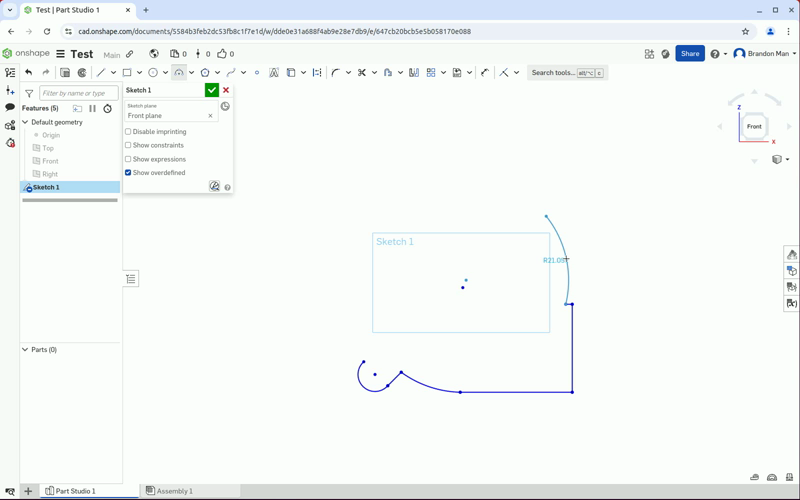
click(566, 258)
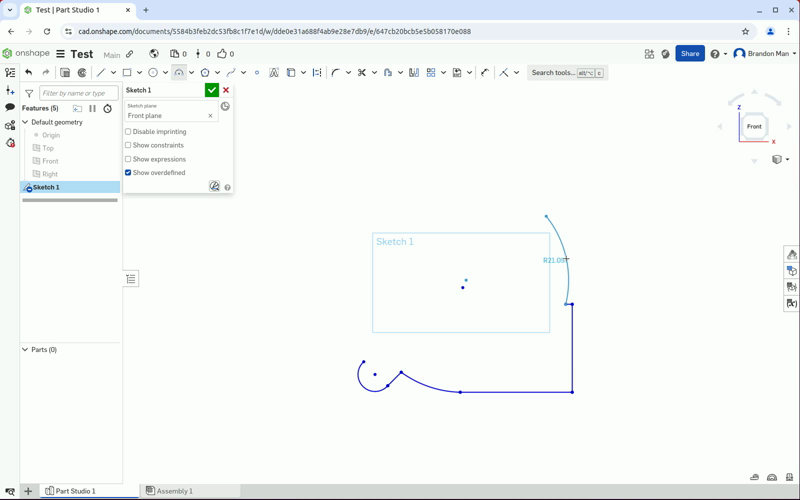
key_up(shift)
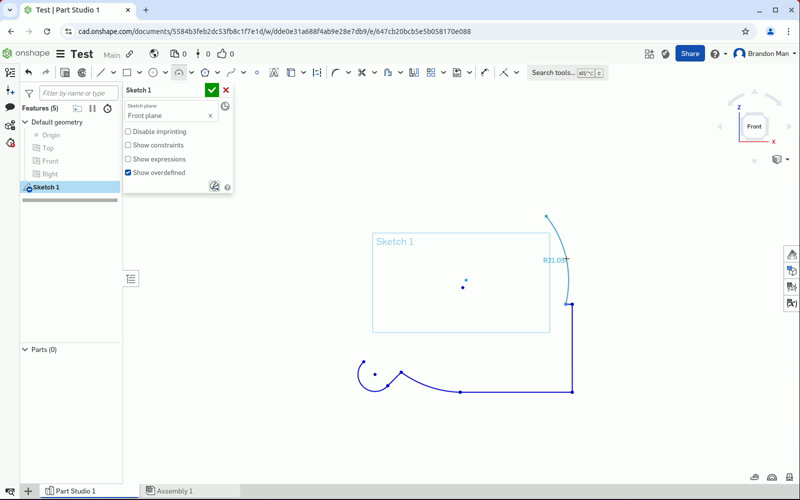
key(esc)
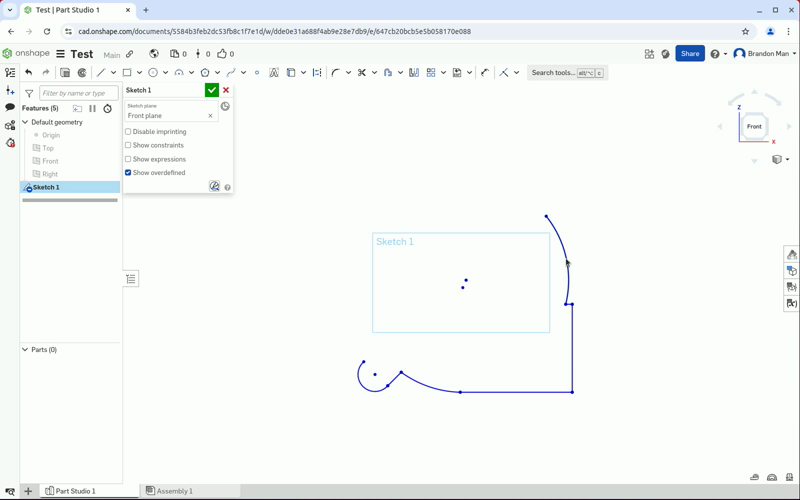
key(l)
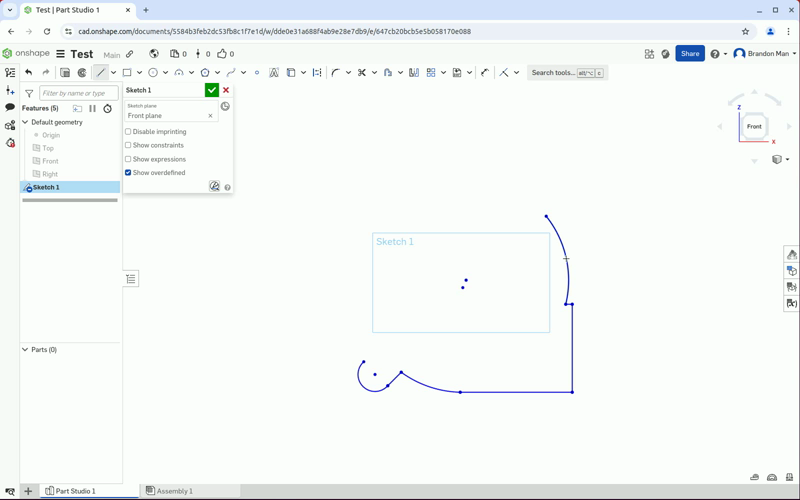
mouse_move(546, 216)
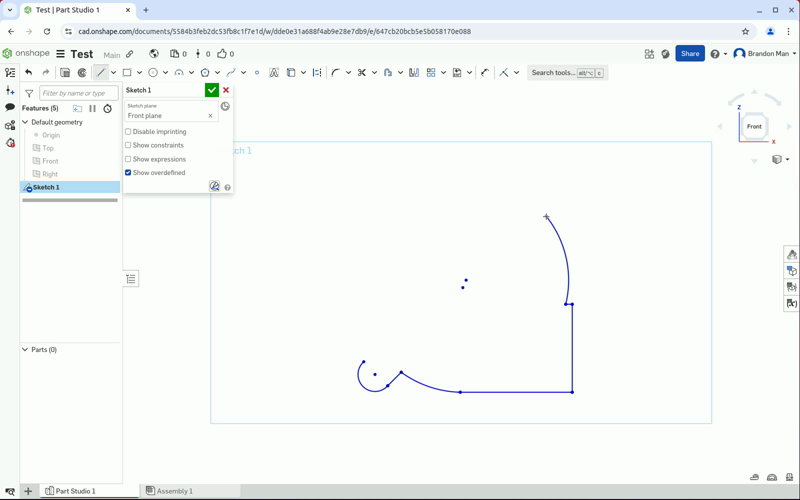
click(546, 216)
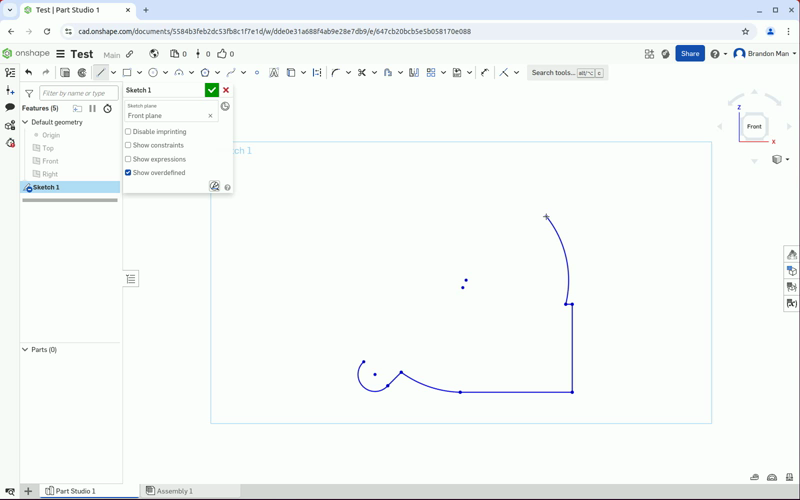
key_down(shift)
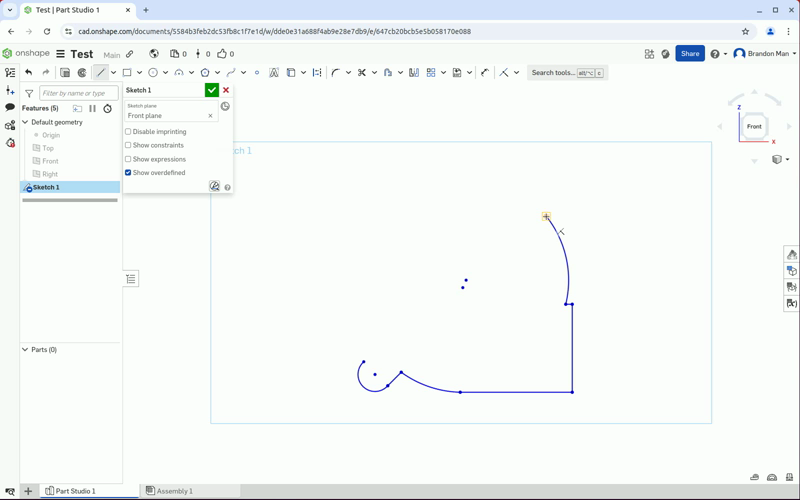
mouse_move(576, 216)
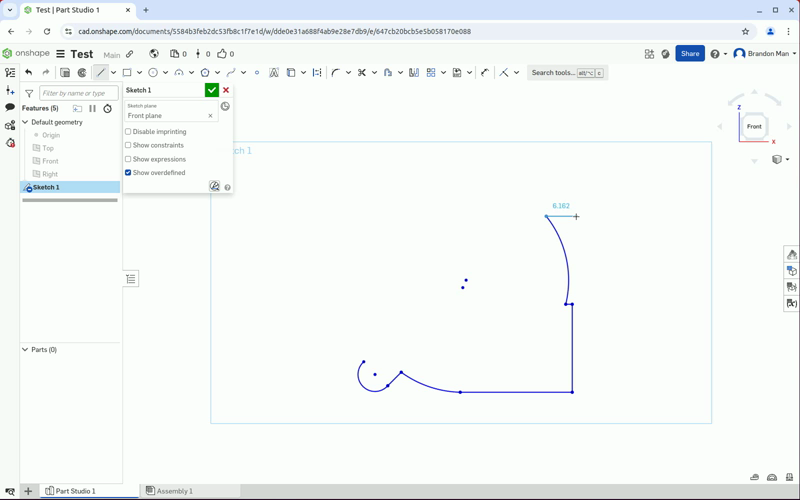
mouse_move(557, 205)
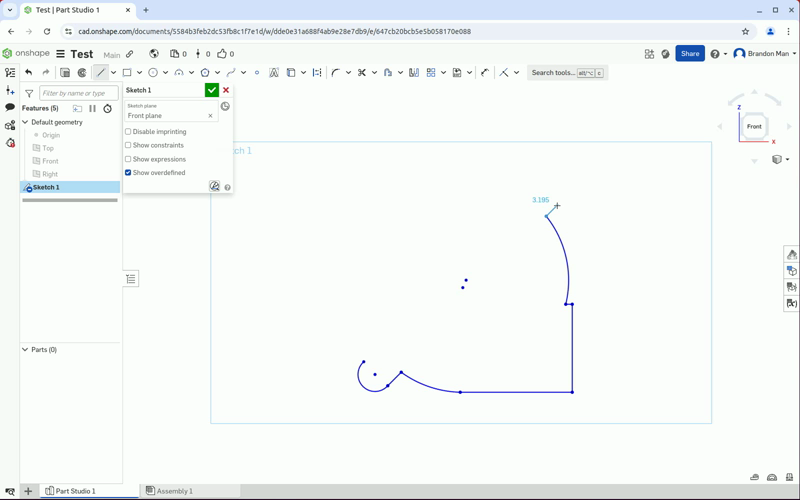
click(557, 205)
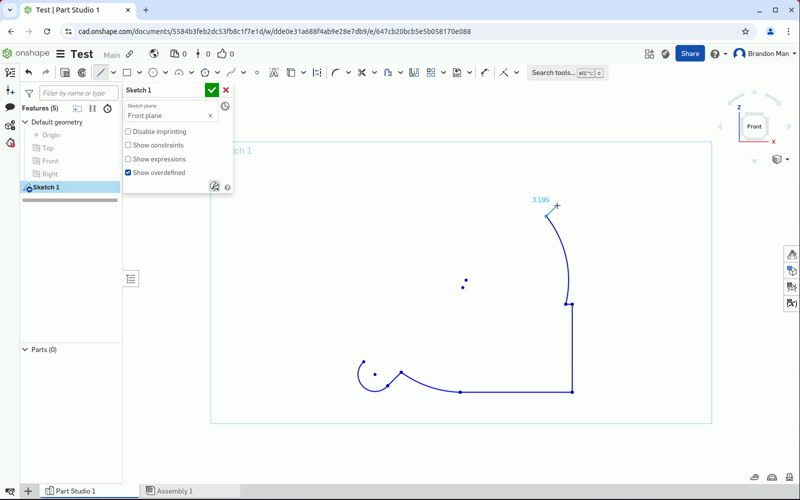
key_up(shift)
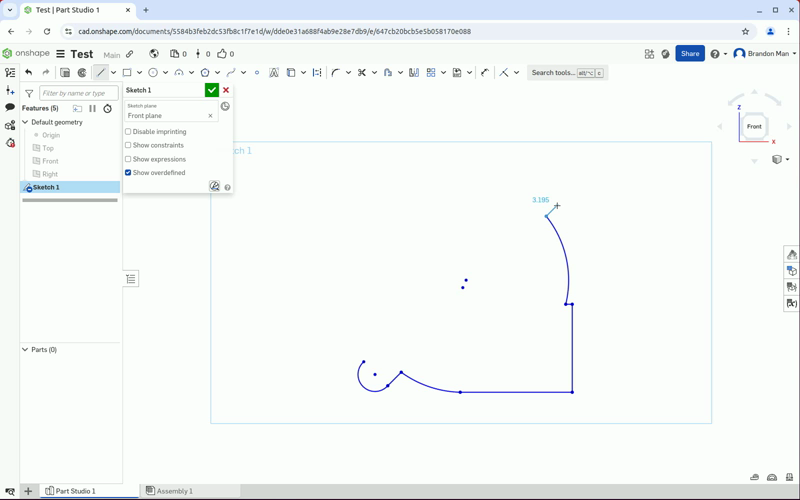
key(esc)
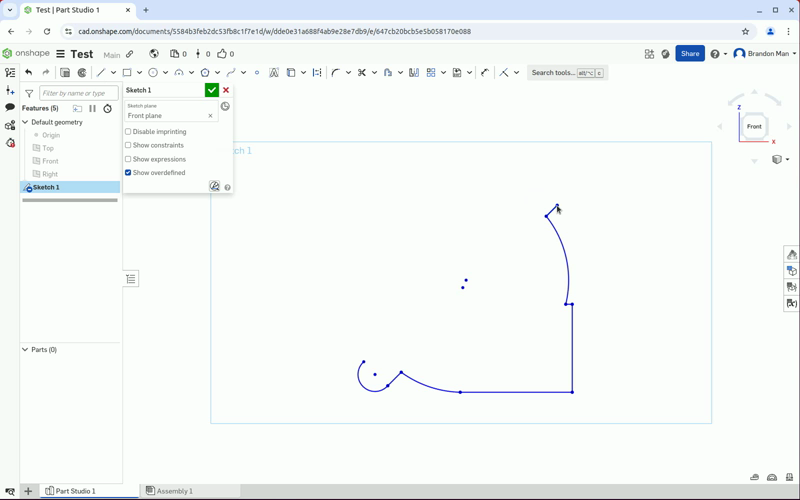
key(a)
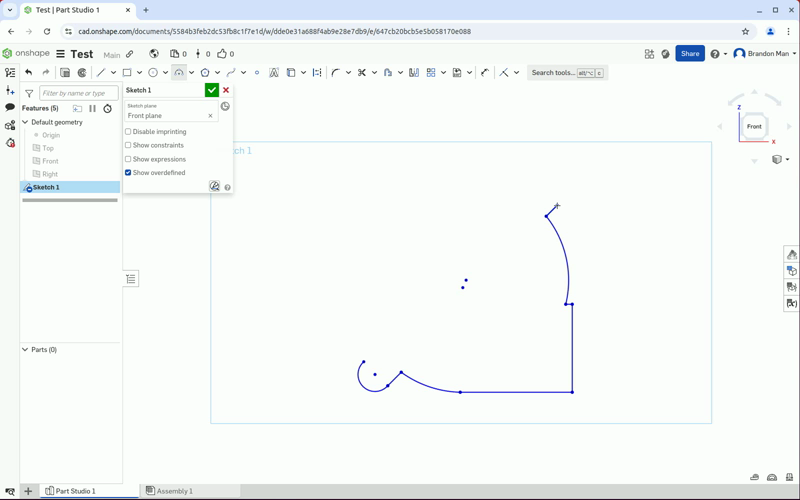
mouse_move(557, 205)
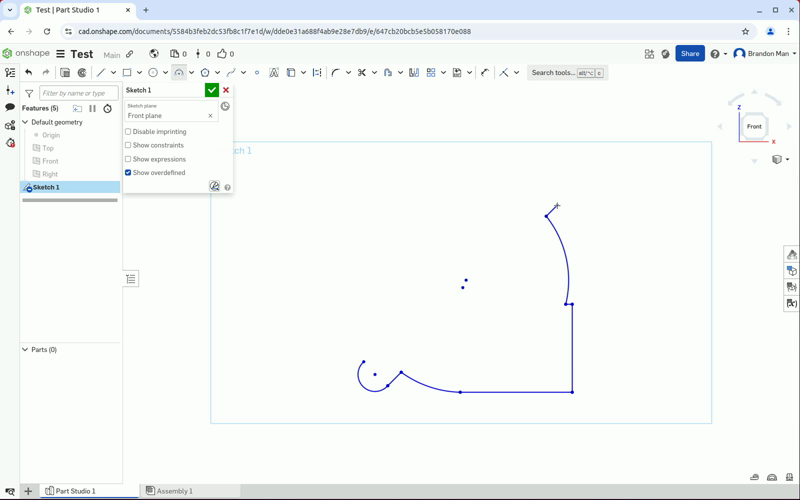
click(557, 205)
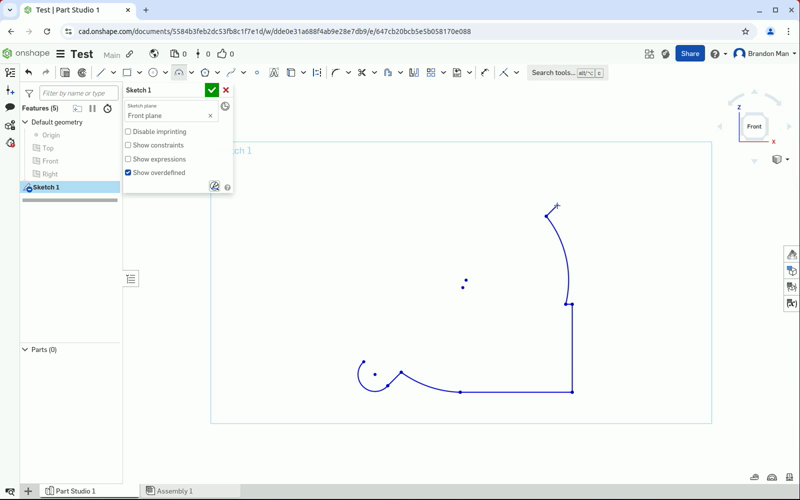
key_down(shift)
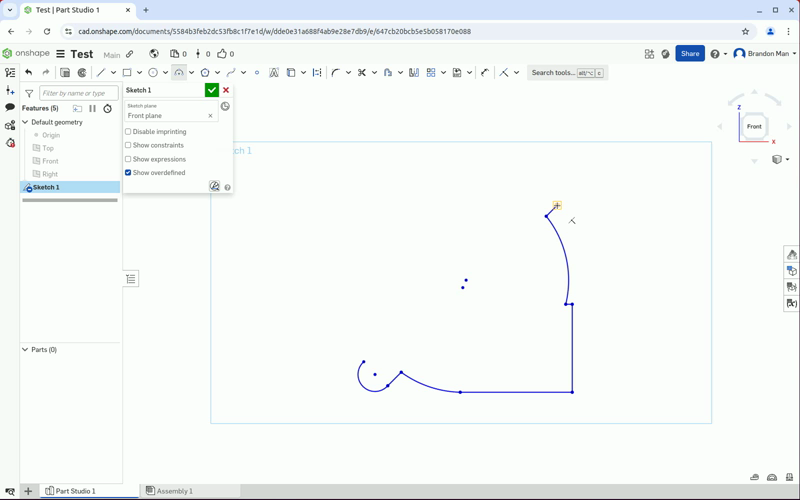
mouse_move(530, 181)
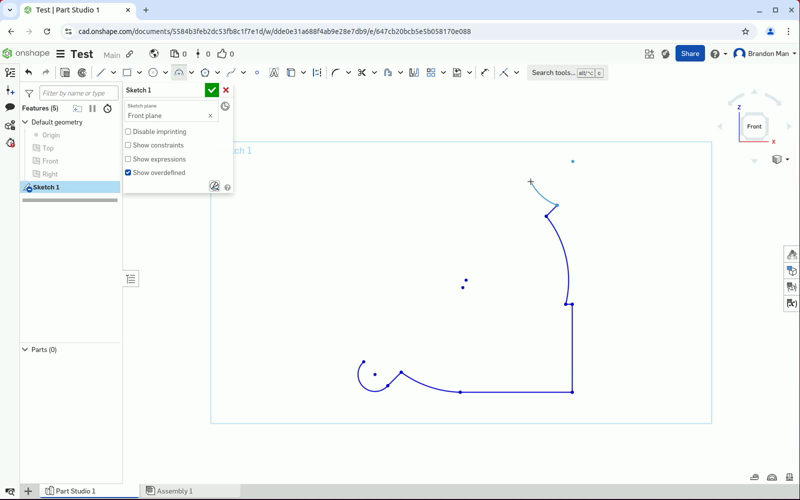
click(530, 181)
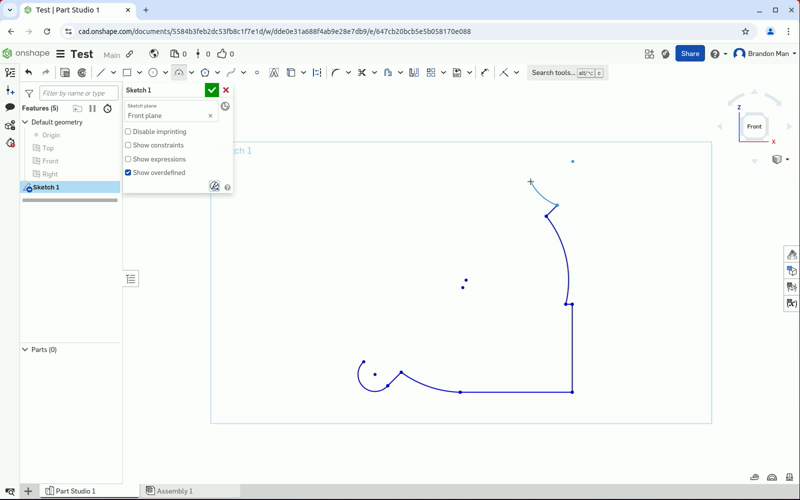
mouse_move(555, 180)
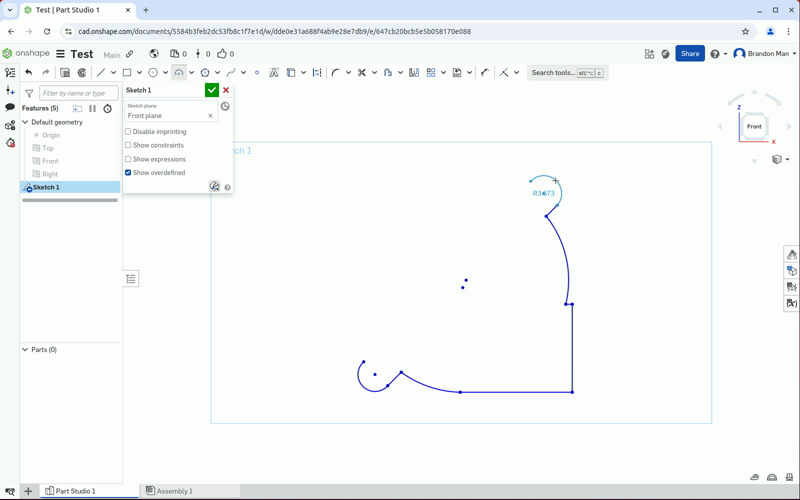
click(555, 180)
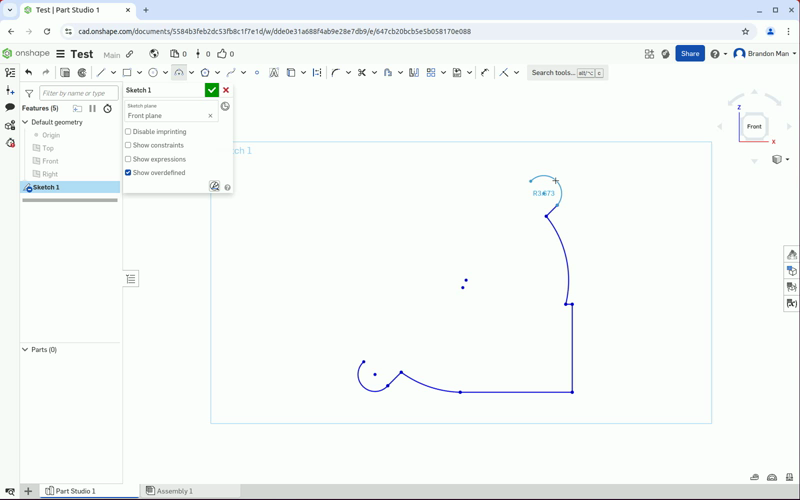
key_up(shift)
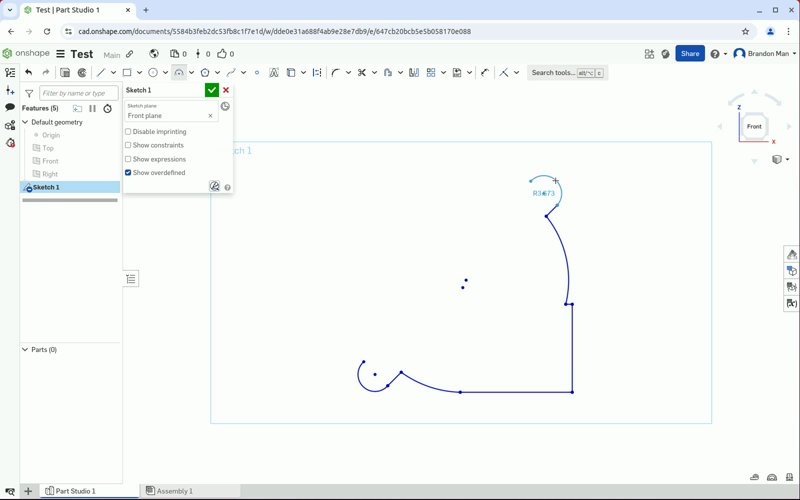
key(esc)
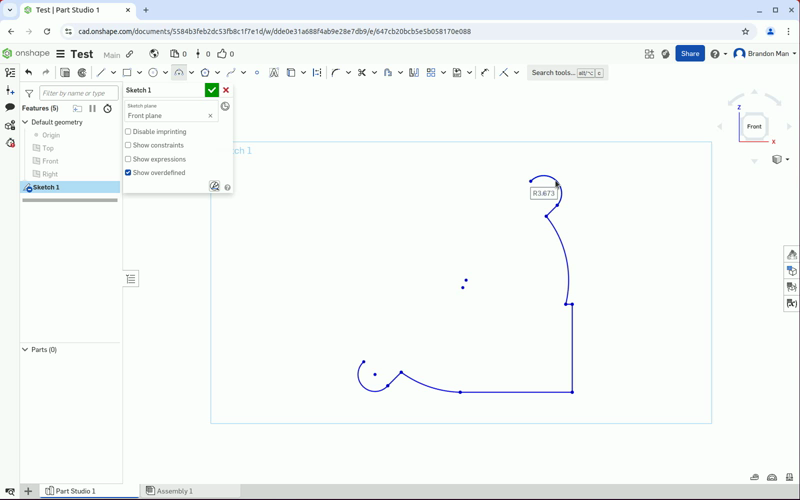
key(l)
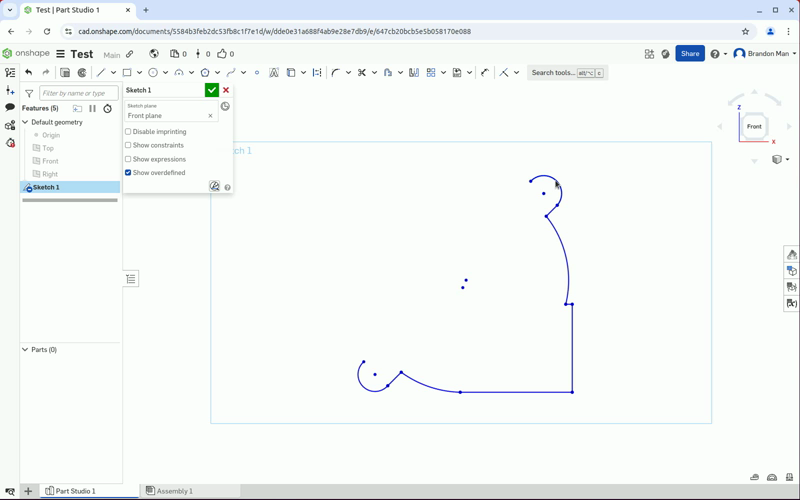
mouse_move(530, 181)
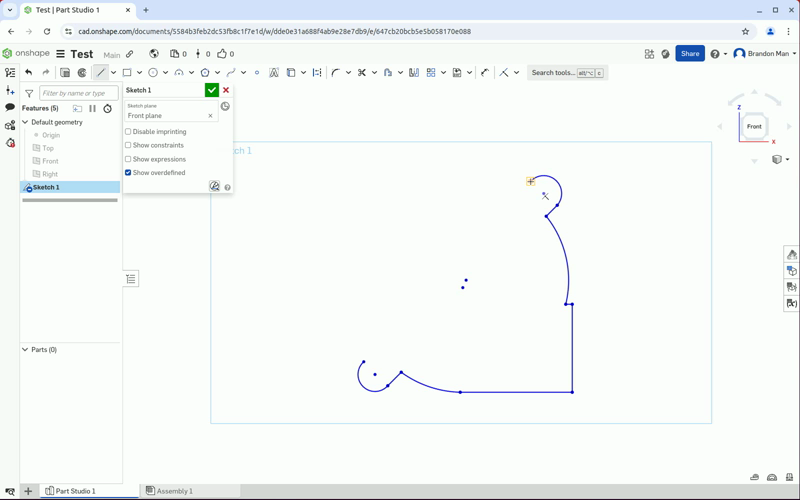
click(530, 181)
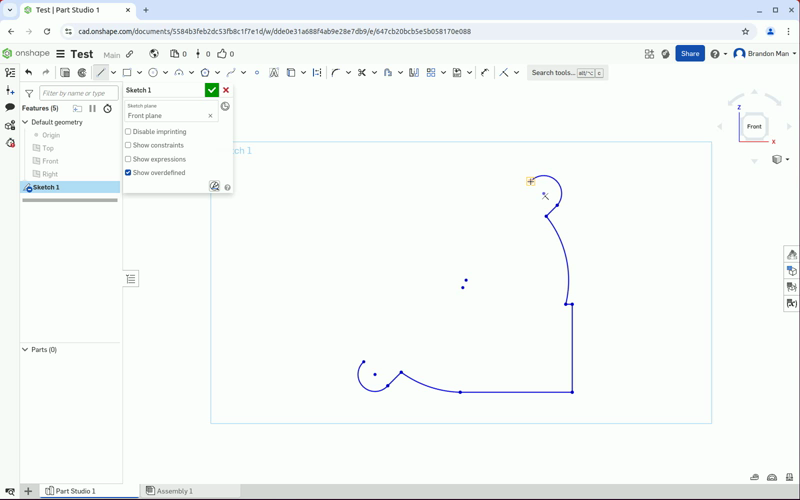
key_down(shift)
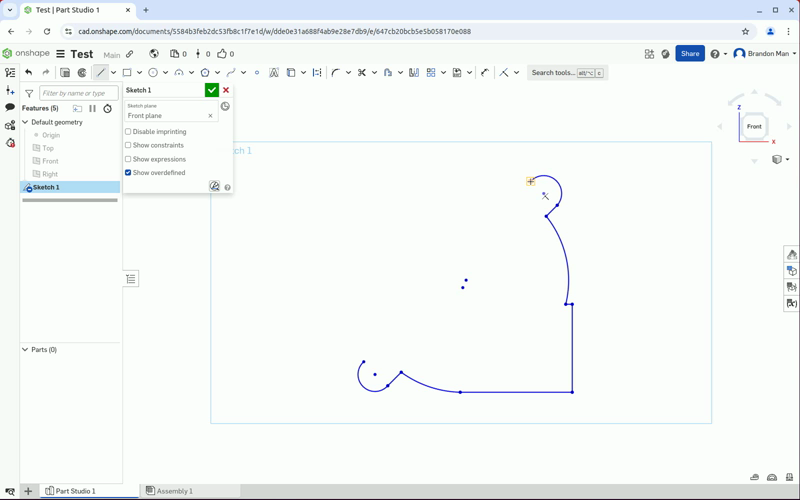
mouse_move(560, 181)
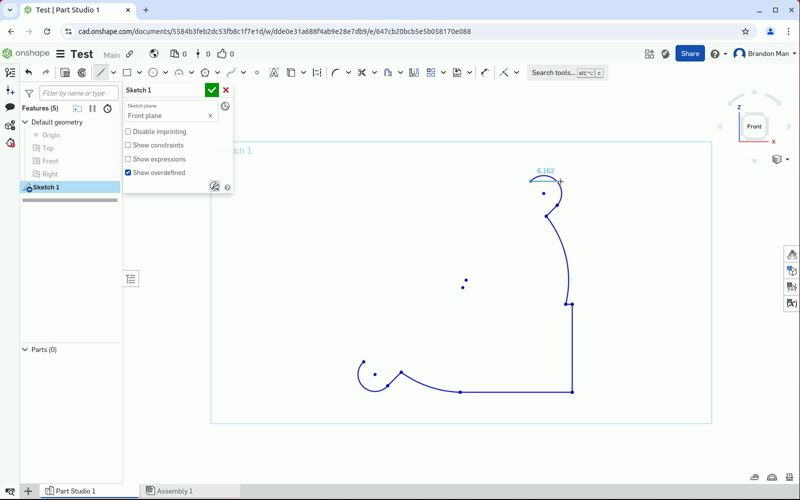
mouse_move(519, 194)
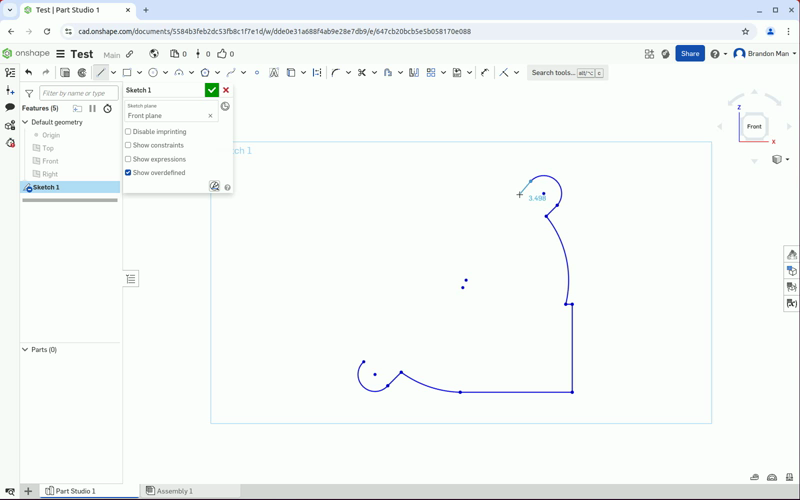
click(519, 194)
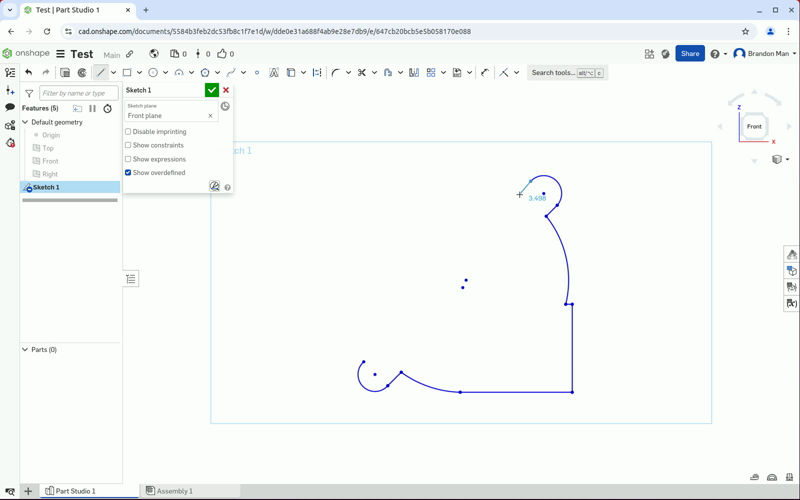
key_up(shift)
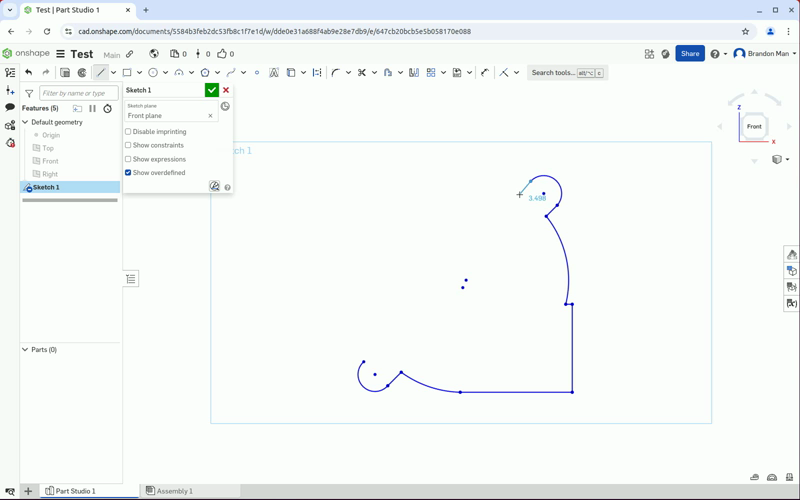
key(esc)
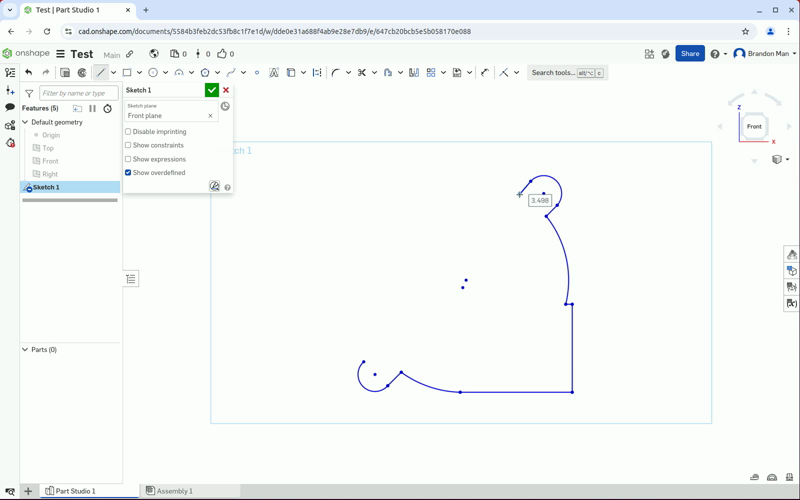
key(a)
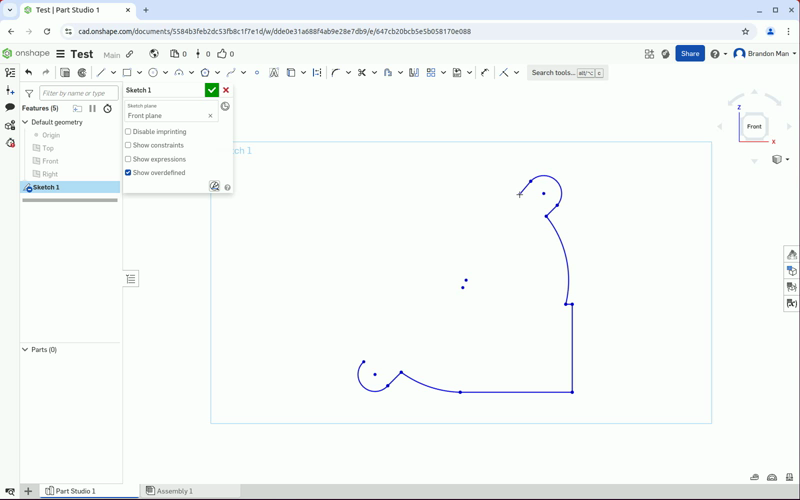
mouse_move(519, 194)
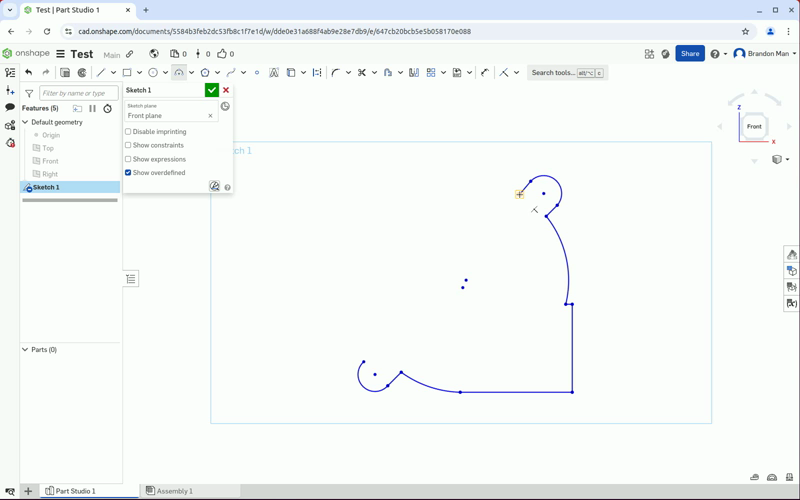
click(519, 194)
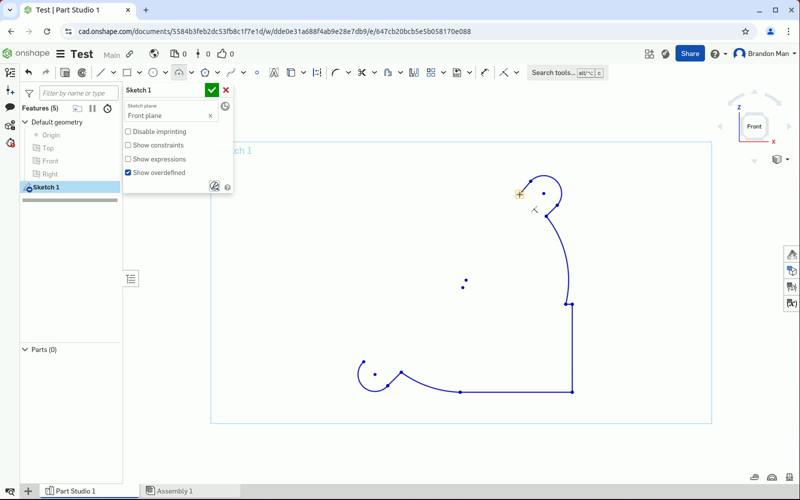
key_down(shift)
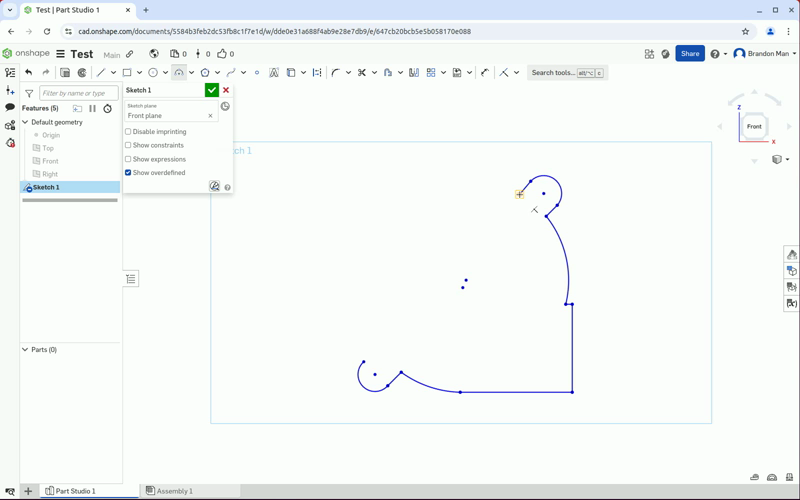
mouse_move(374, 350)
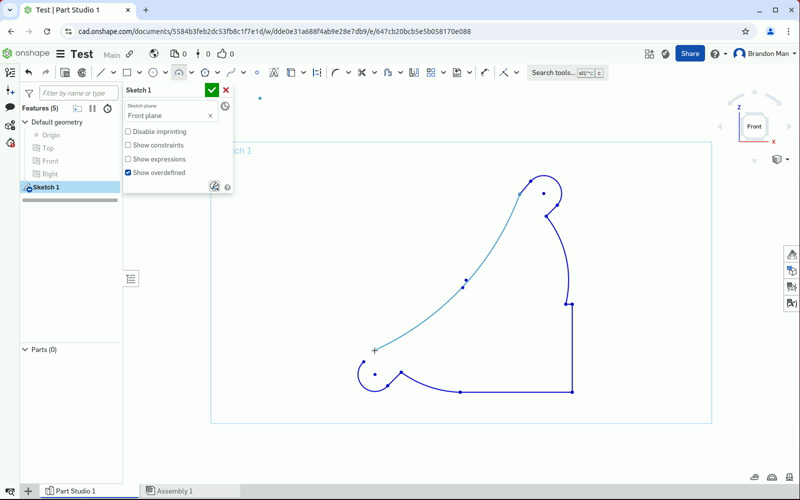
click(374, 350)
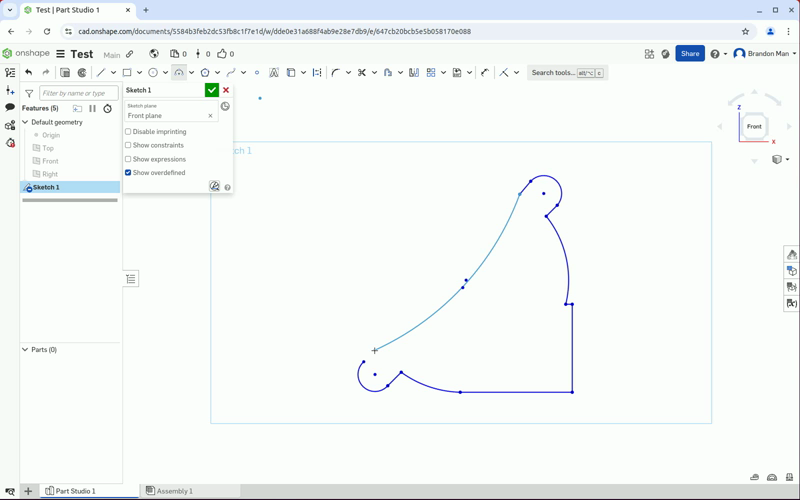
mouse_move(380, 210)
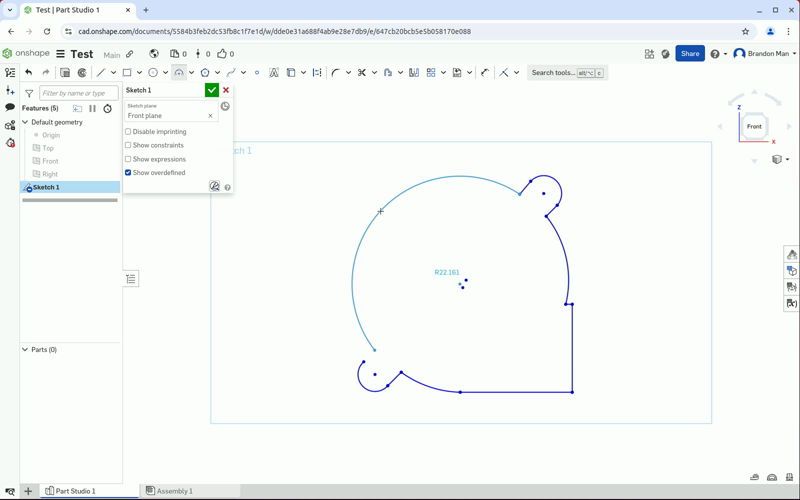
click(380, 210)
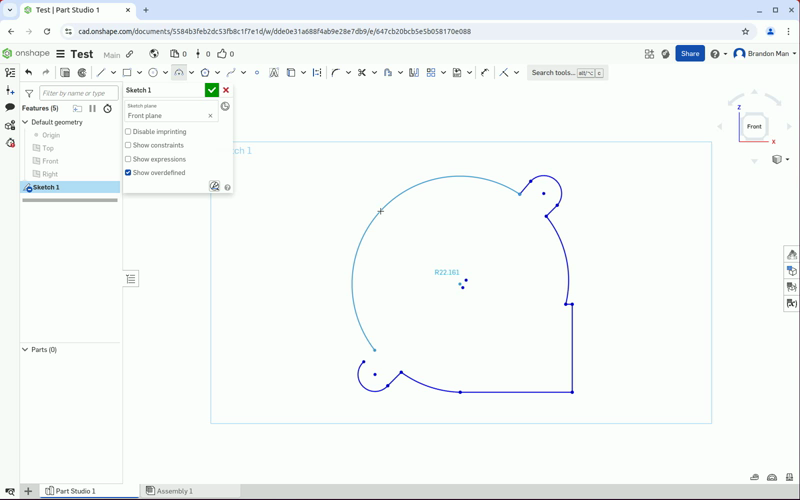
key_up(shift)
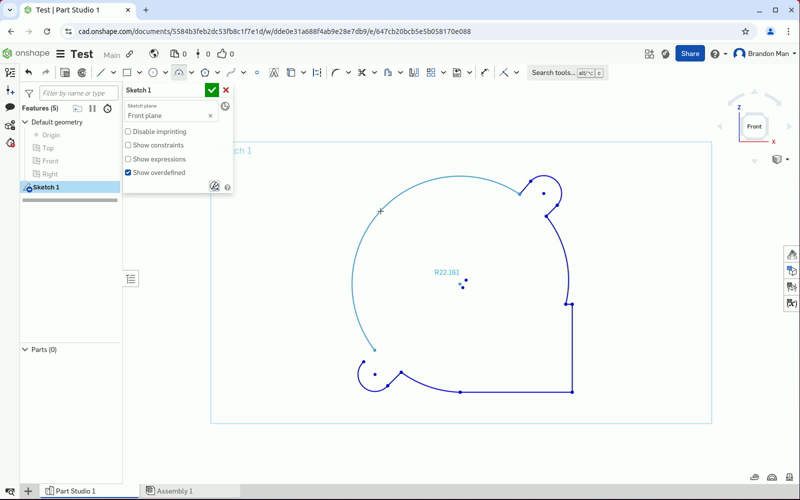
key(esc)
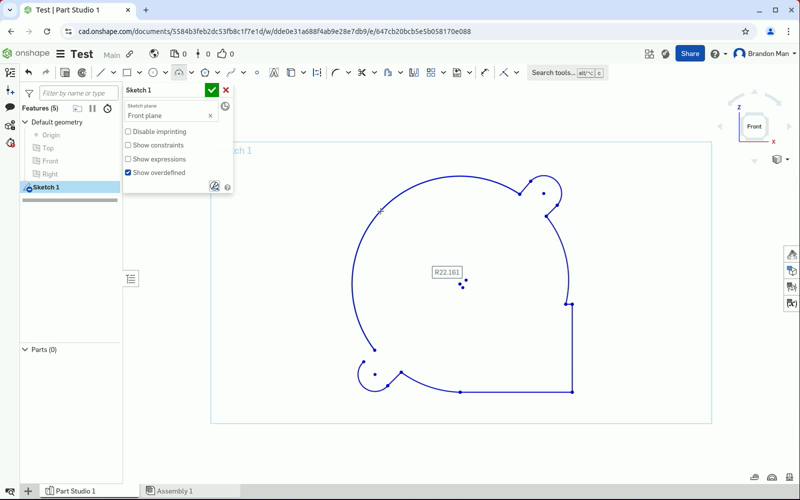
key(l)
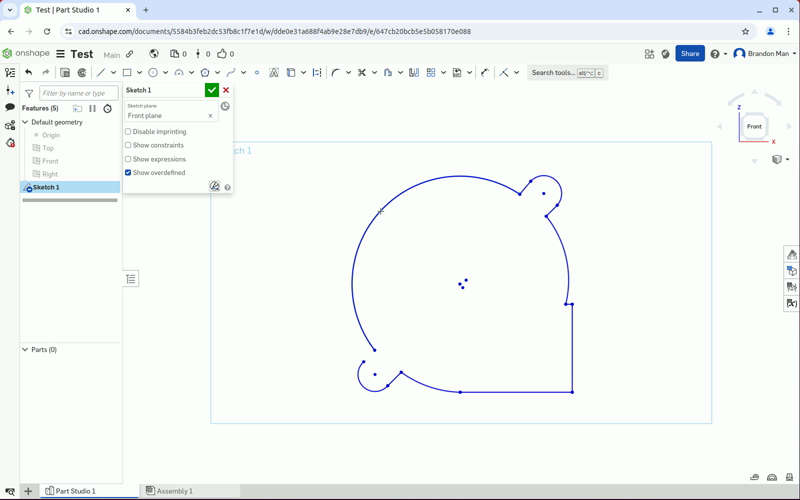
mouse_move(374, 350)
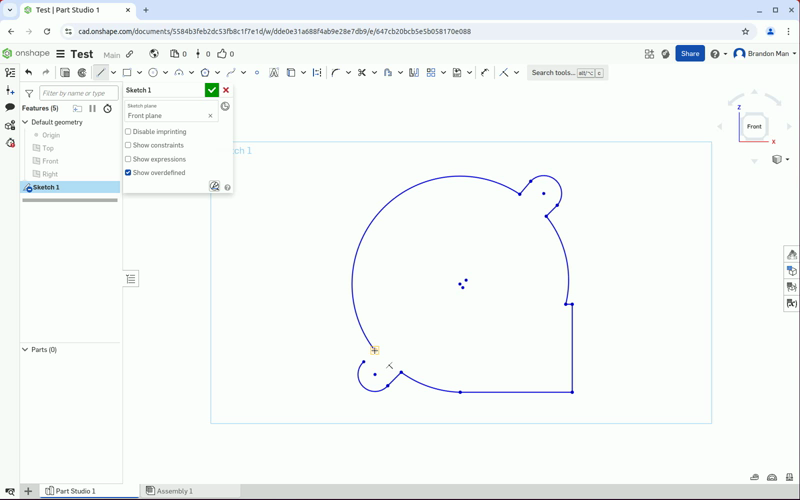
click(374, 350)
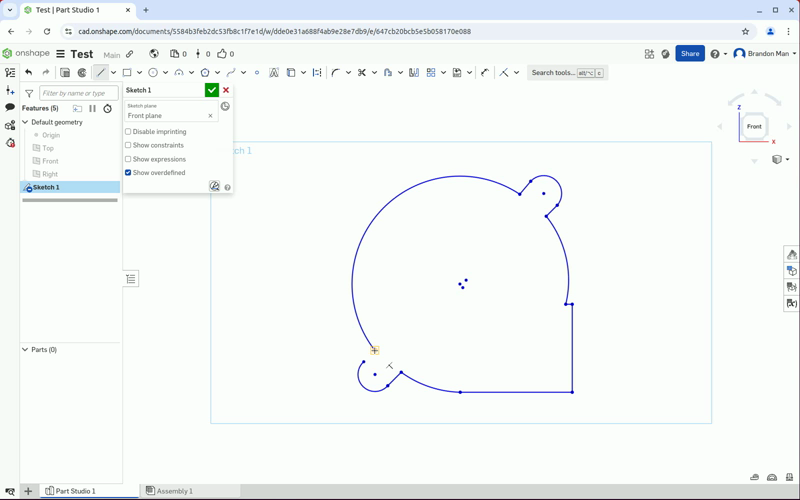
mouse_move(404, 350)
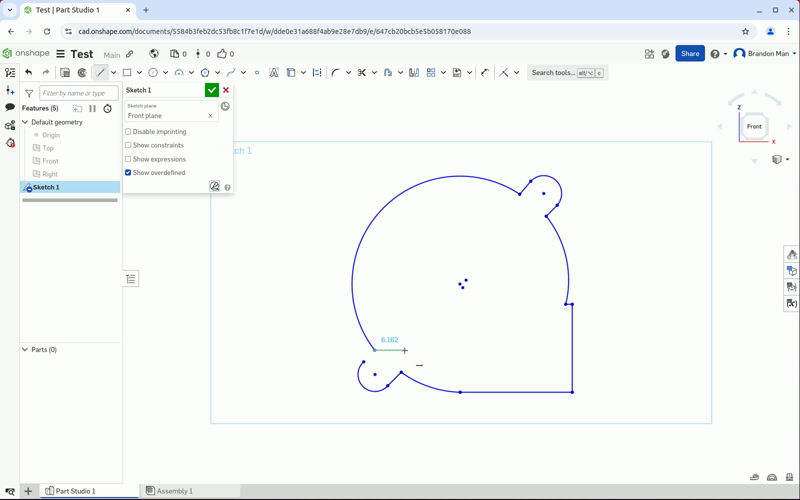
key_down(shift)
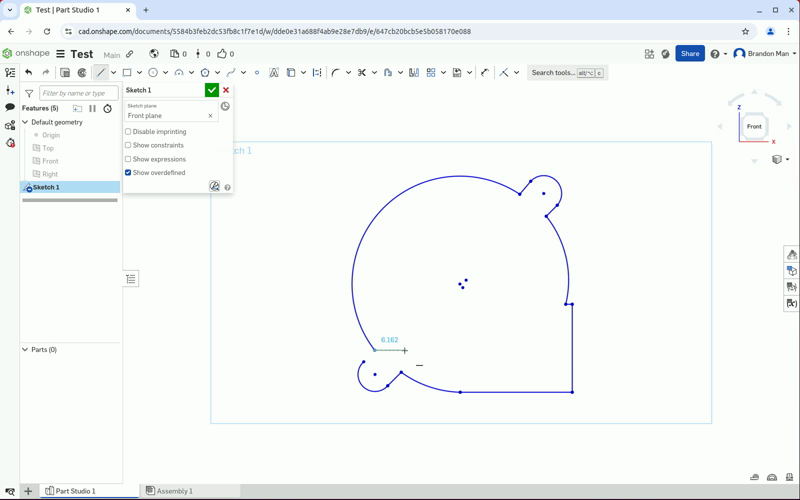
mouse_move(363, 361)
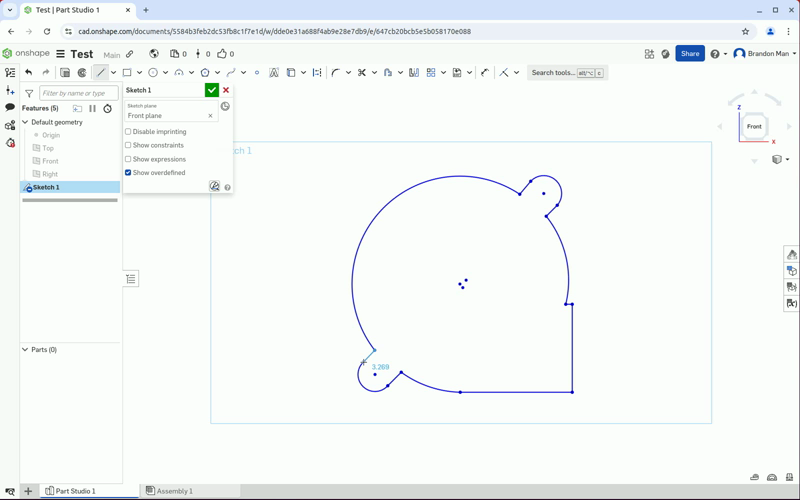
key_up(shift)
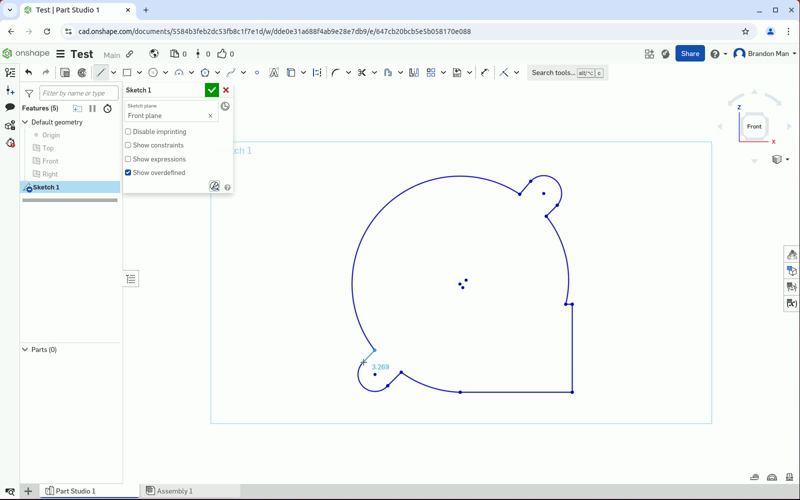
click(363, 361)
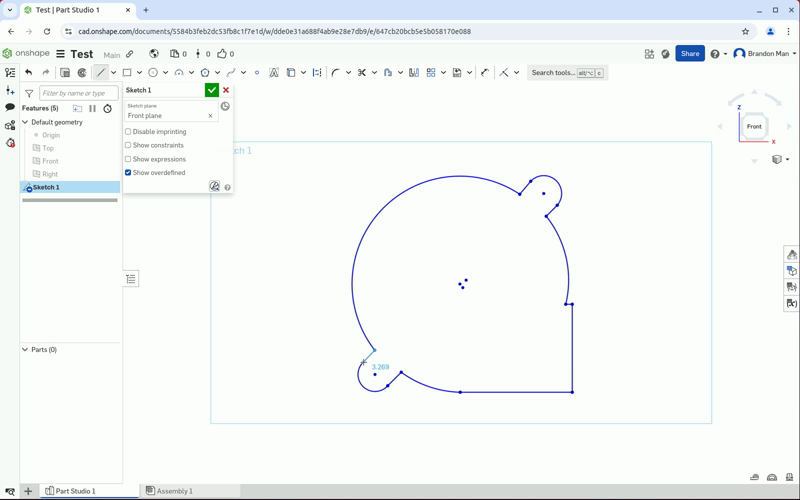
key(esc)
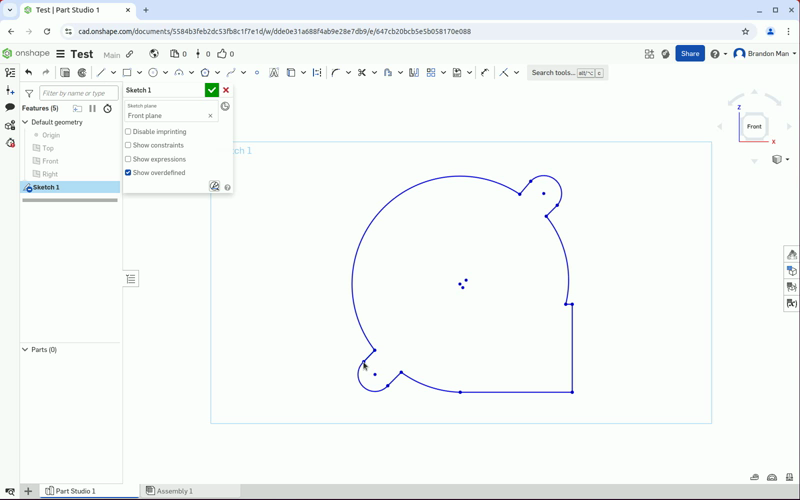
key(c)
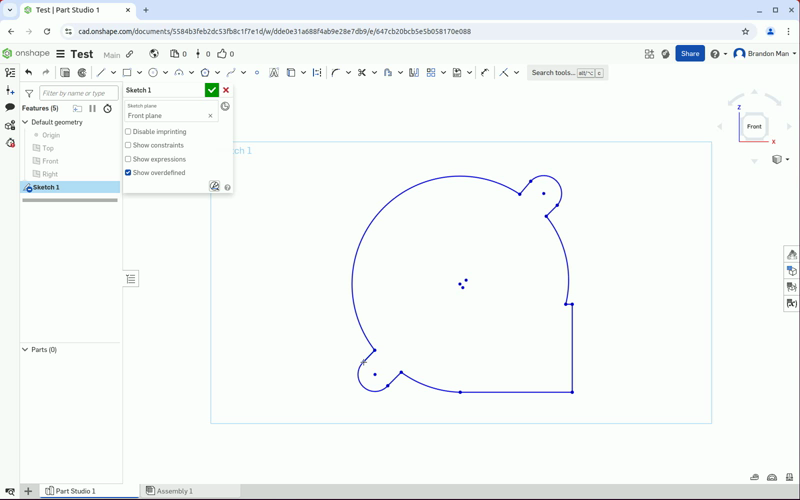
key_down(shift)
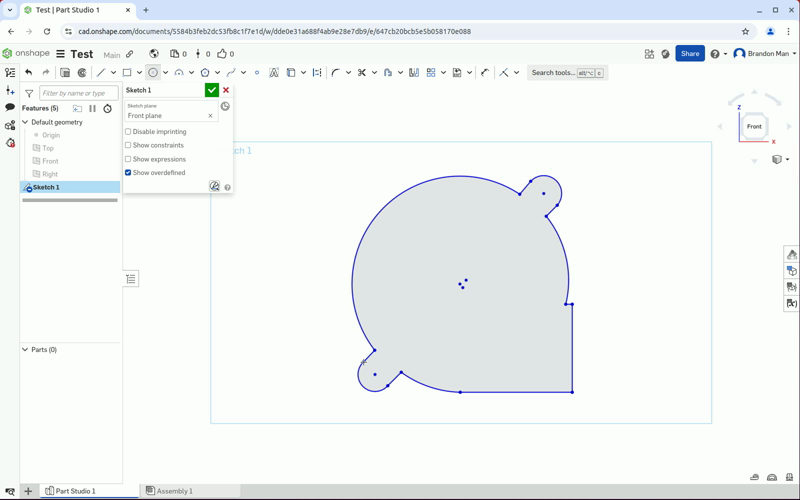
mouse_move(376, 372)
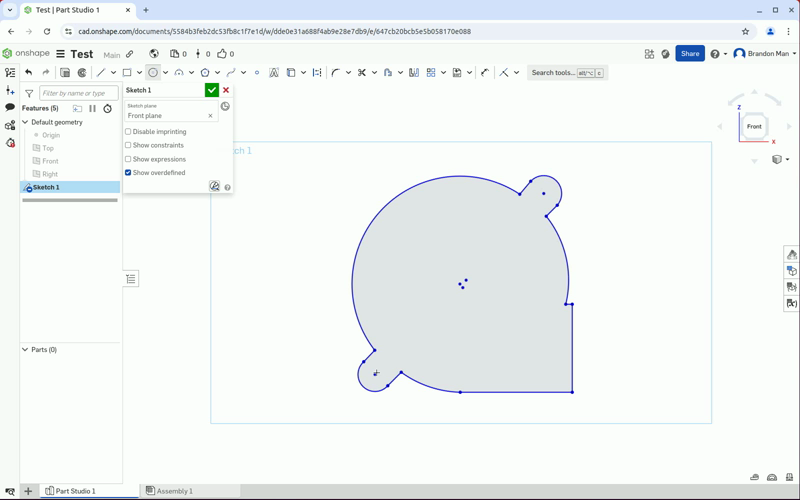
scroll(6)
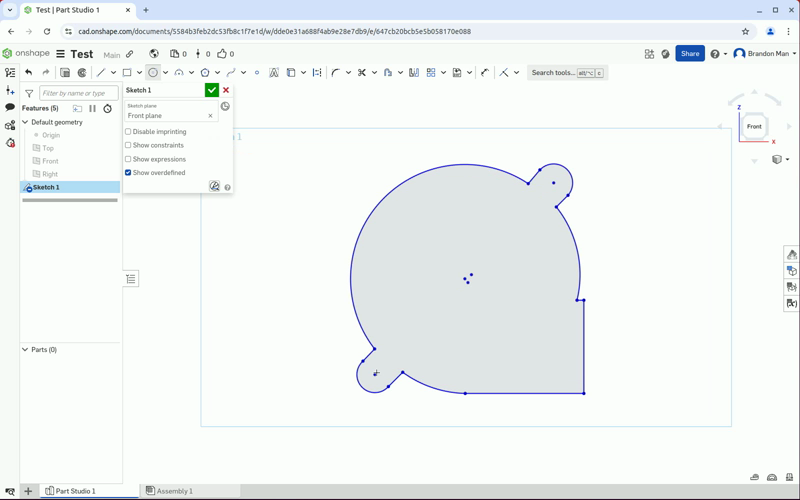
scroll(6)
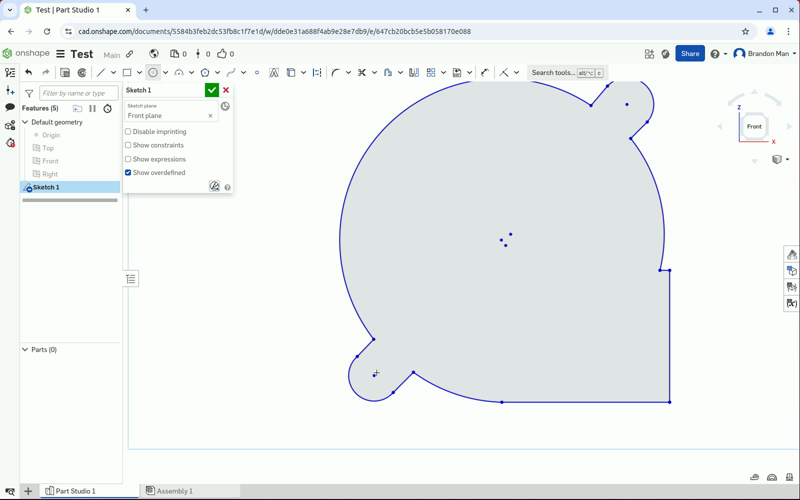
scroll(6)
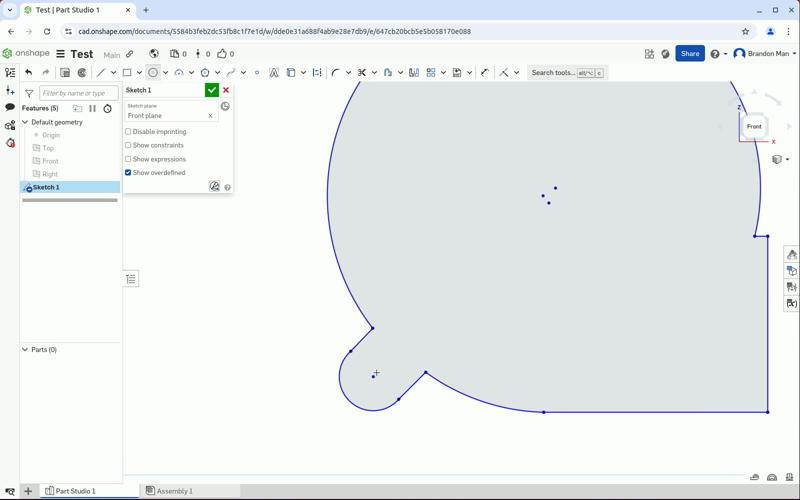
scroll(6)
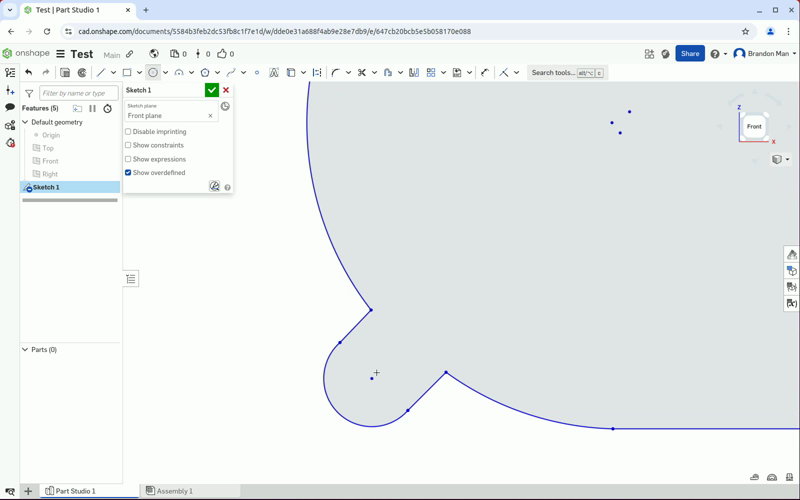
scroll(6)
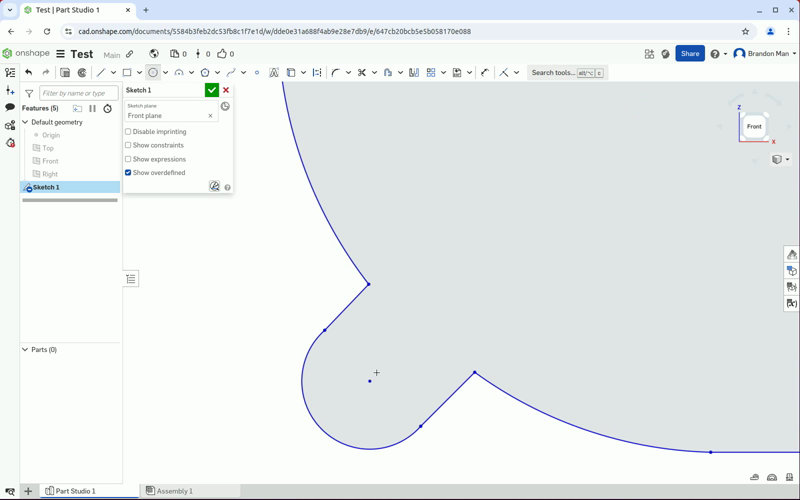
scroll(6)
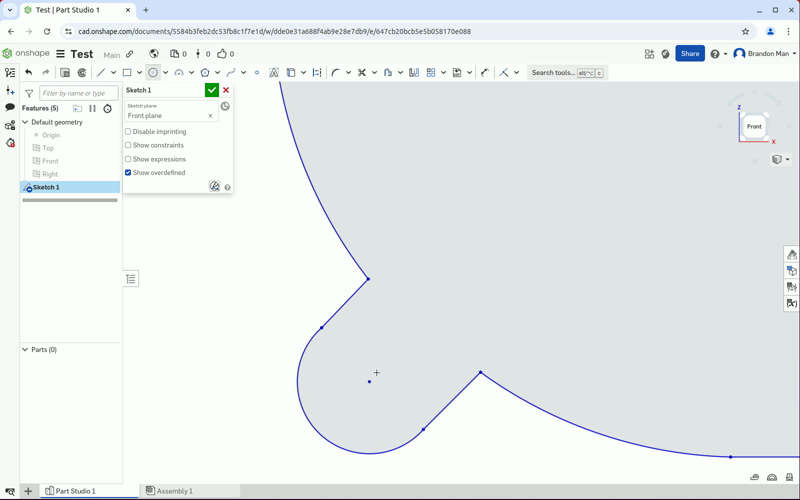
scroll(6)
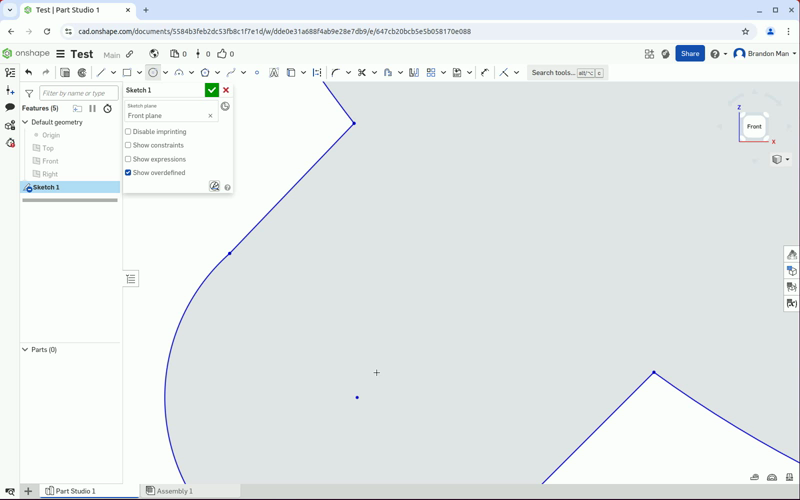
click(376, 372)
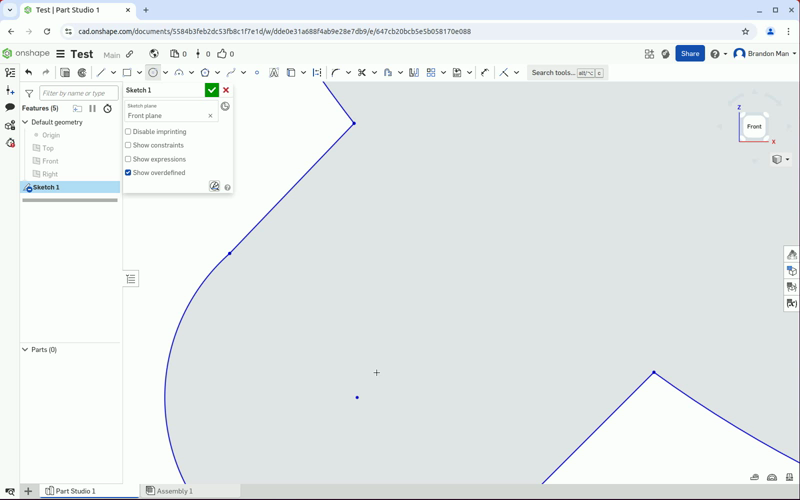
scroll(-6)
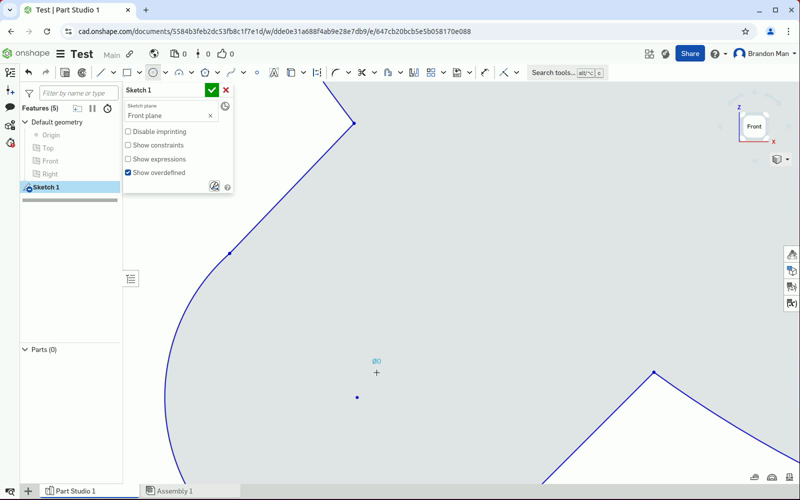
scroll(-6)
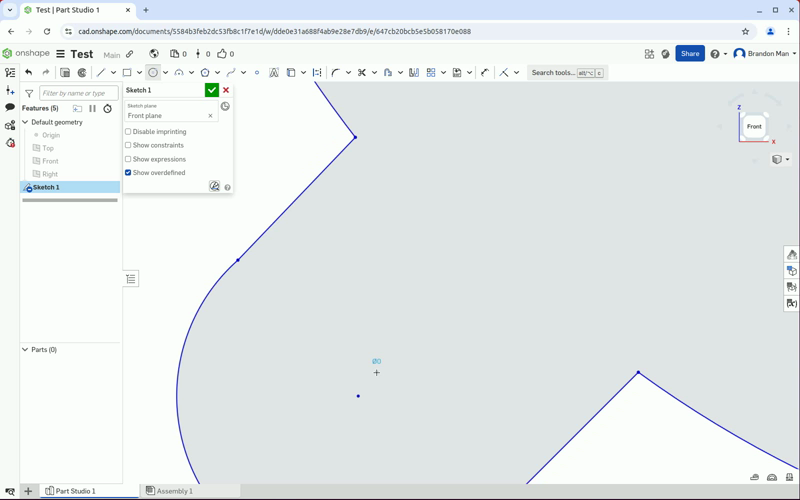
scroll(-6)
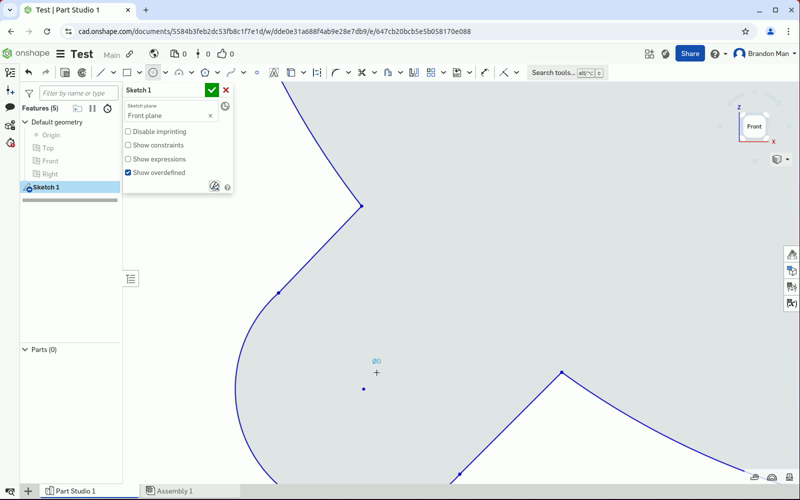
scroll(-6)
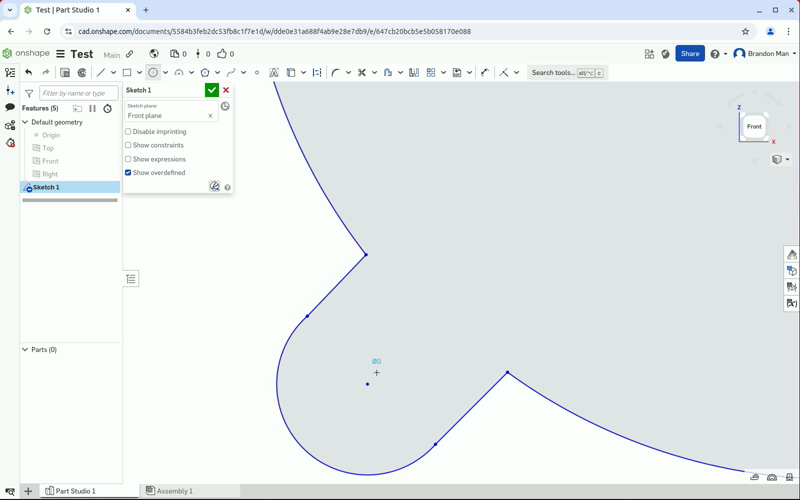
scroll(-6)
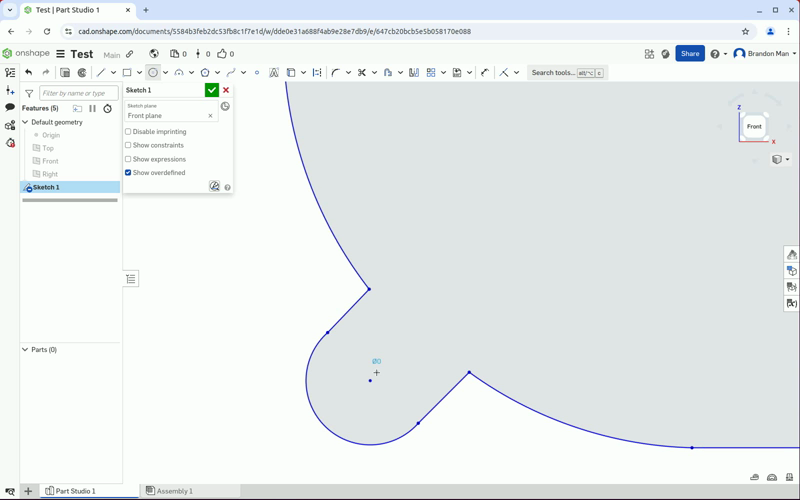
scroll(-6)
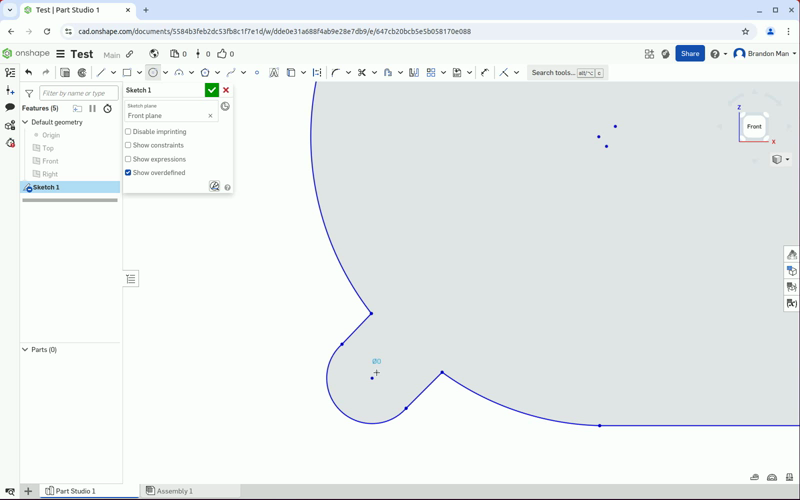
scroll(-6)
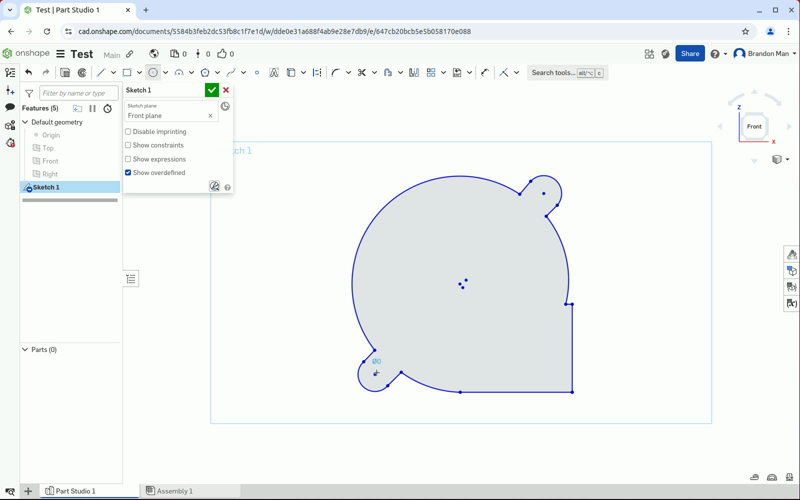
key_up(shift)
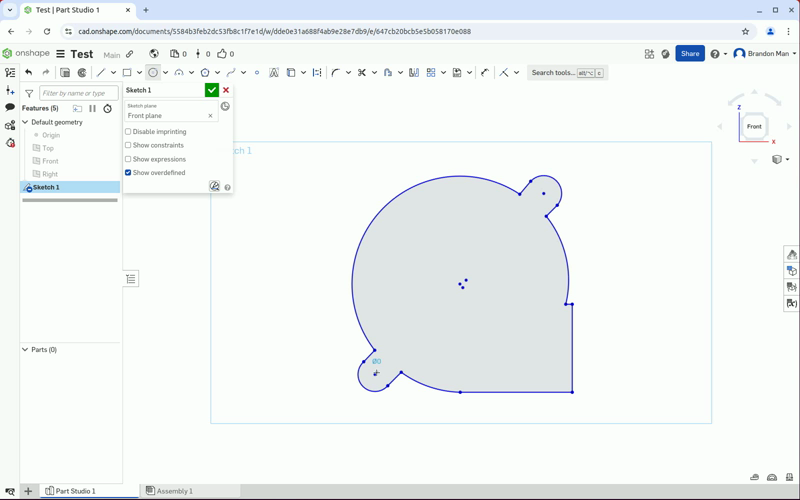
mouse_move(385, 372)
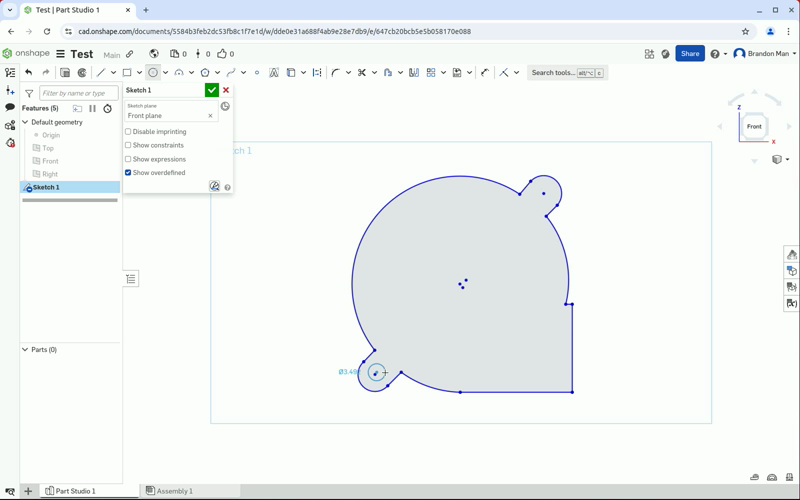
click(385, 372)
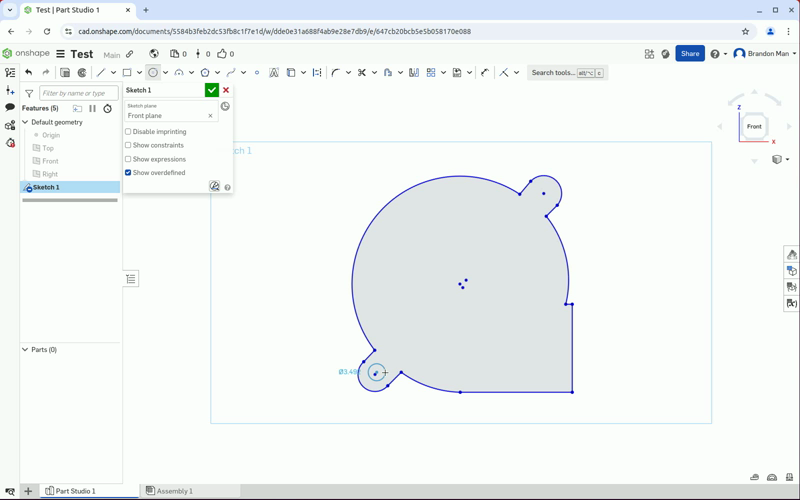
key(esc)
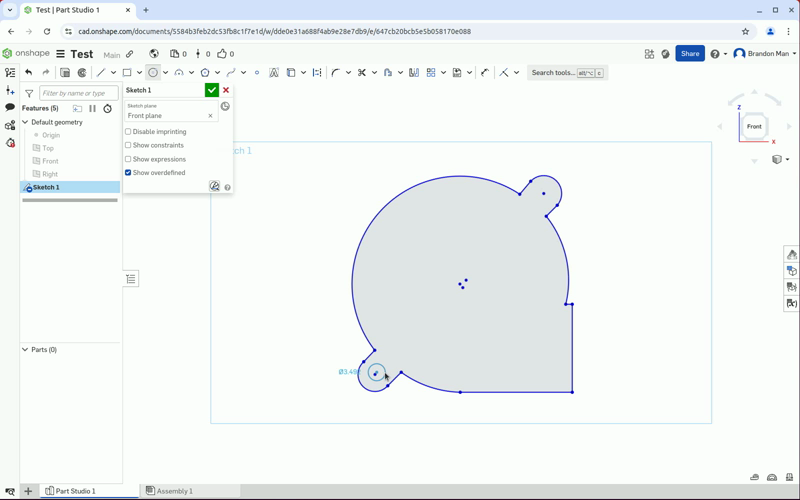
key(c)
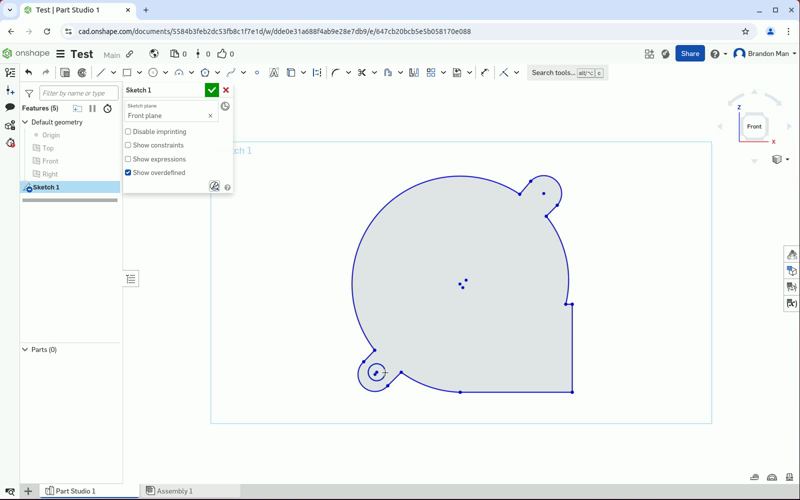
key_down(shift)
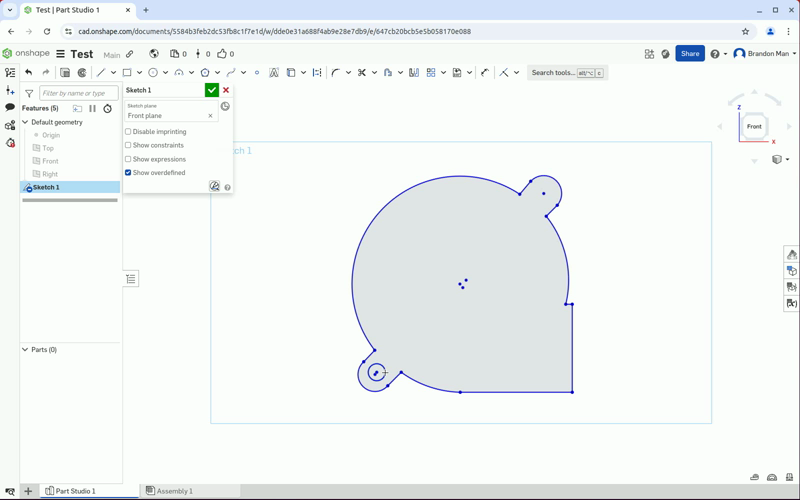
mouse_move(543, 192)
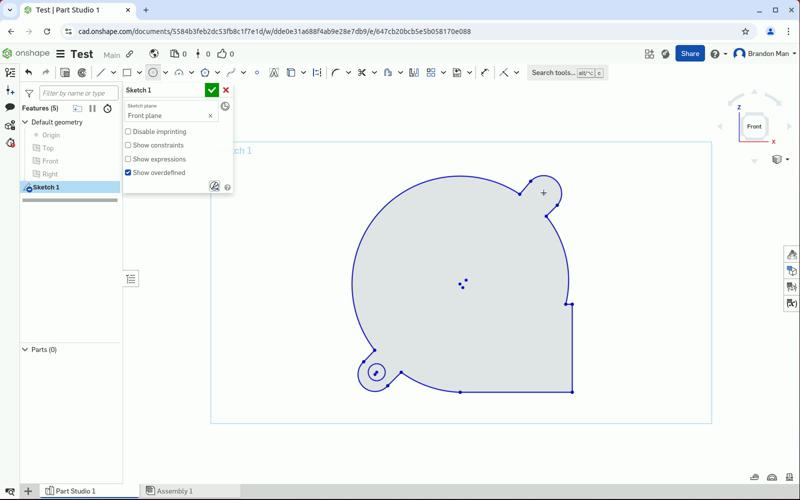
scroll(6)
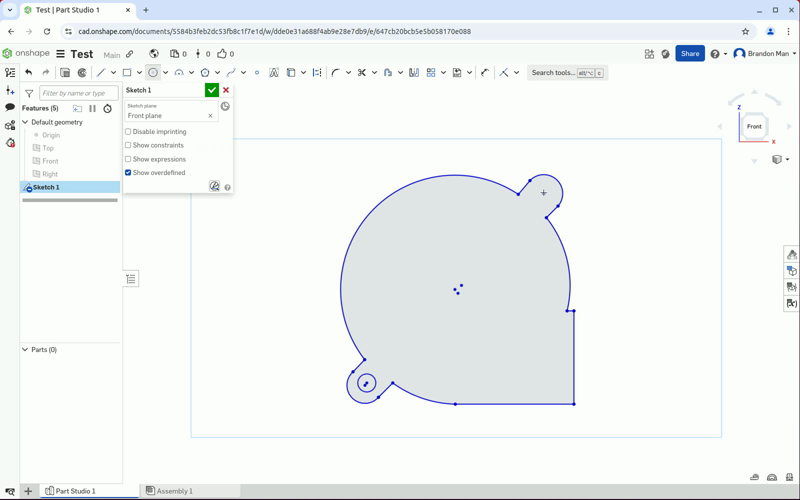
scroll(6)
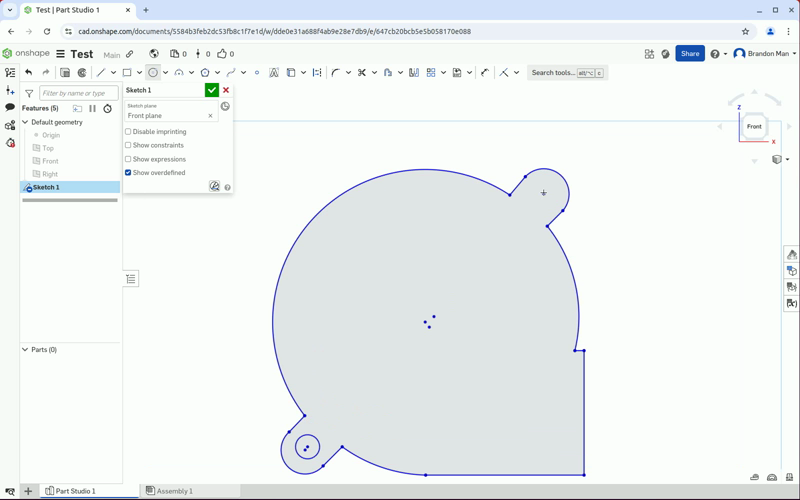
scroll(6)
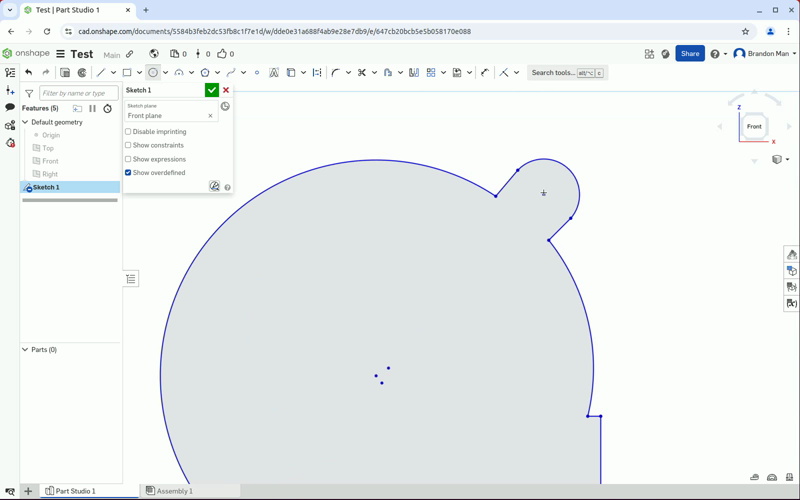
scroll(6)
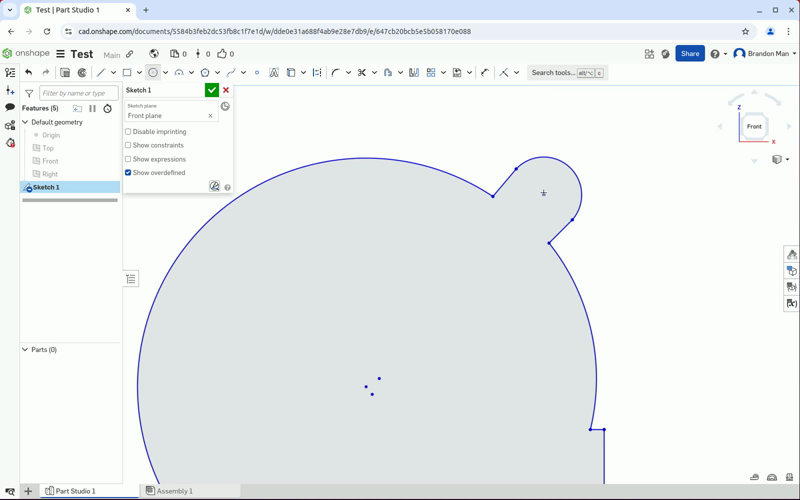
scroll(6)
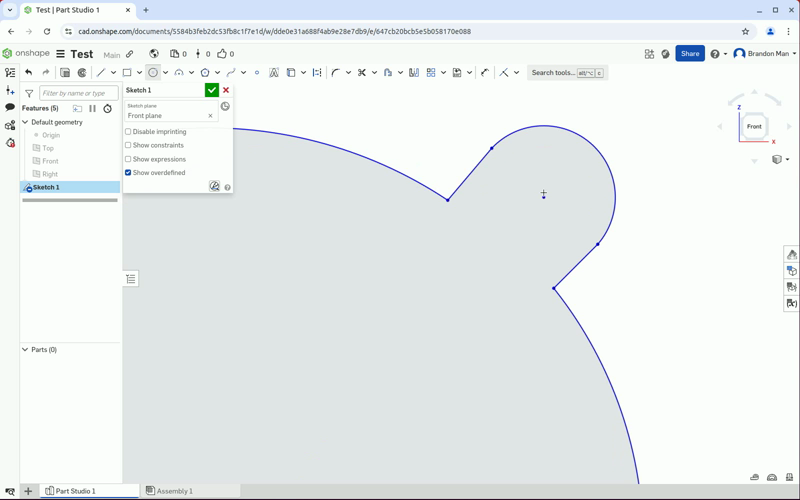
scroll(6)
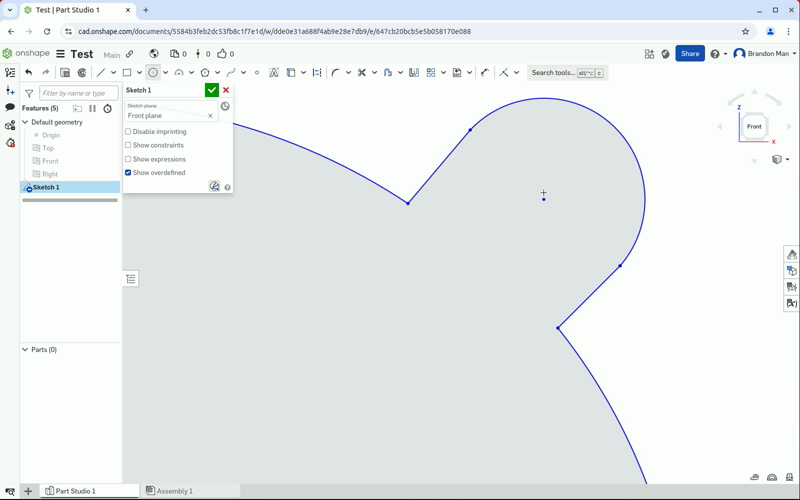
scroll(6)
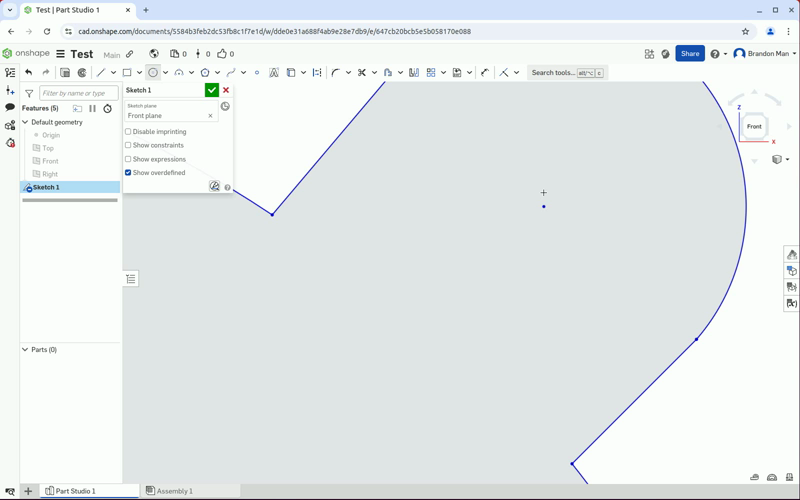
click(543, 192)
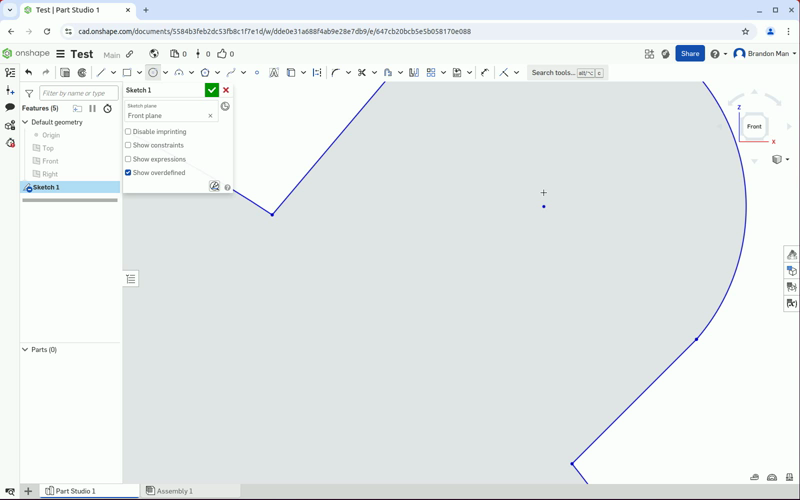
scroll(-6)
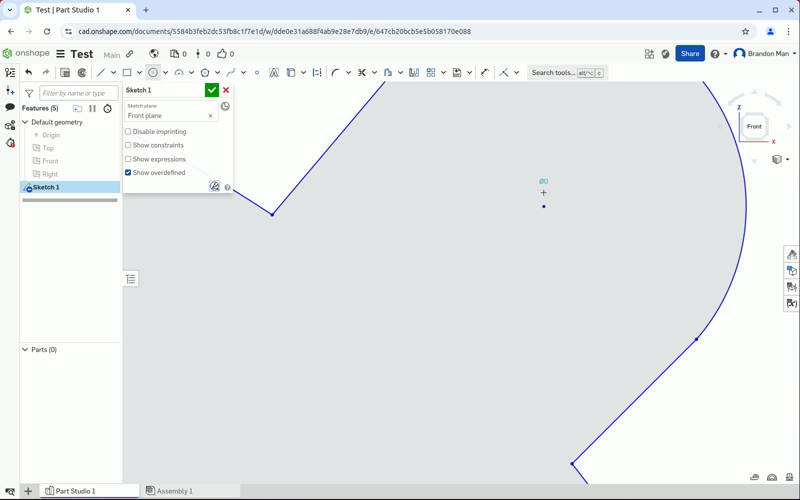
scroll(-6)
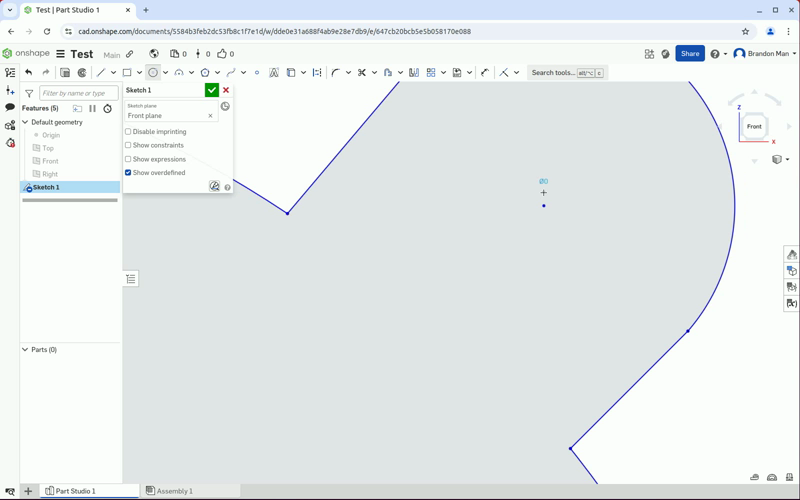
scroll(-6)
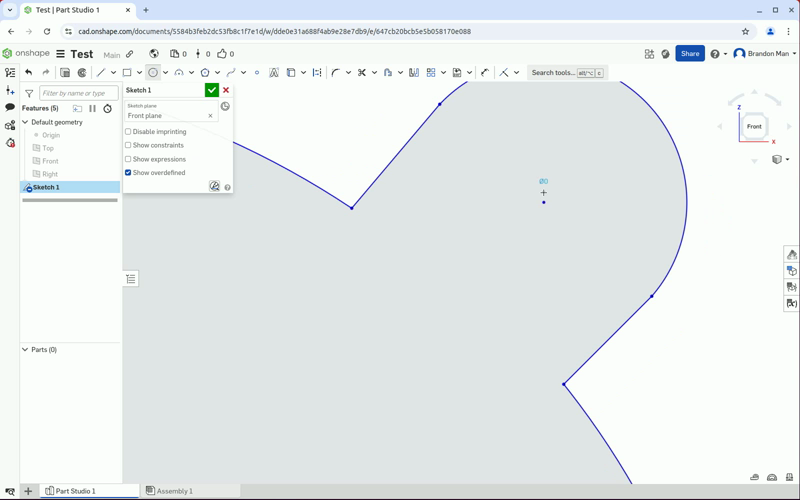
scroll(-6)
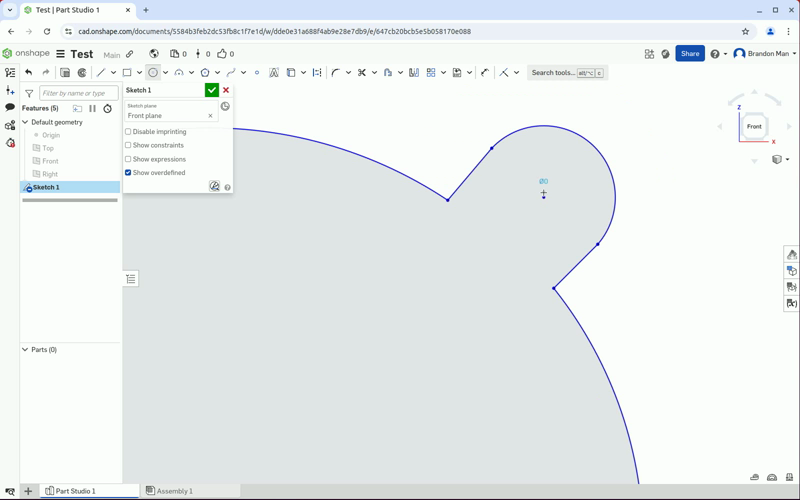
scroll(-6)
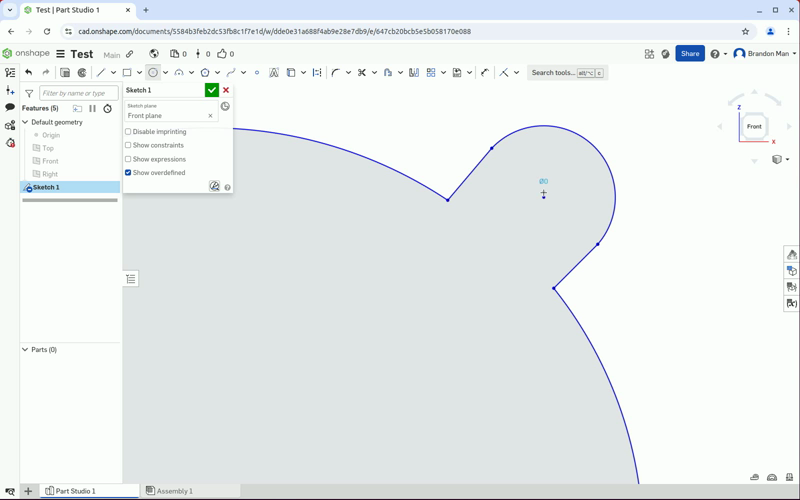
scroll(-6)
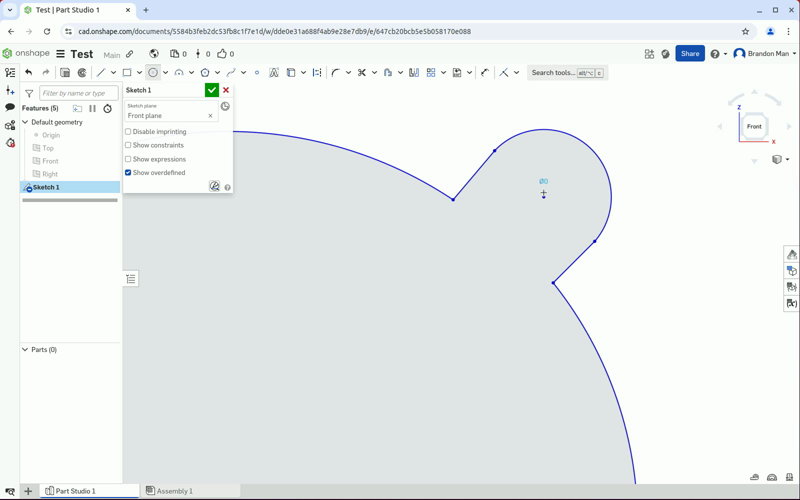
scroll(-6)
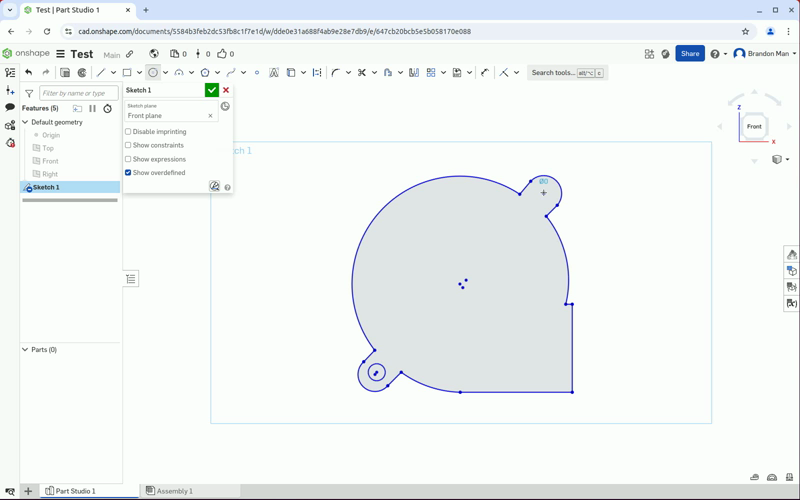
key_up(shift)
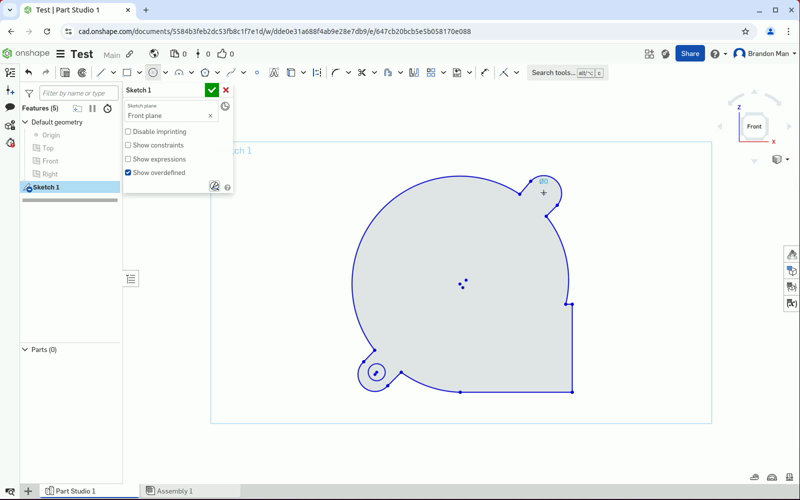
mouse_move(552, 192)
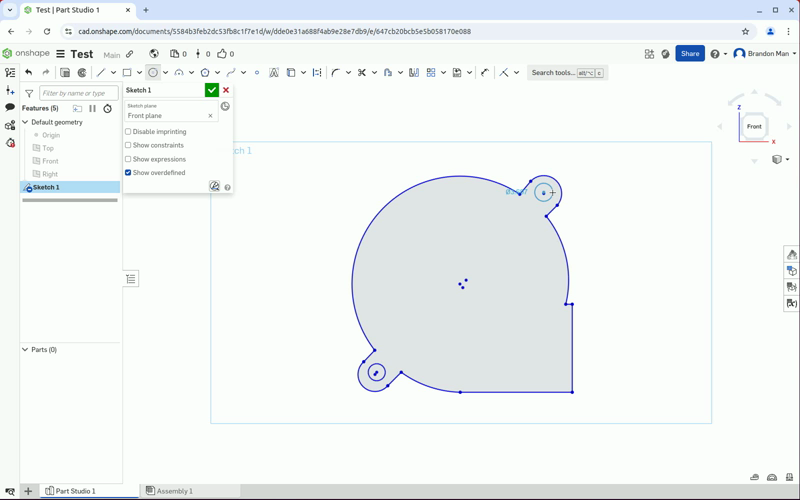
click(552, 192)
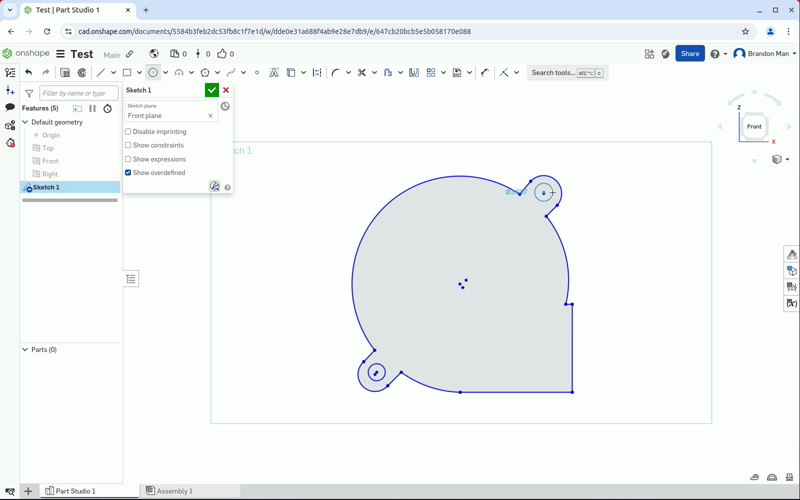
key(esc)
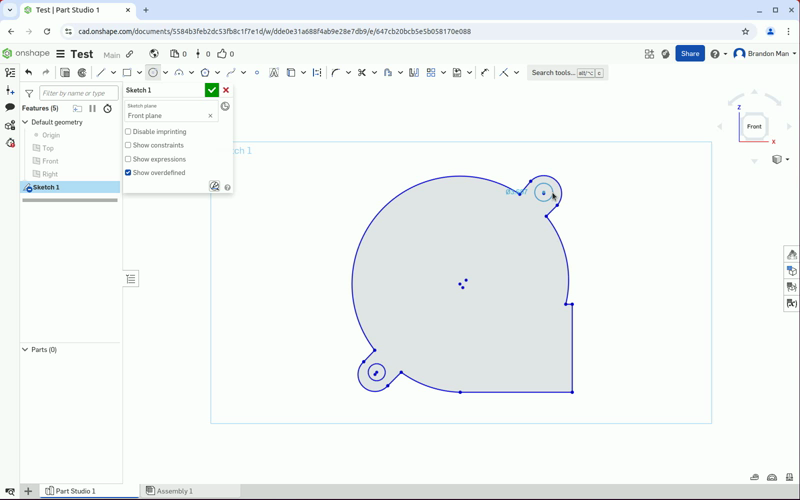
mouse_move(463, 206)
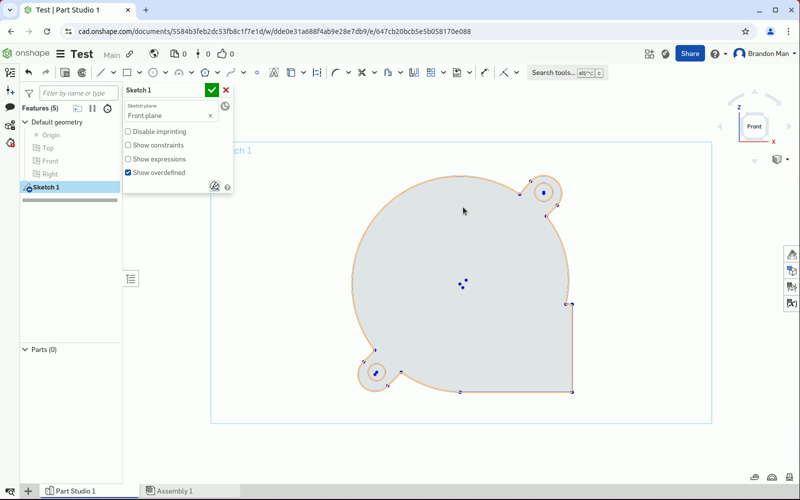
click(463, 206)
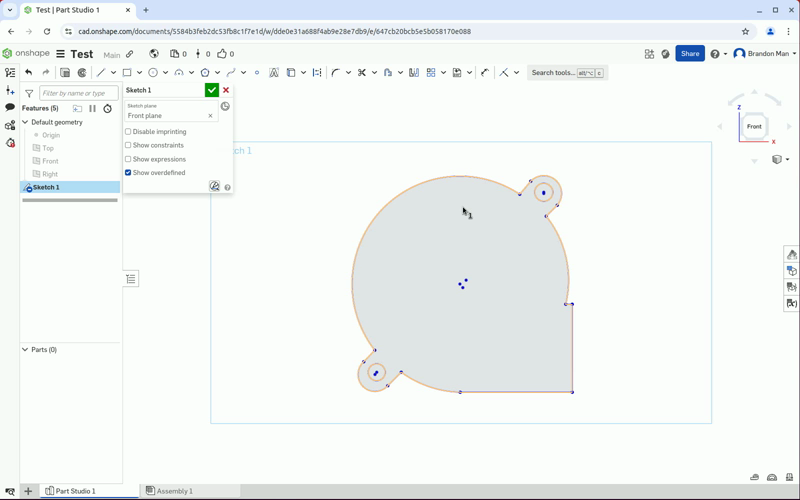
mouse_move(73, 352)
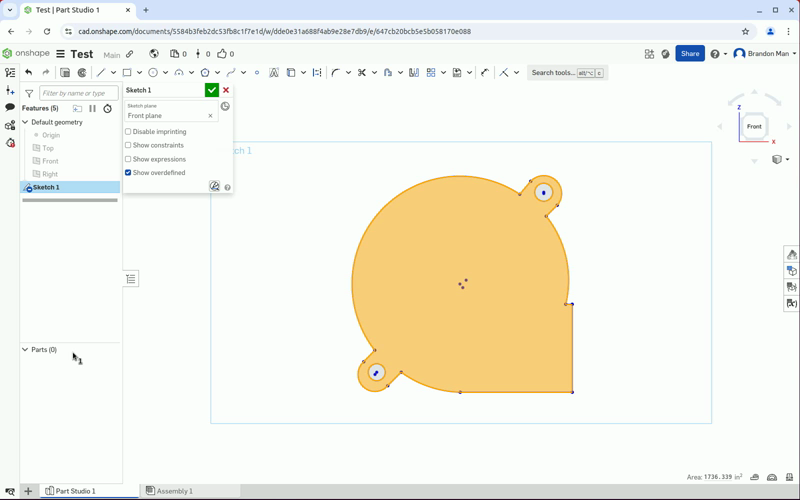
key(shift+y)
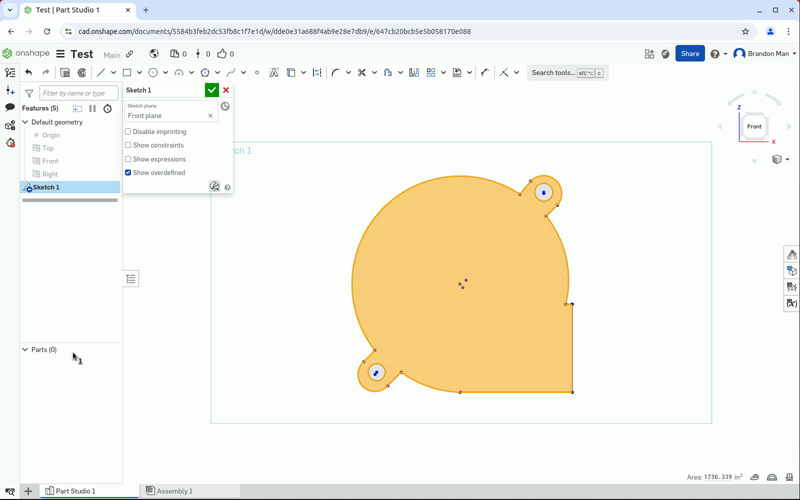
key(shift+e)
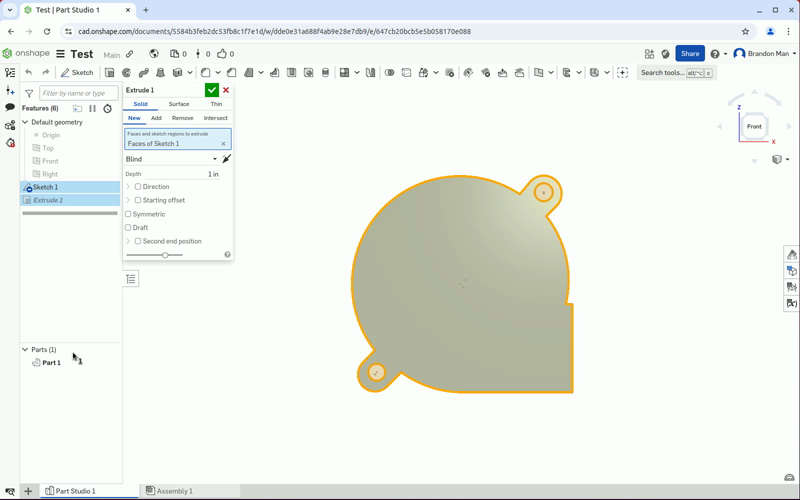
mouse_move(143, 106)
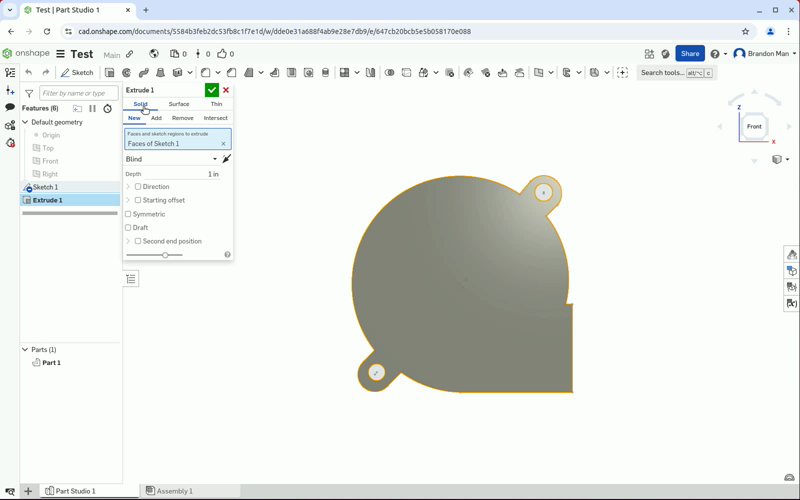
click(143, 106)
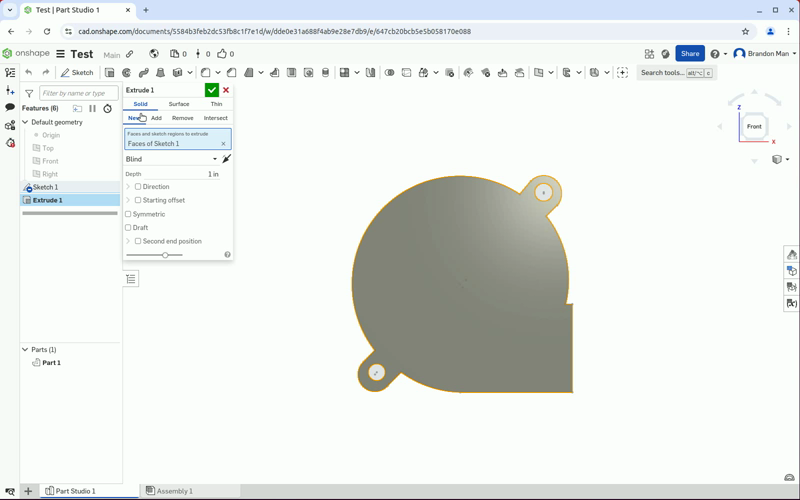
mouse_move(137, 120)
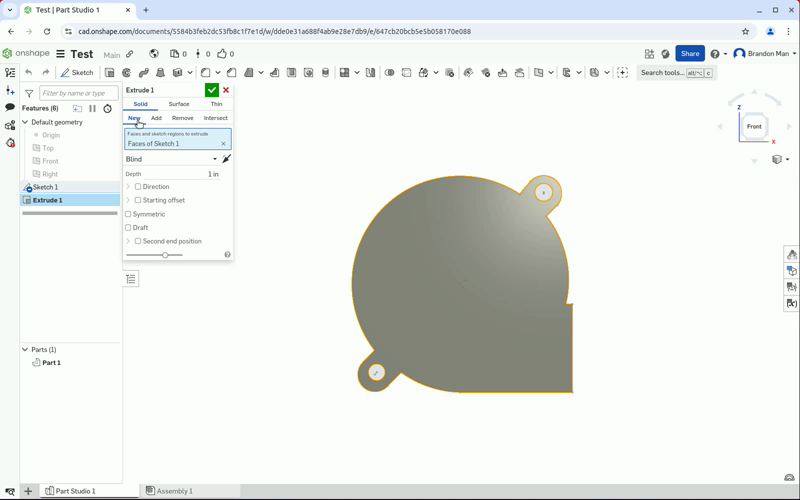
click(137, 120)
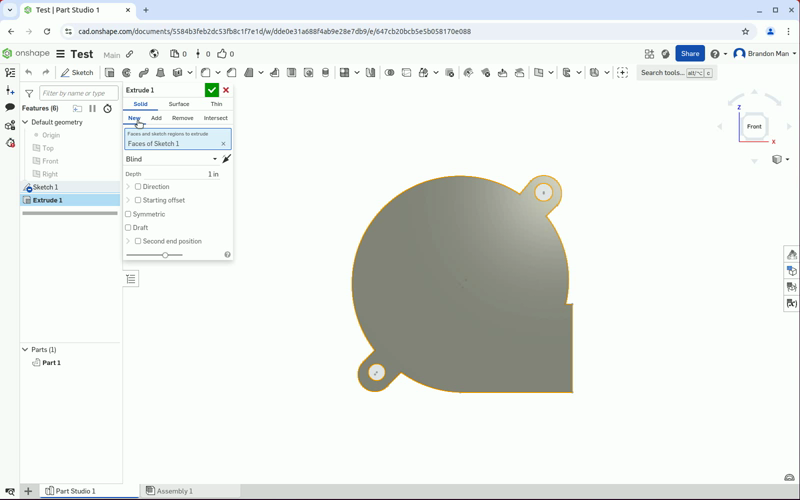
key(tab, 4)
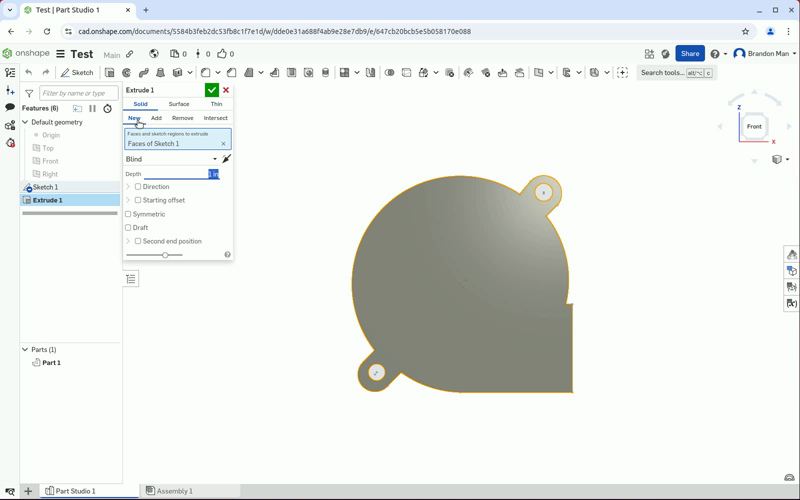
text(-13.239)
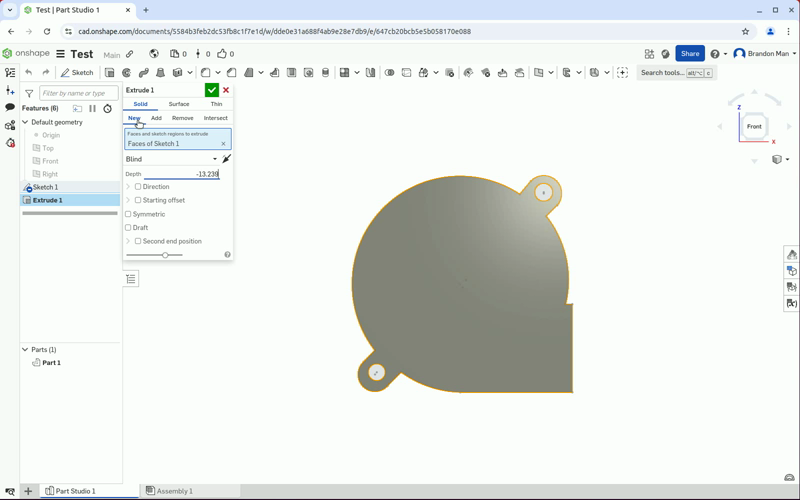
key(enter)
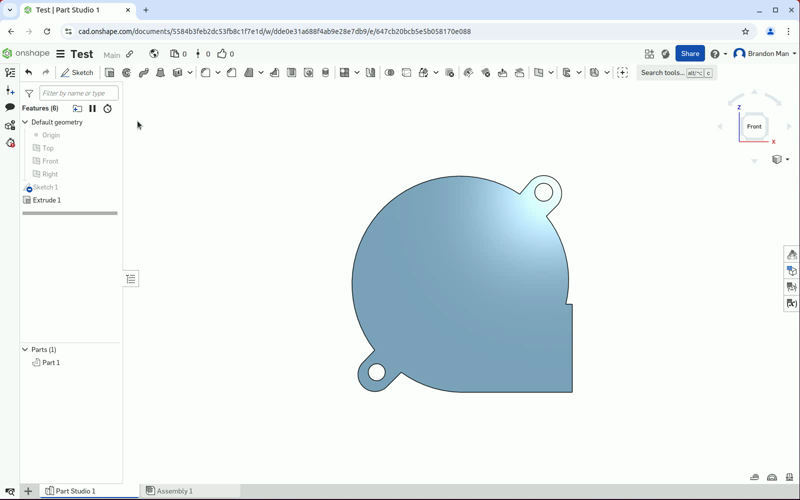
key(shift+h)
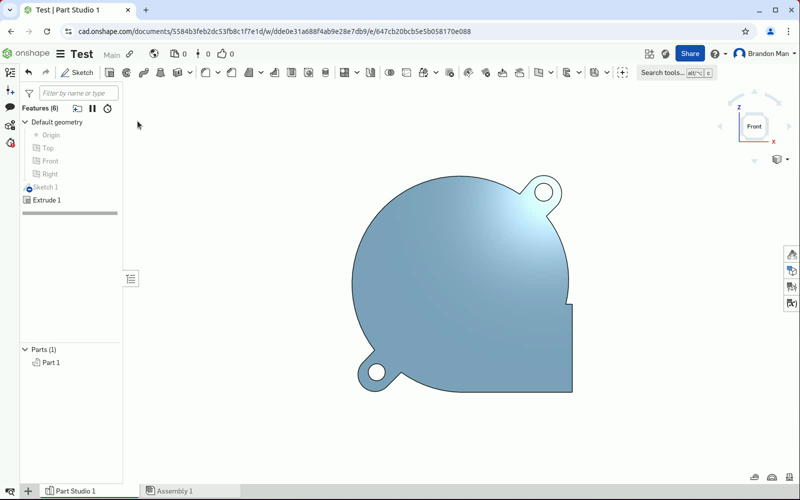
key(shift+h)
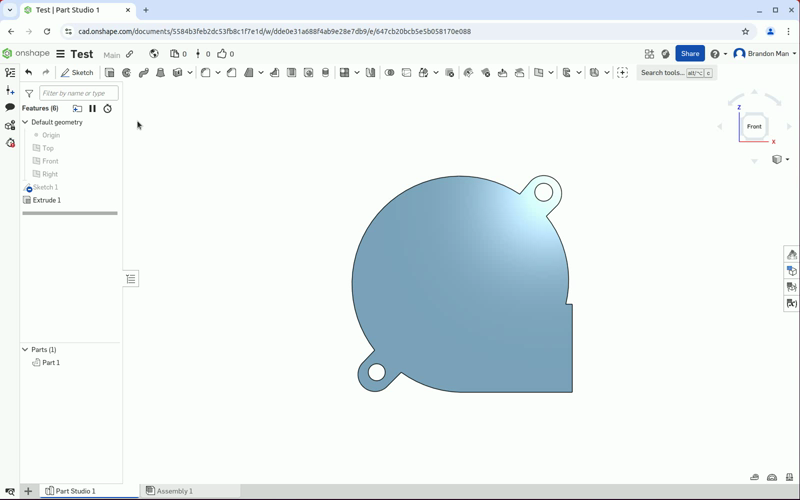
mouse_move(73, 189)
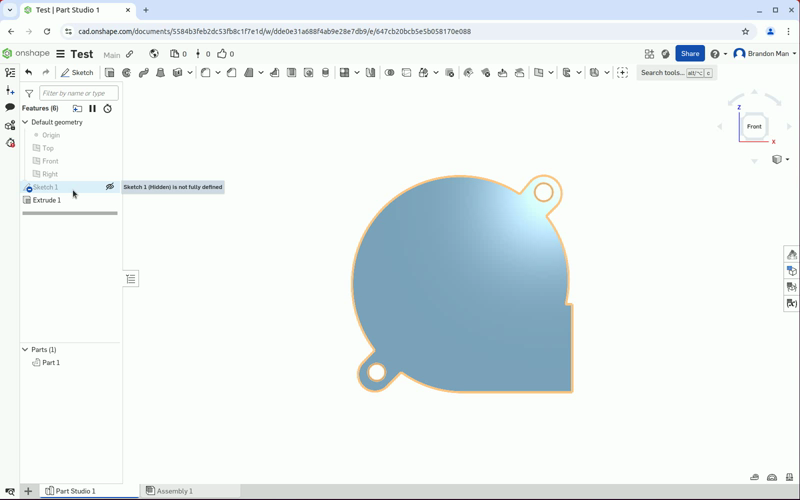
click(73, 189)
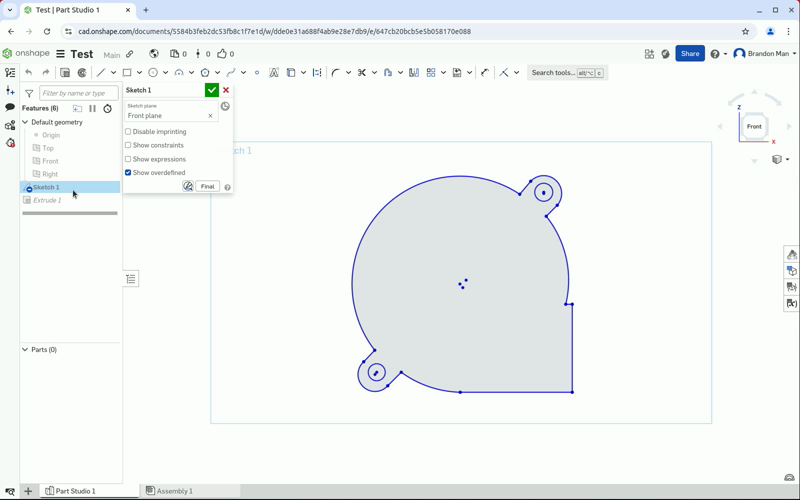
mouse_move(229, 92)
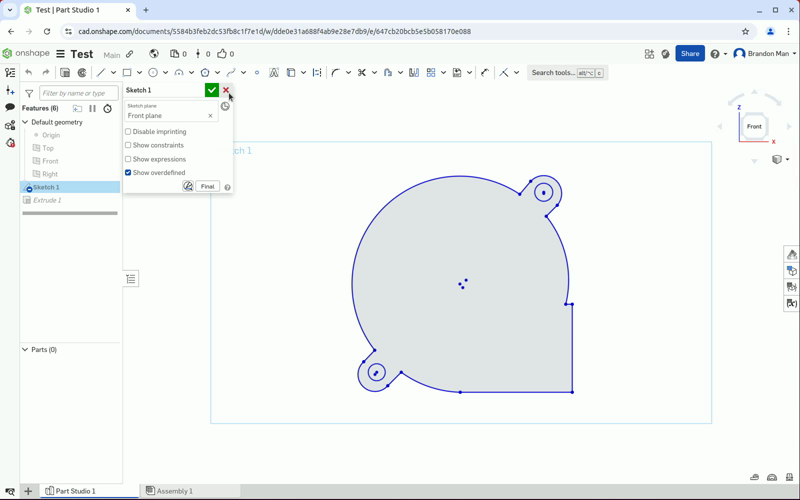
click(229, 92)
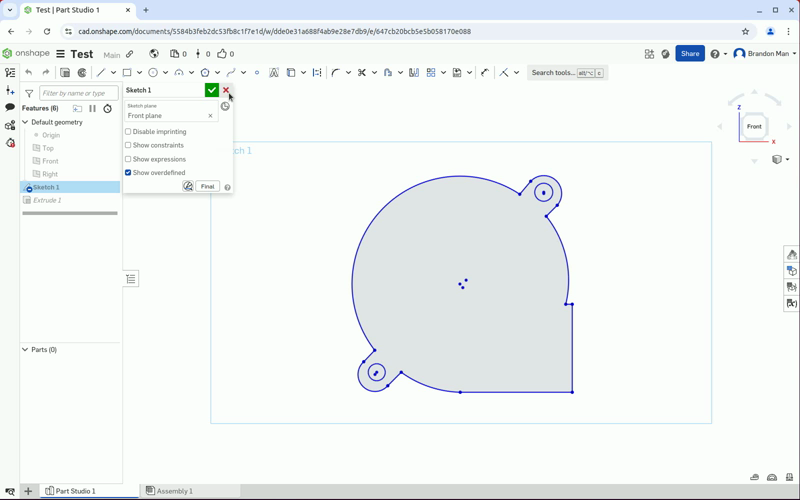
key(shift+s)
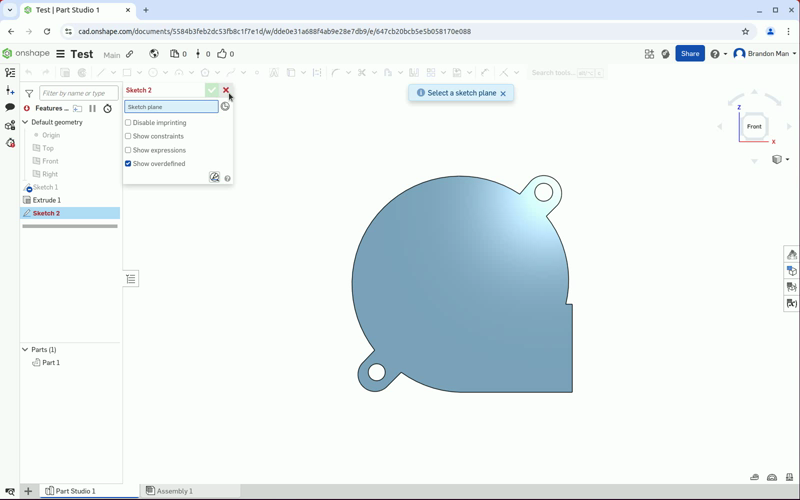
mouse_move(73, 163)
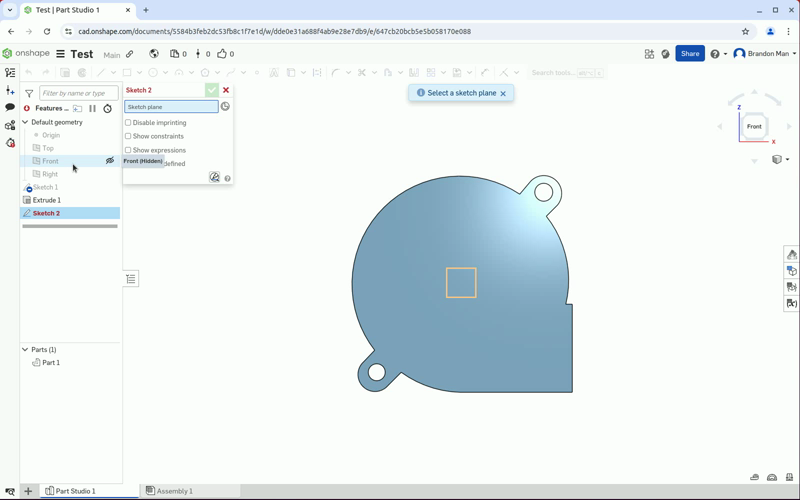
click(73, 163)
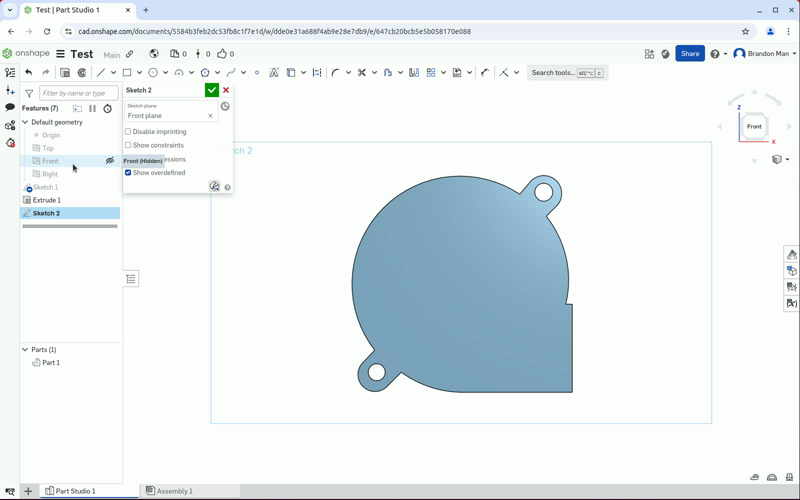
mouse_move(73, 352)
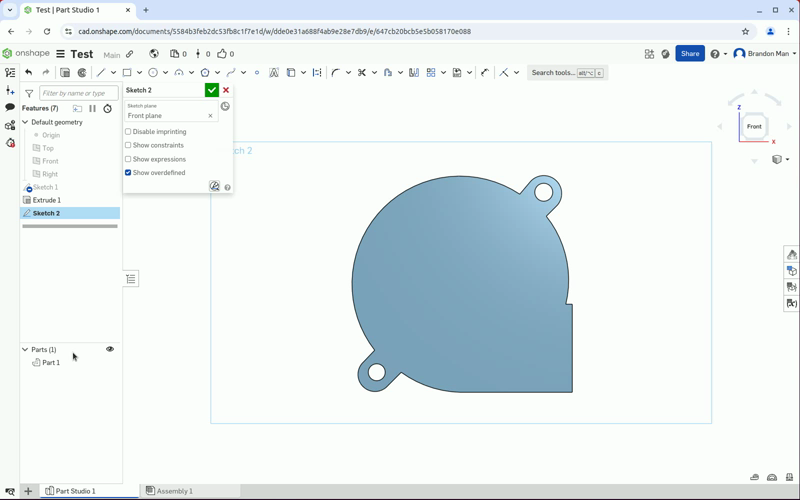
key(y)
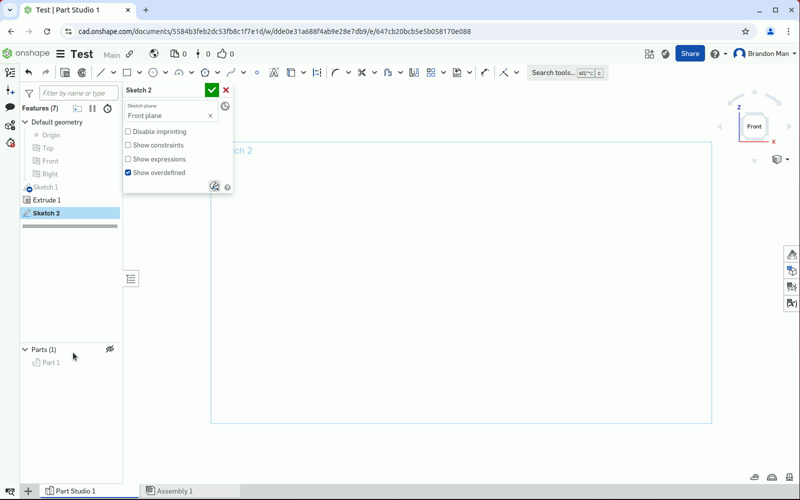
key(c)
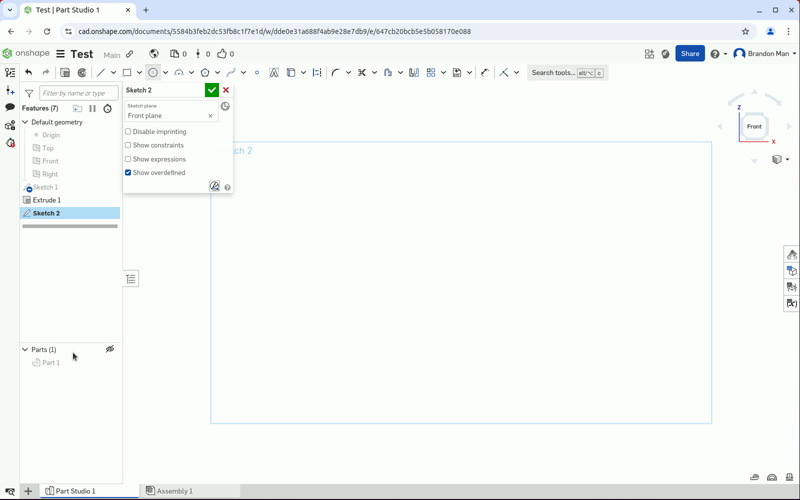
key_down(shift)
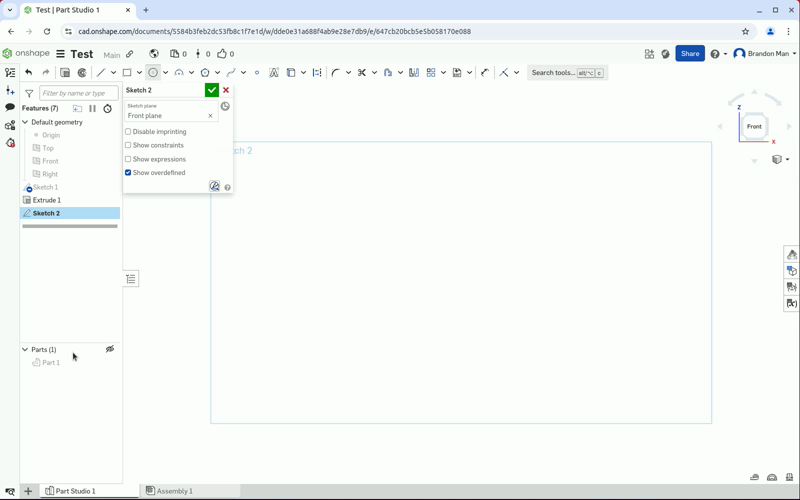
mouse_move(461, 282)
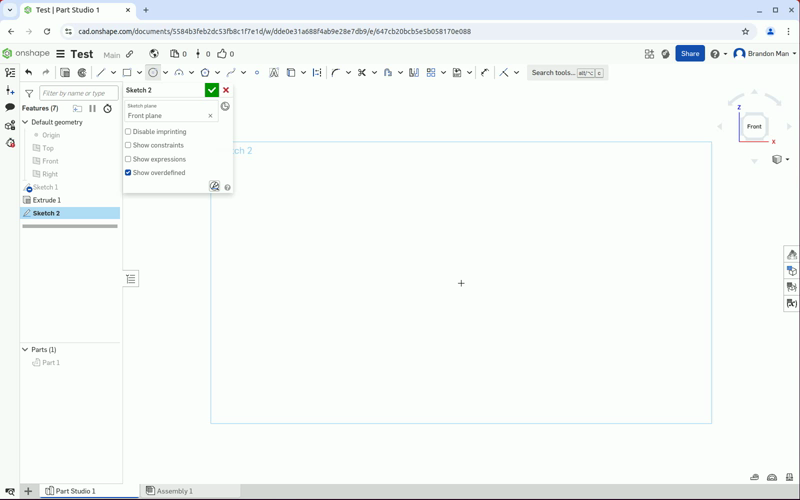
click(461, 282)
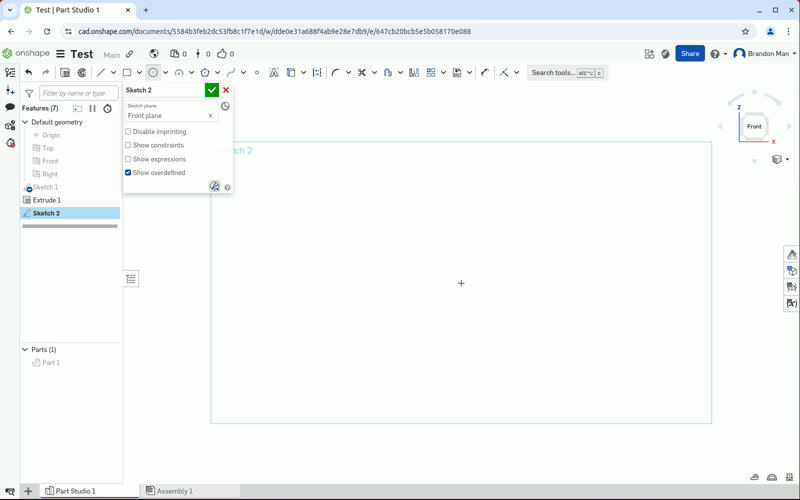
key_up(shift)
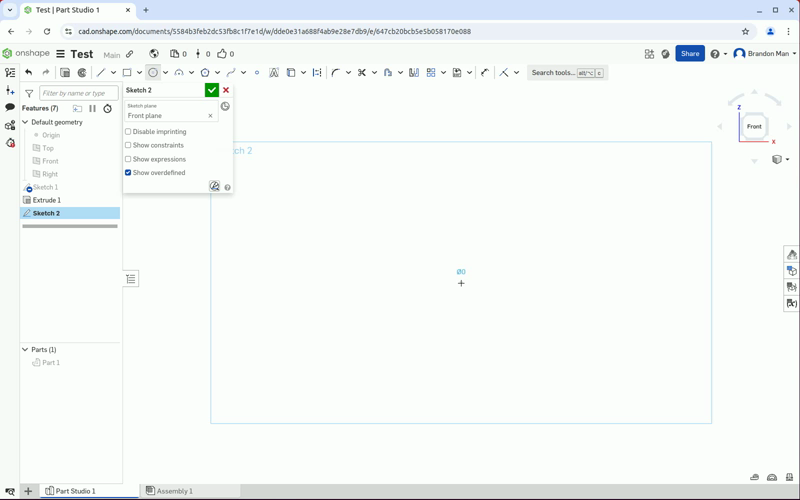
mouse_move(531, 282)
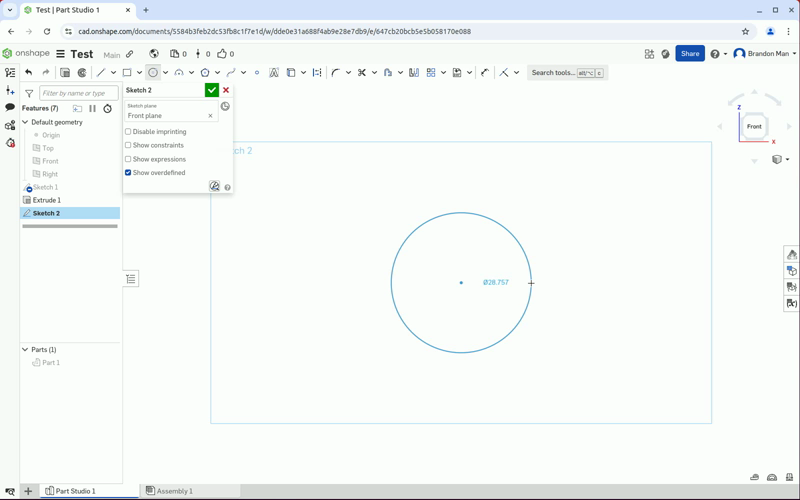
click(531, 282)
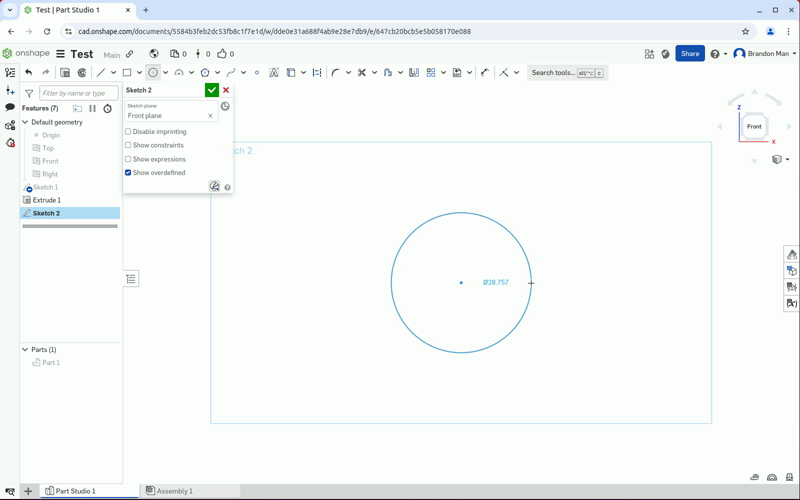
key(esc)
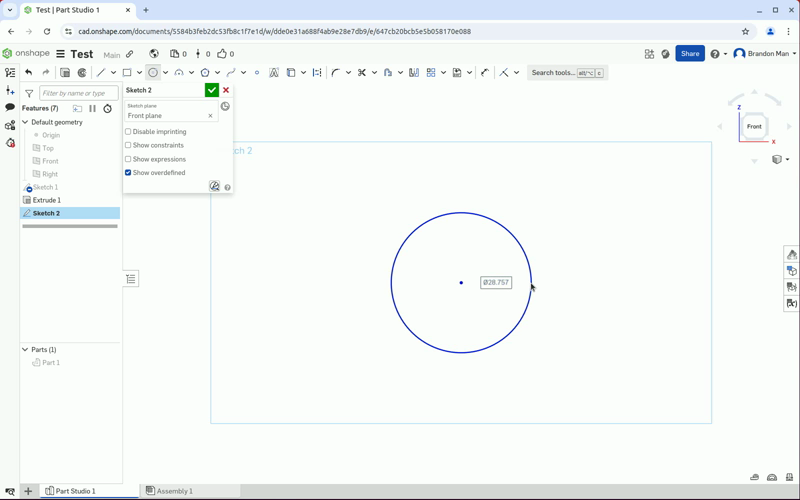
mouse_move(449, 296)
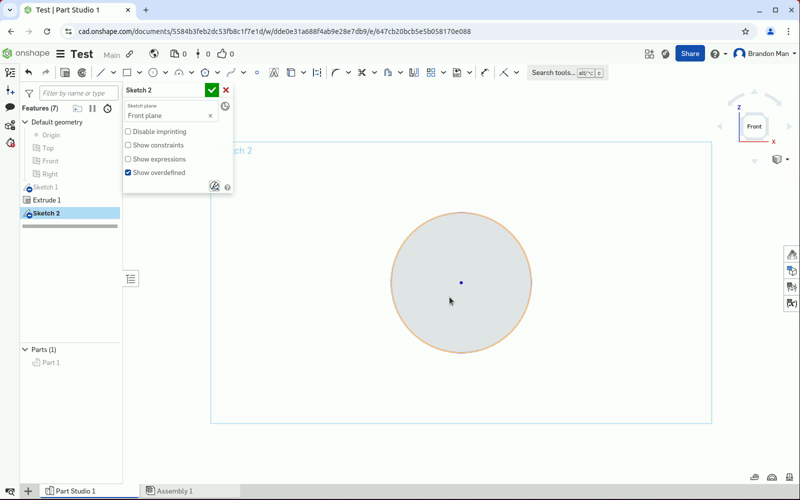
click(449, 296)
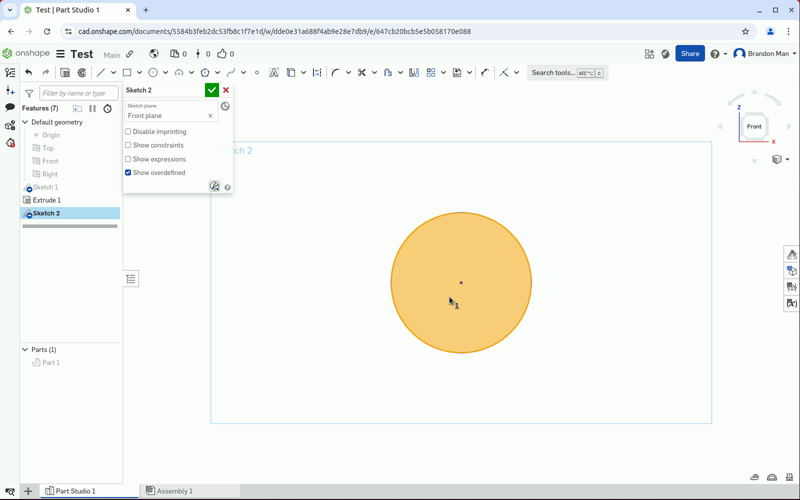
mouse_move(73, 352)
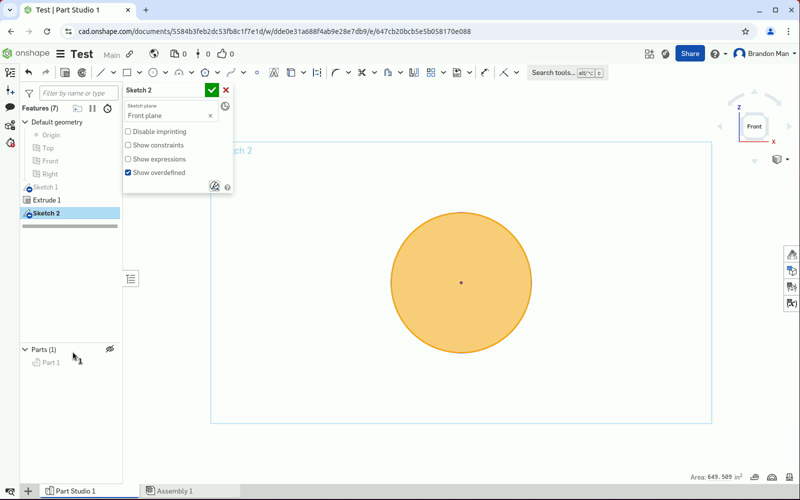
key(shift+y)
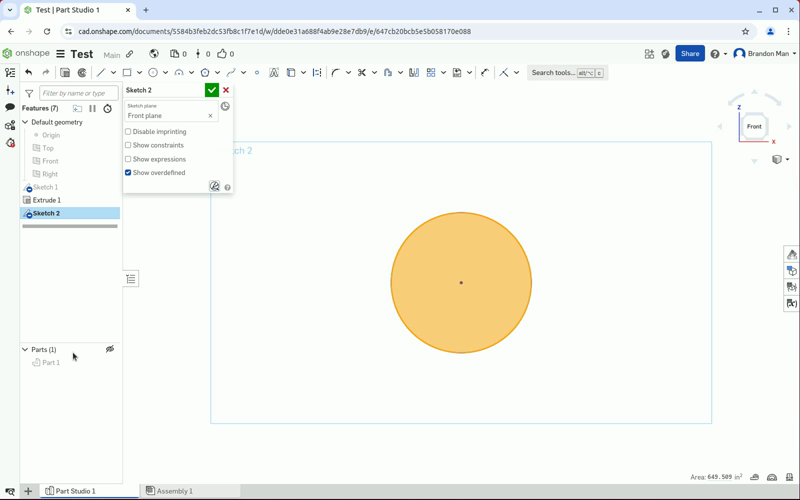
key(shift+e)
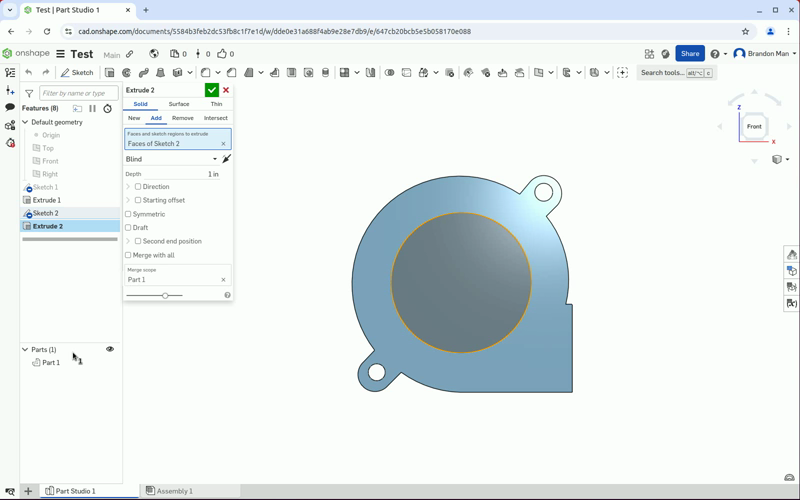
mouse_move(143, 106)
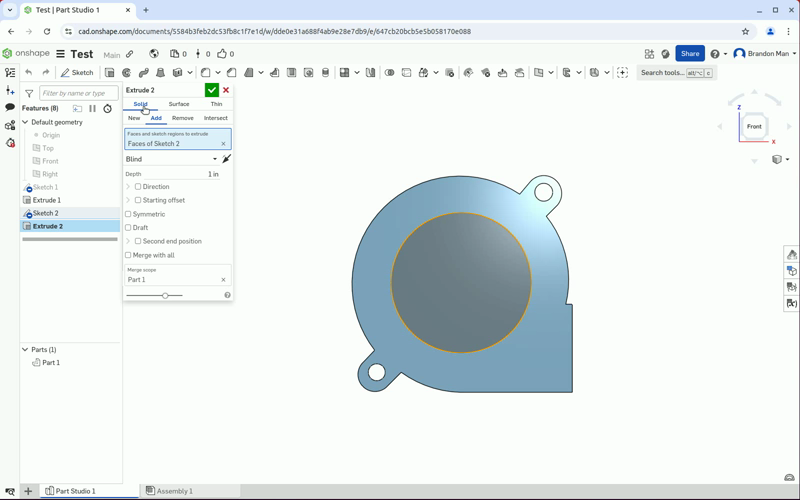
click(143, 106)
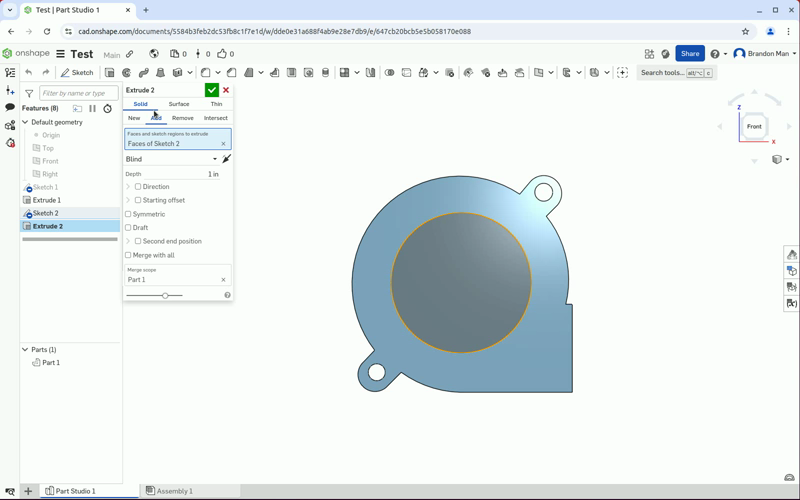
mouse_move(186, 120)
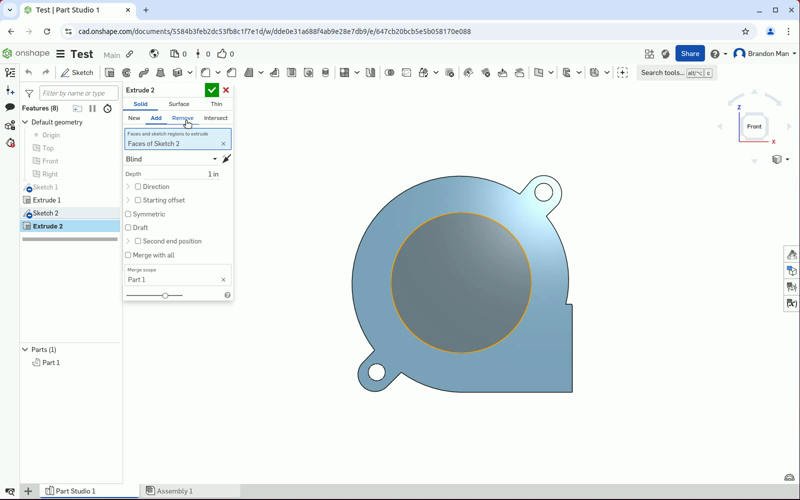
click(186, 120)
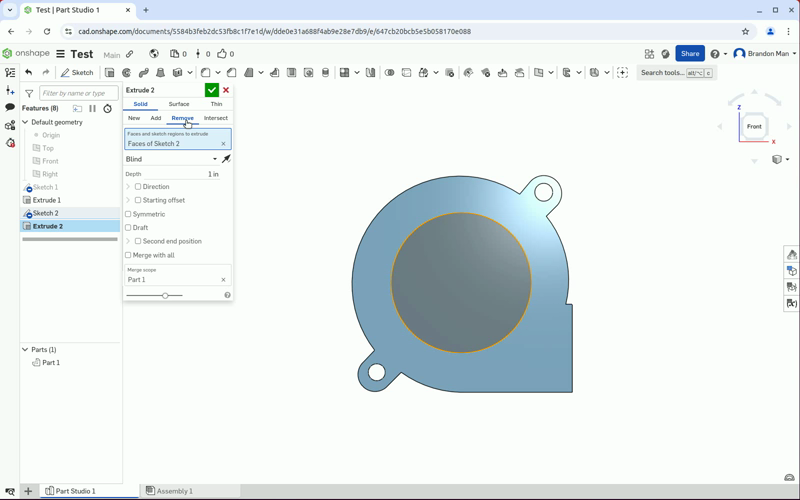
key(tab, 4)
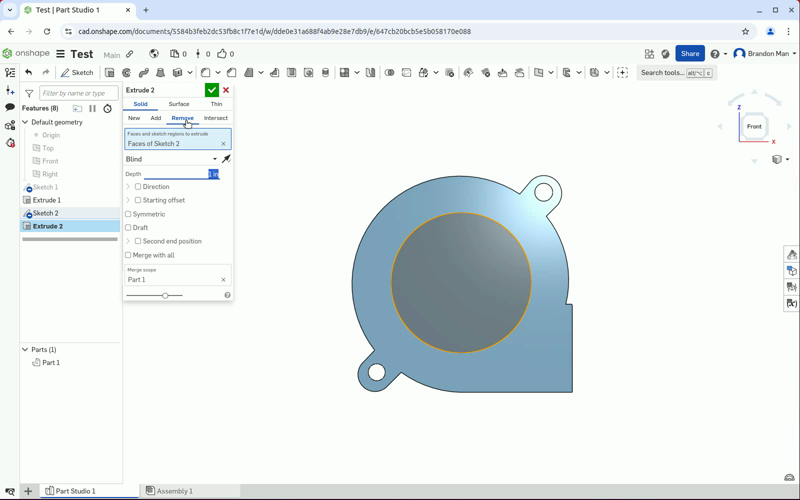
text(10.591)
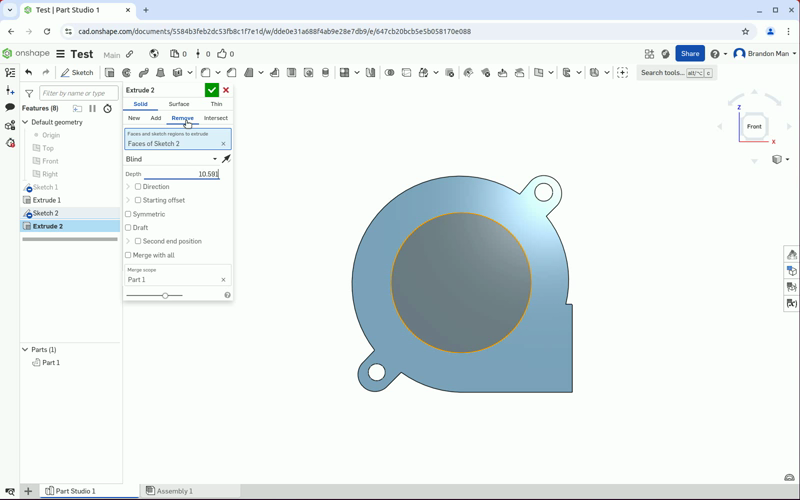
key(tab, 6)
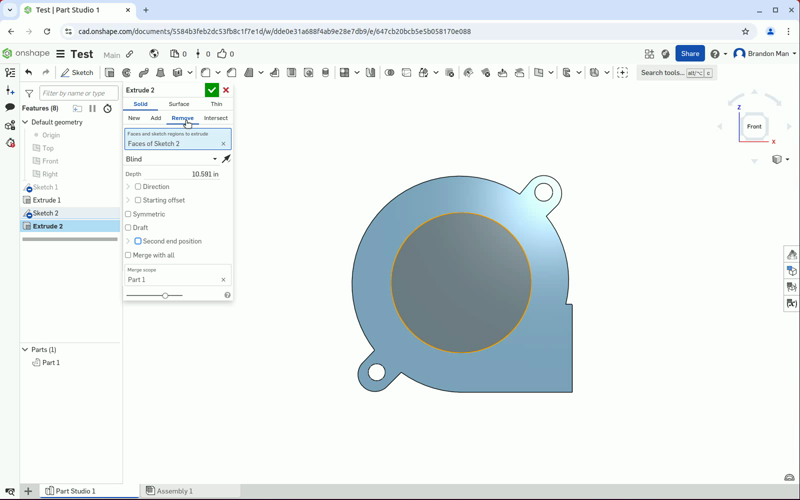
key(space)
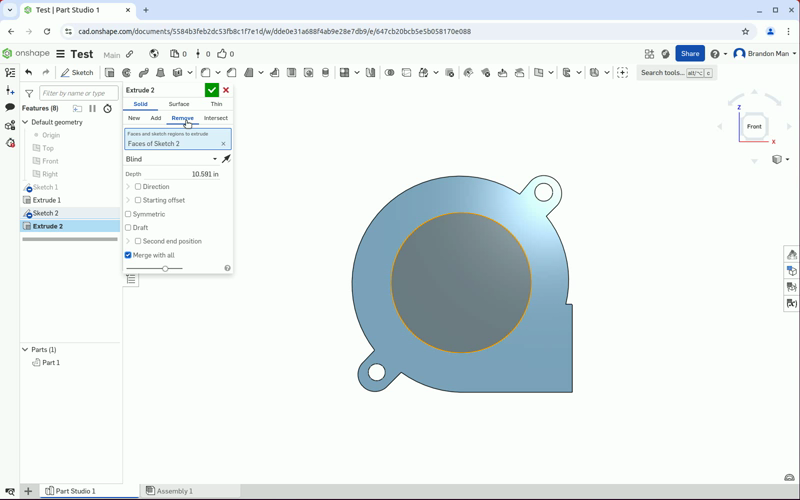
key(enter)
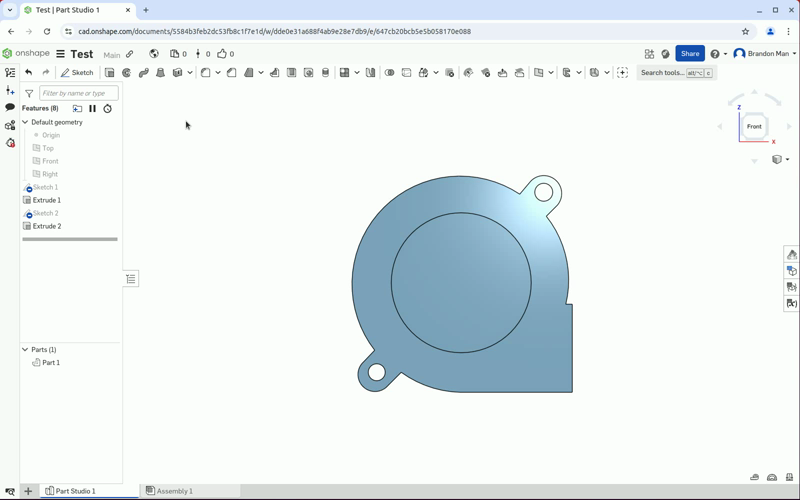
key(shift+h)
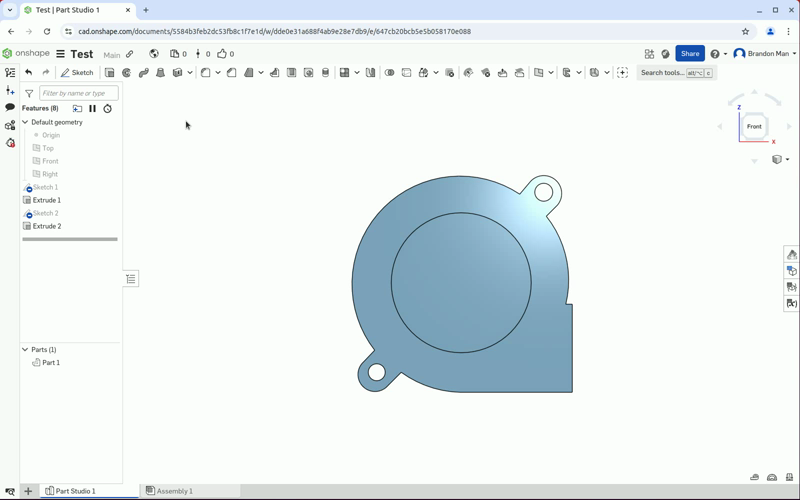
key(shift+h)
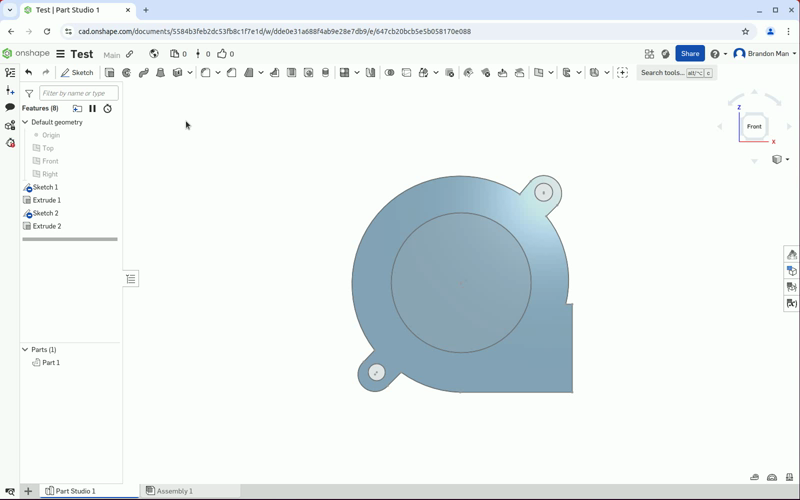
key(shift+7)
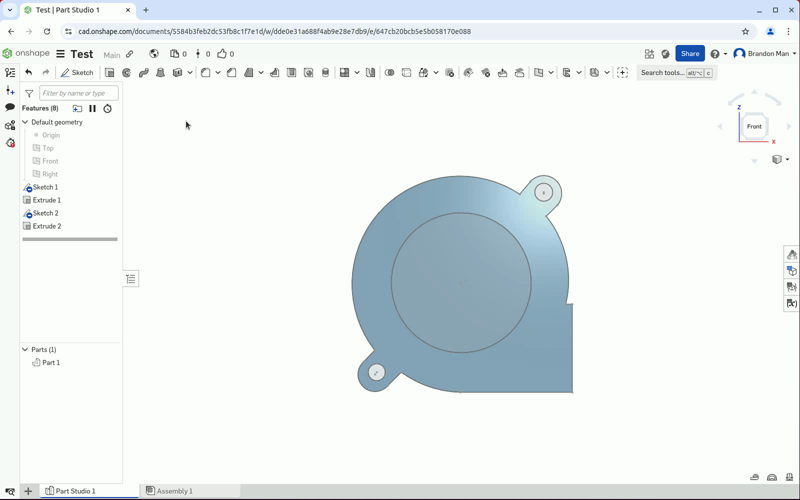
key(left, 2)
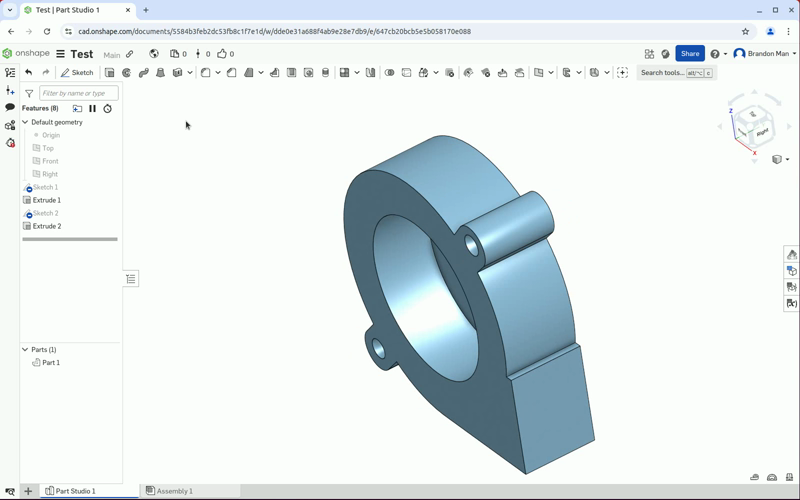
key(down, 2)
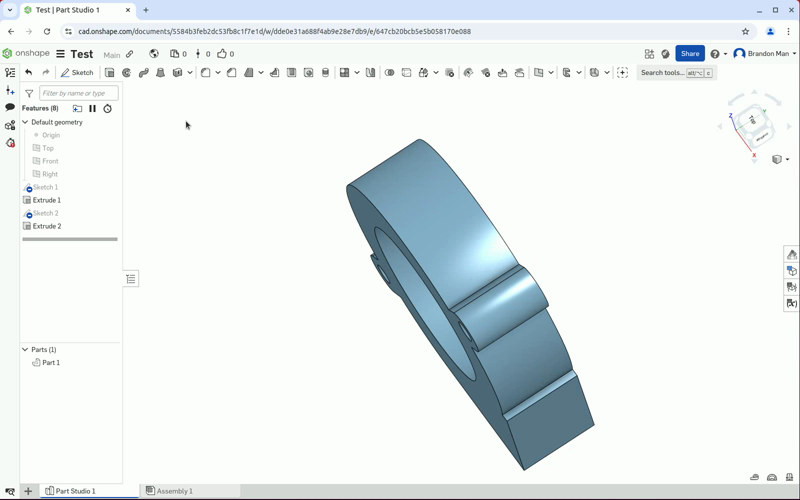
key(up, 2)
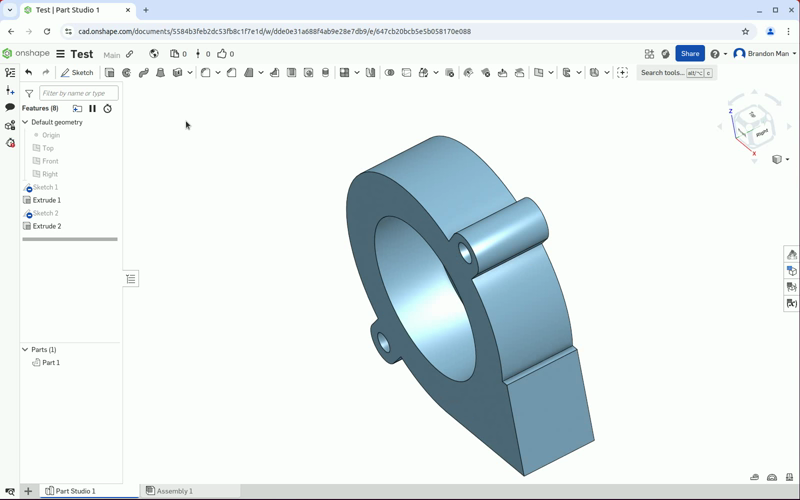
key(right, 2)
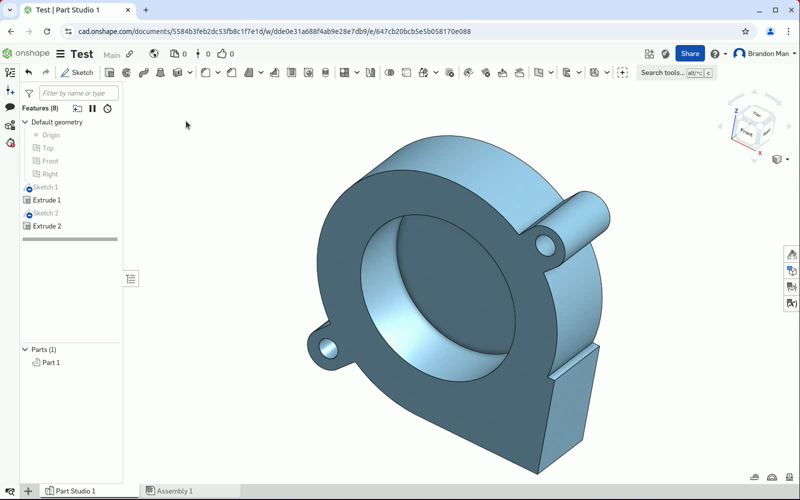
mouse_move(73, 189)
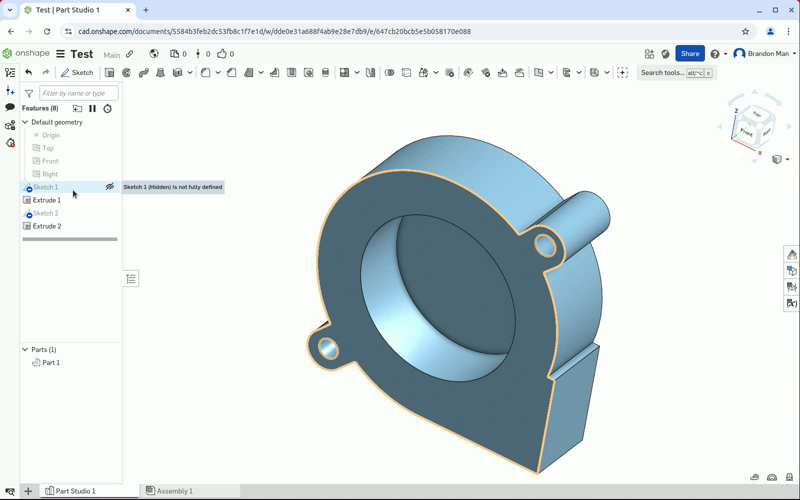
click(73, 189)